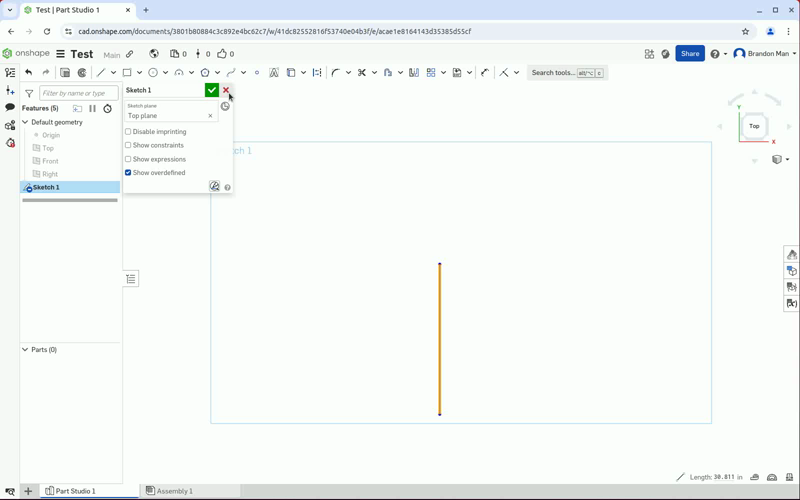
key(shift+h)
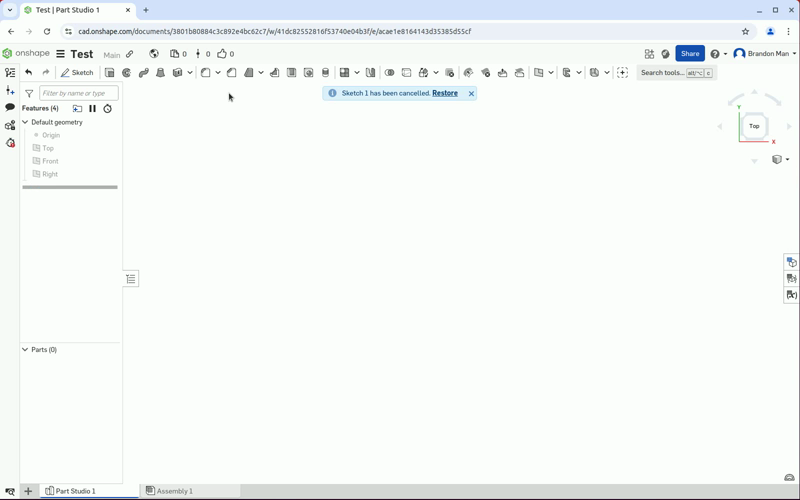
mouse_move(73, 352)
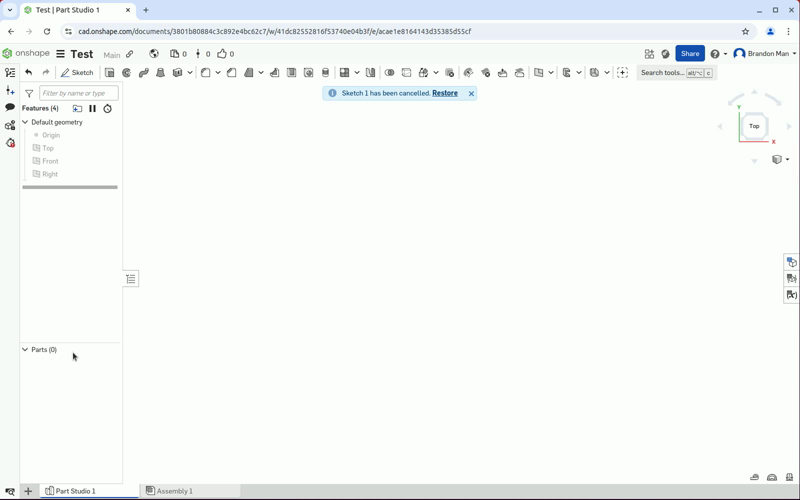
key(y)
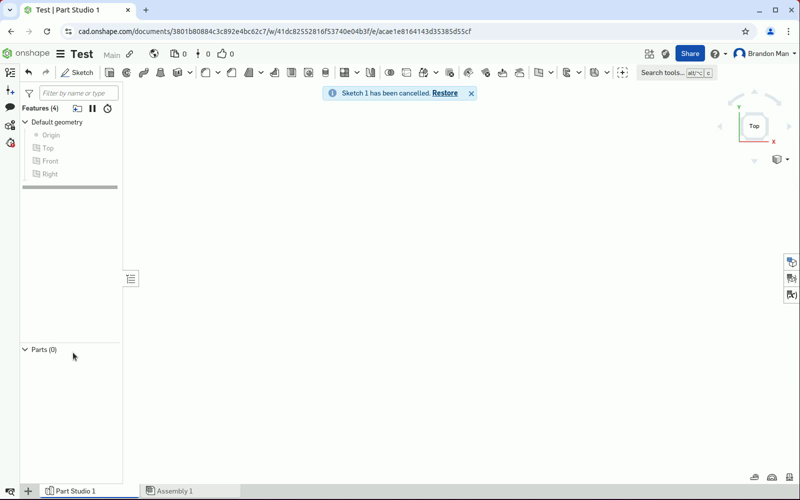
key(shift+p)
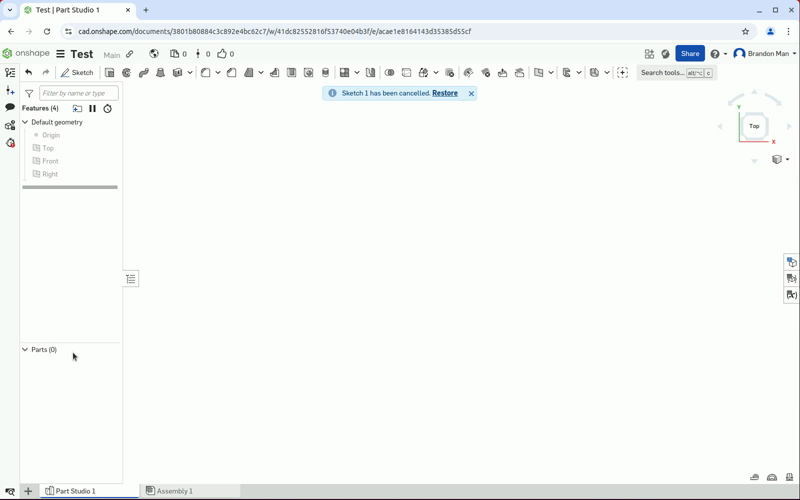
key(space)
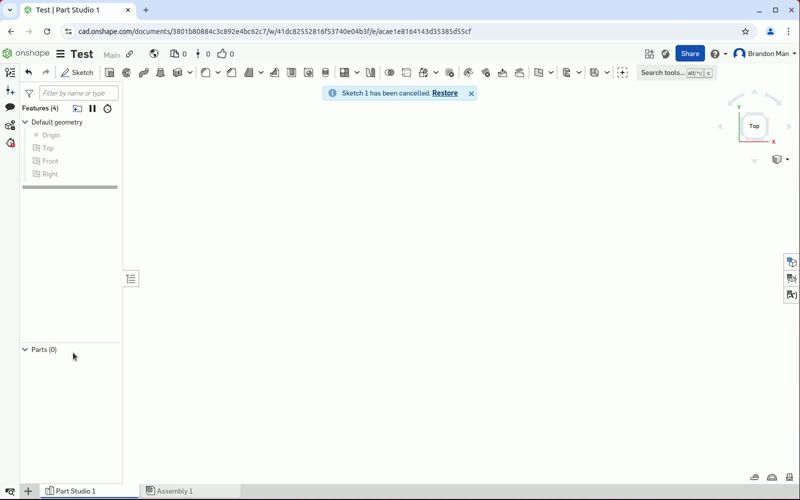
key_down(shift)
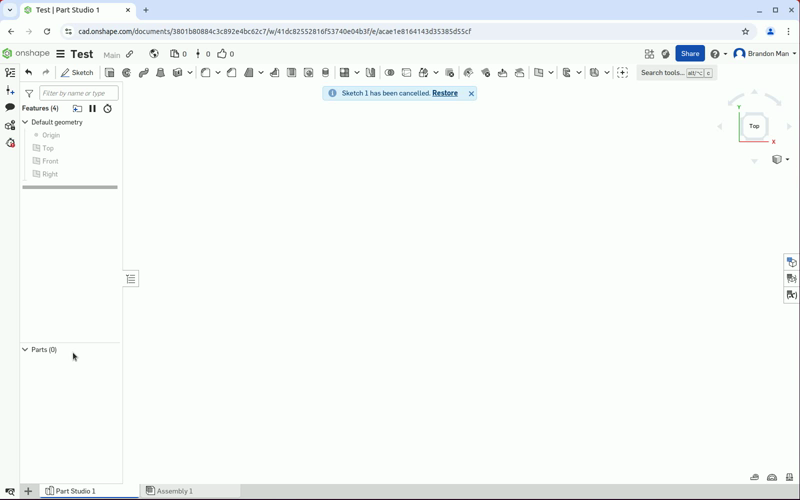
key(up)
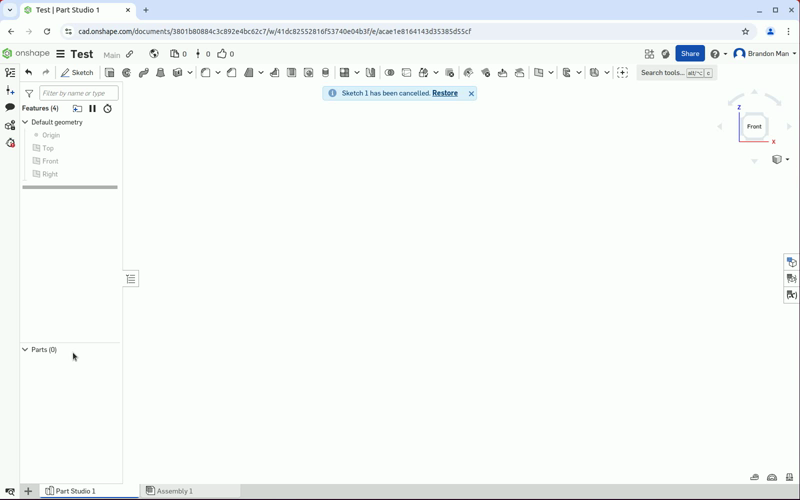
key_up(shift)
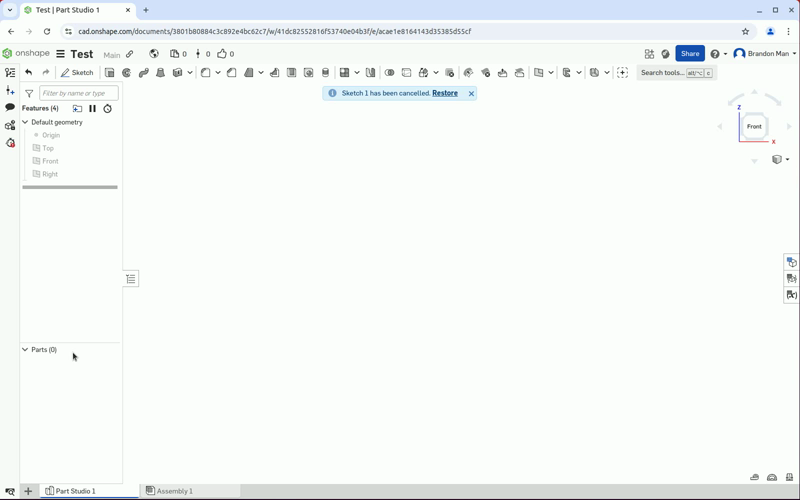
key(space)
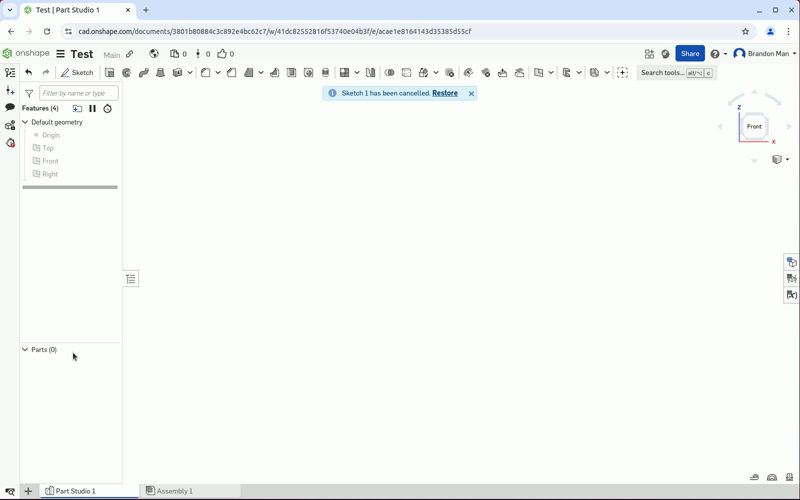
key_down(shift)
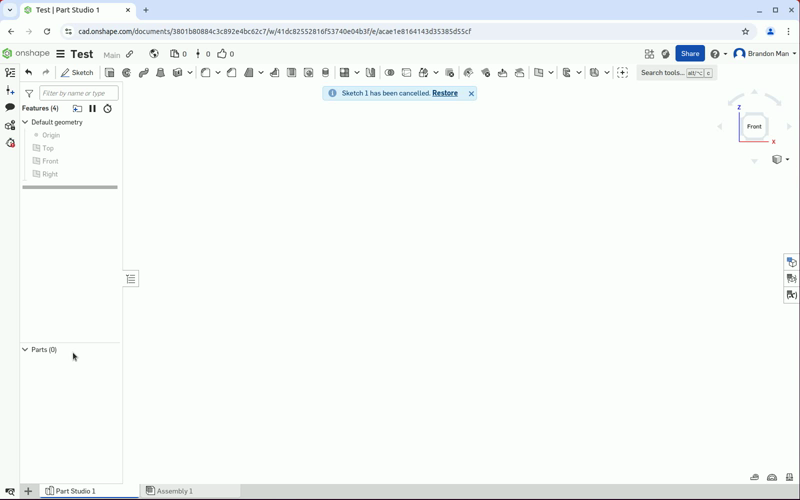
key(left)
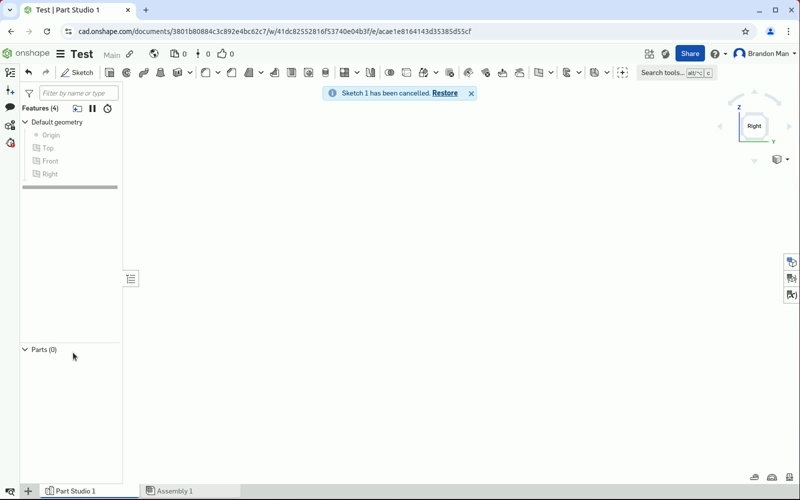
key_up(shift)
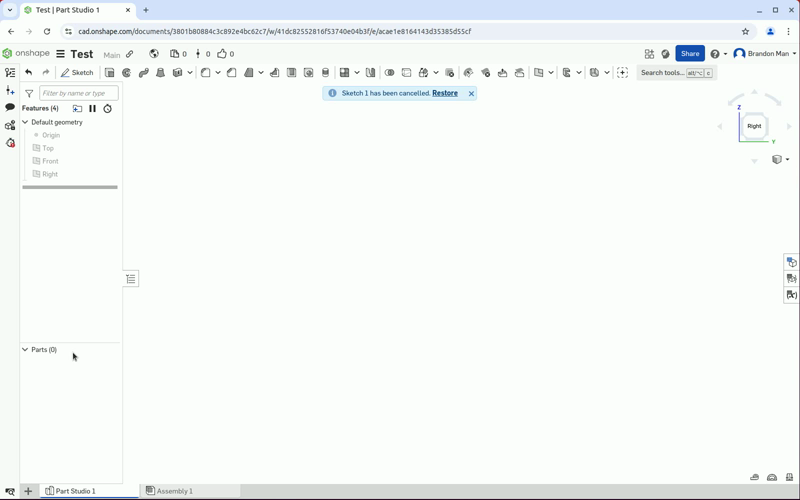
mouse_move(73, 352)
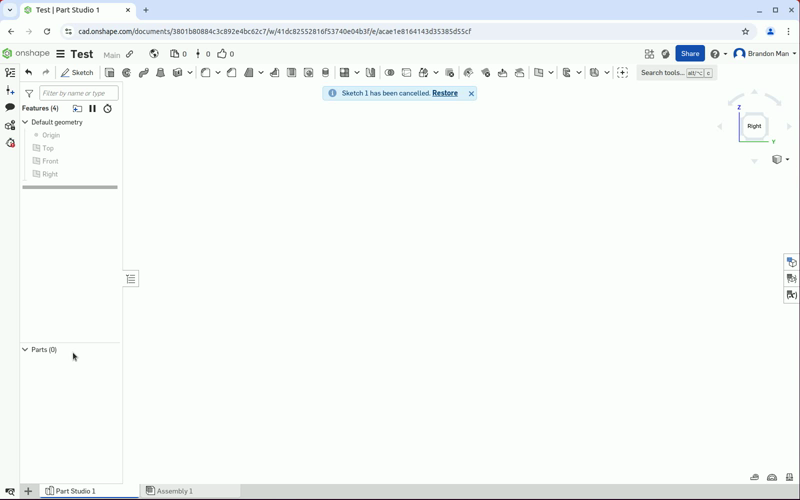
key(shift+y)
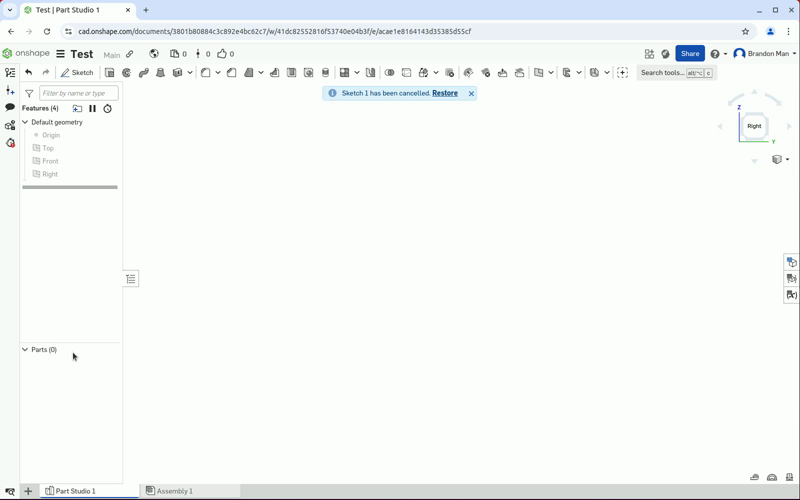
key(shift+s)
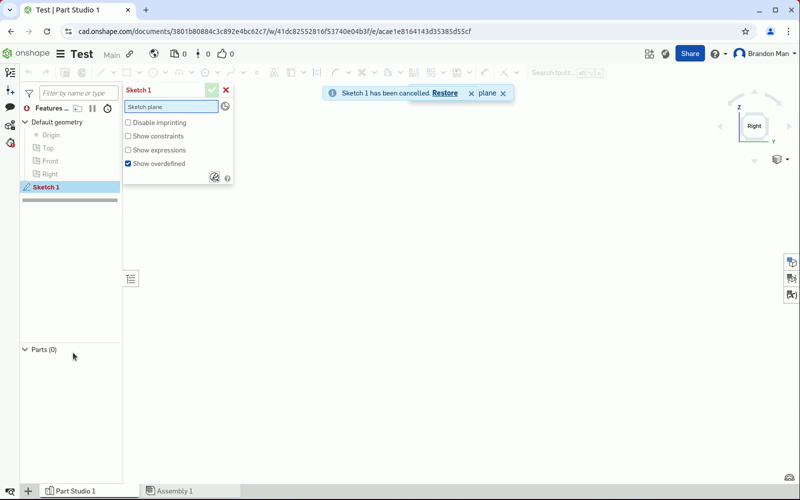
mouse_move(73, 176)
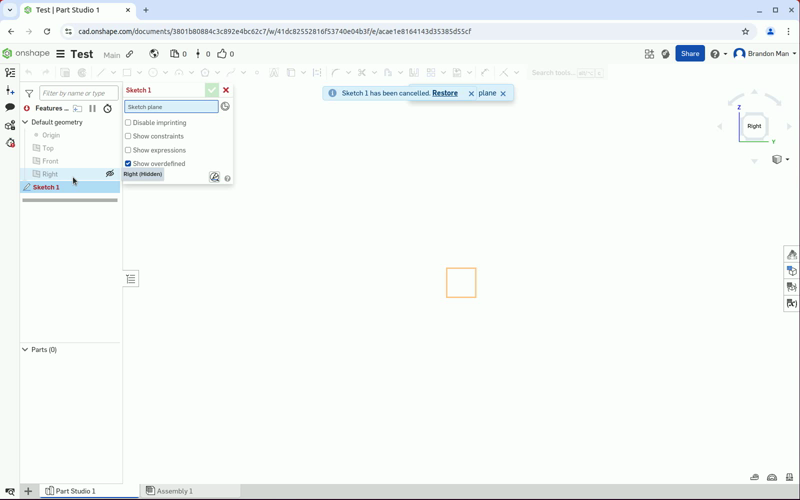
click(73, 176)
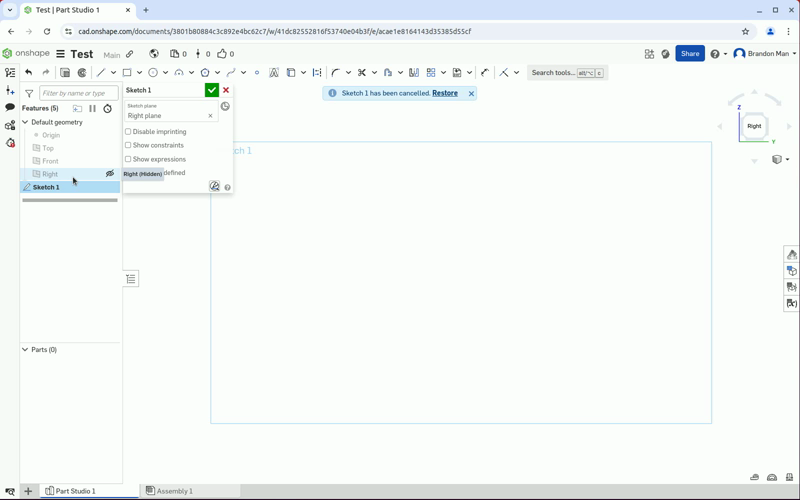
mouse_move(73, 352)
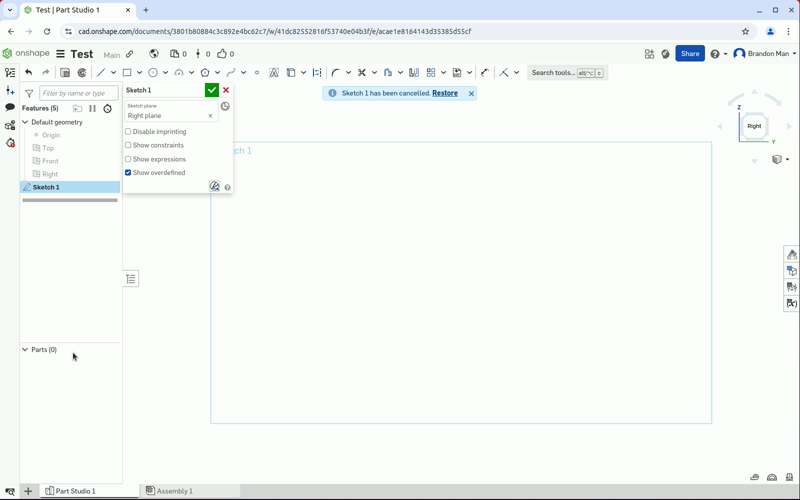
key(y)
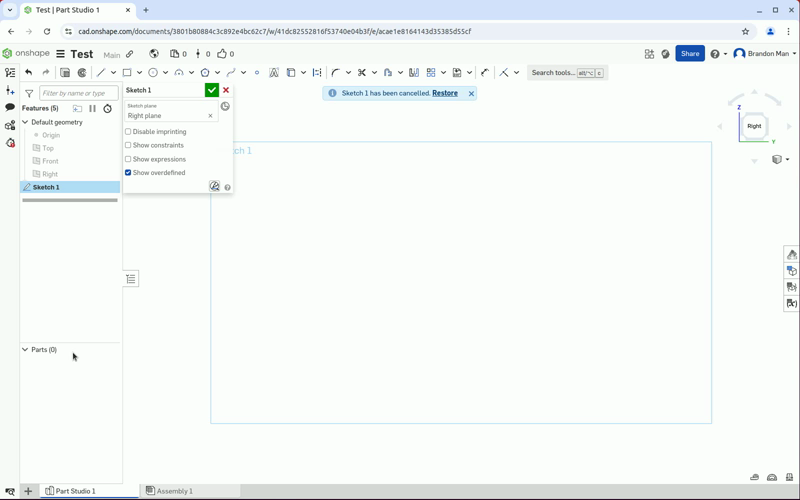
key(l)
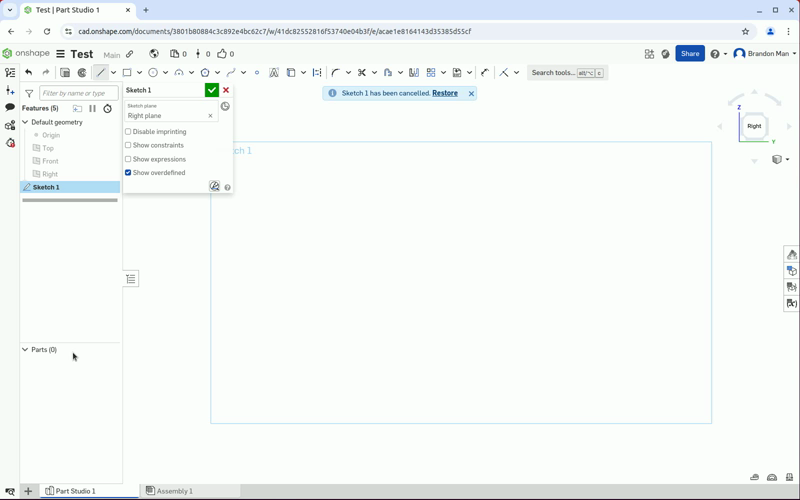
key_down(shift)
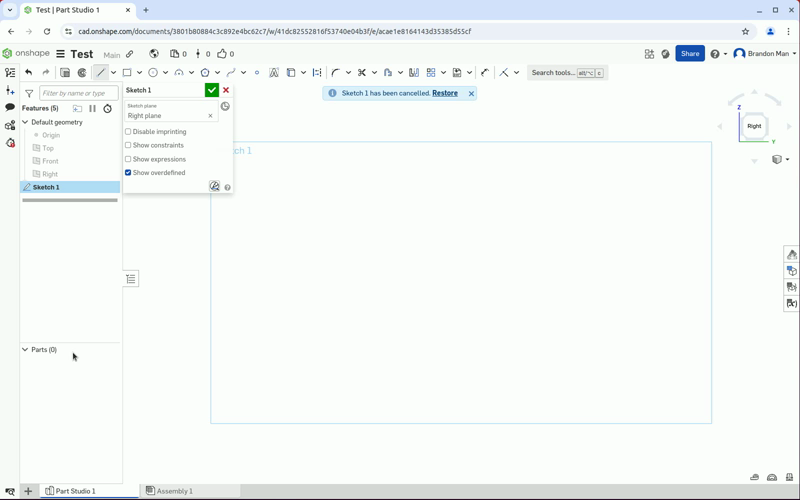
mouse_move(357, 349)
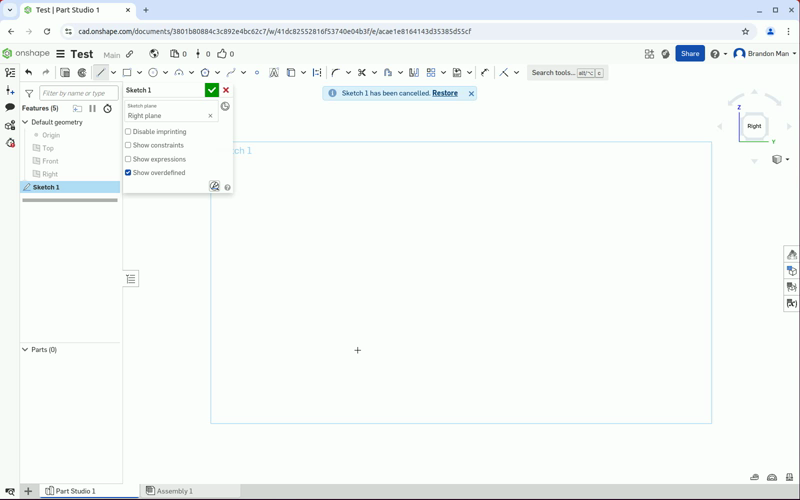
click(357, 349)
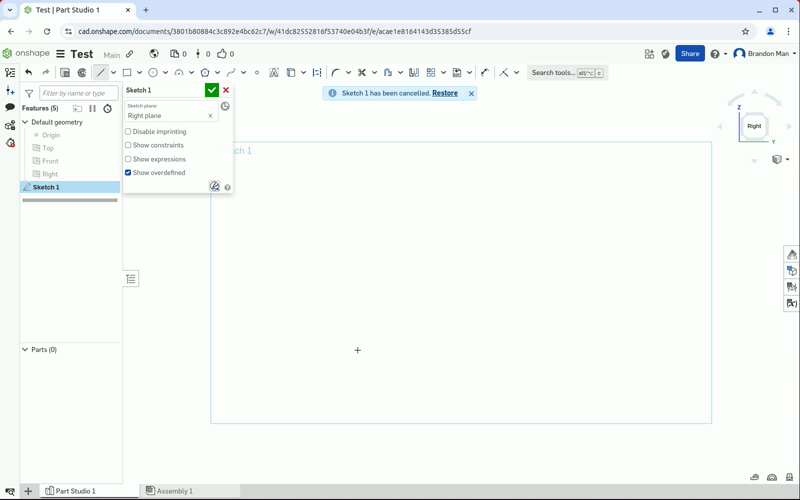
key_up(shift)
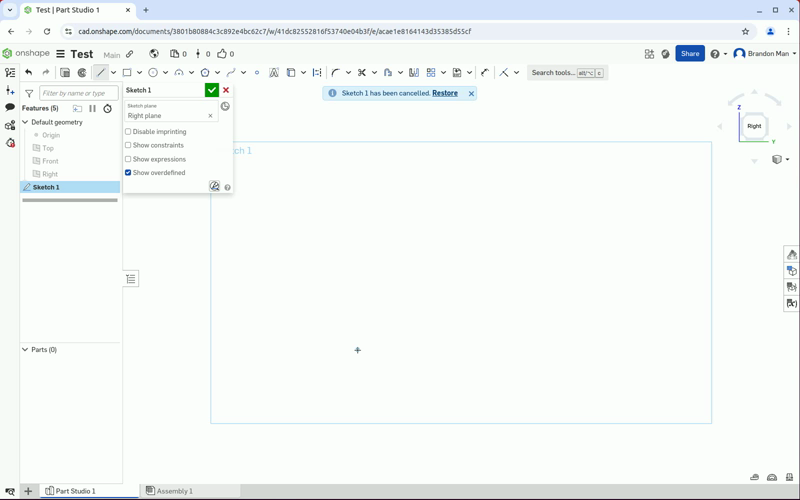
key_down(shift)
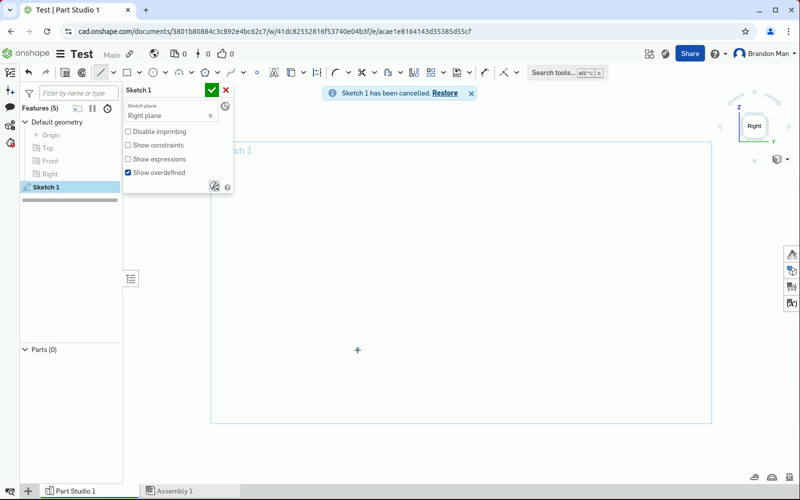
mouse_move(387, 349)
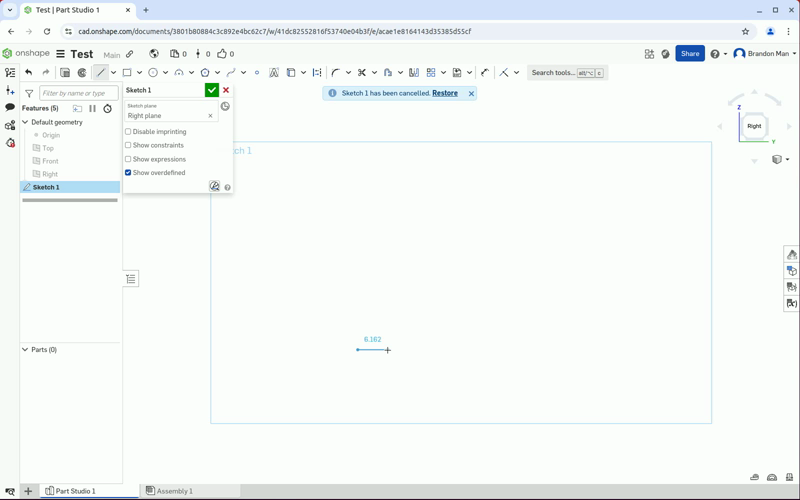
mouse_move(382, 349)
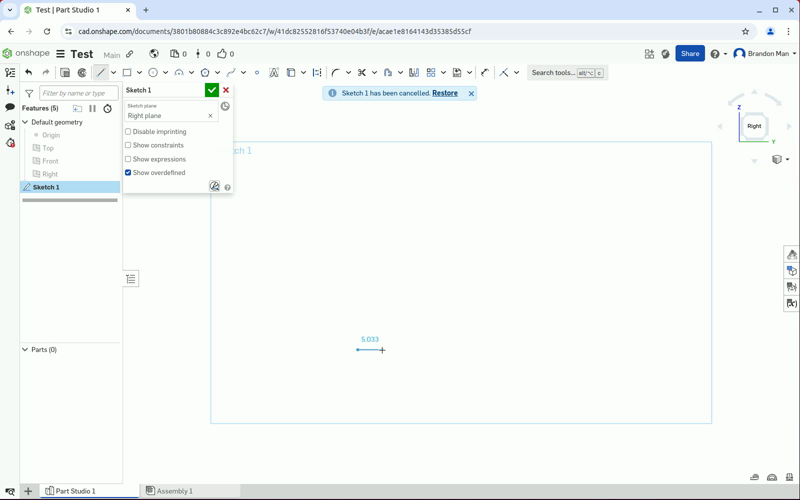
click(382, 349)
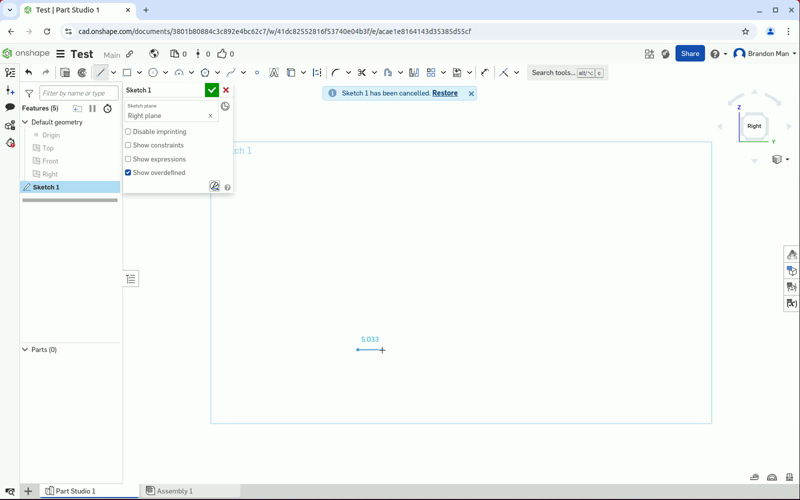
key_up(shift)
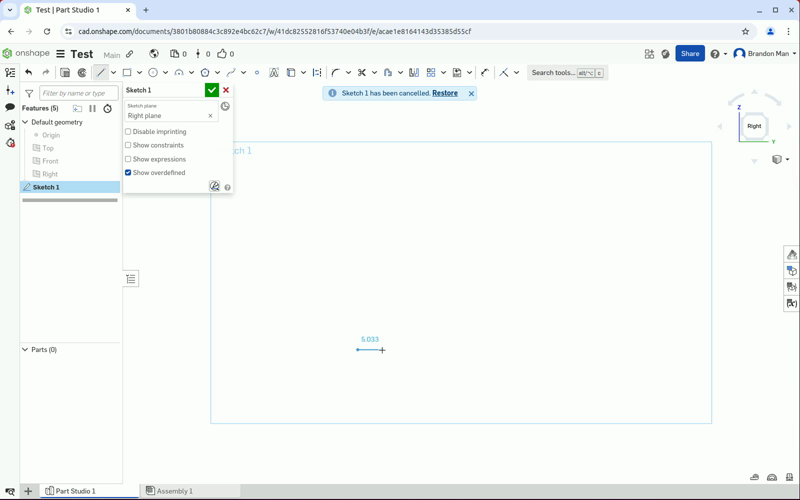
key_down(shift)
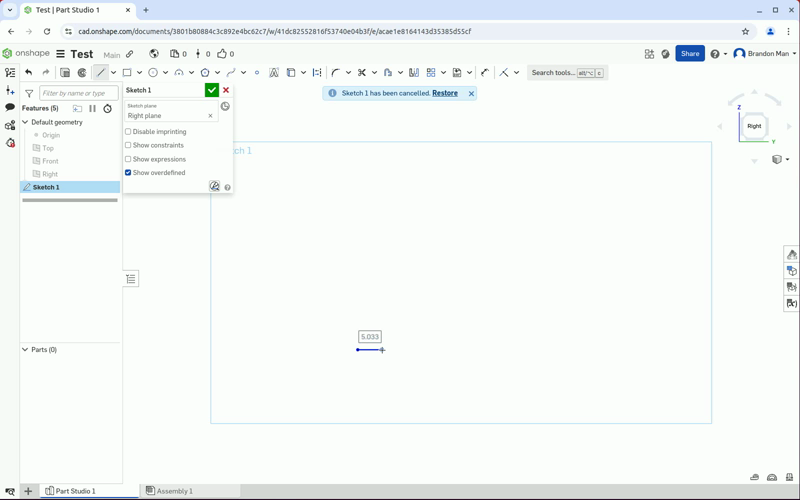
mouse_move(382, 266)
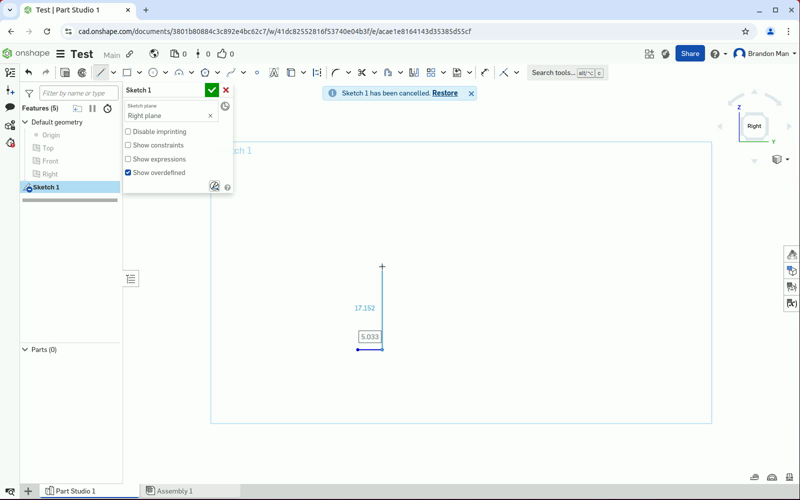
click(382, 266)
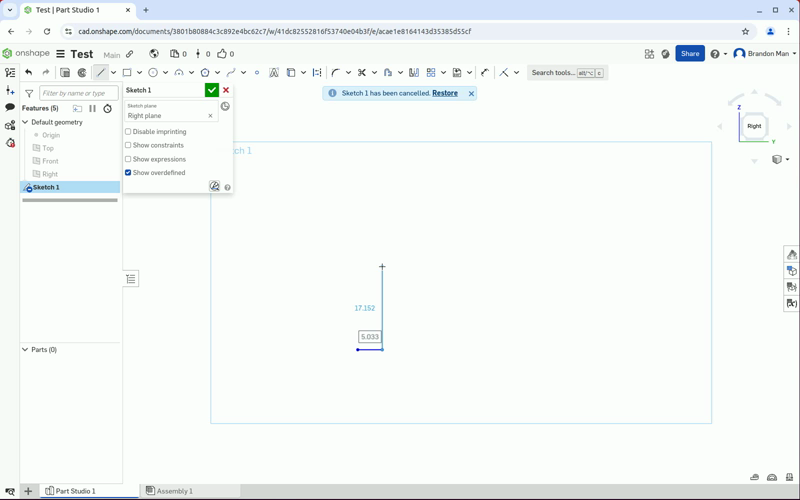
key_up(shift)
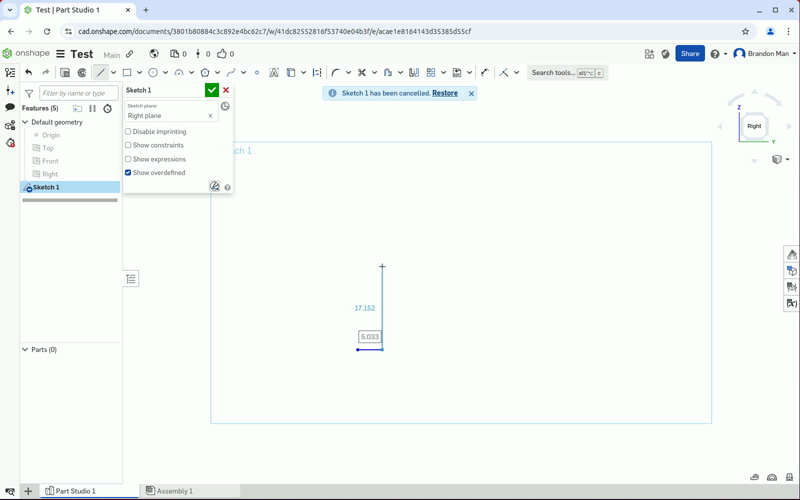
key_down(shift)
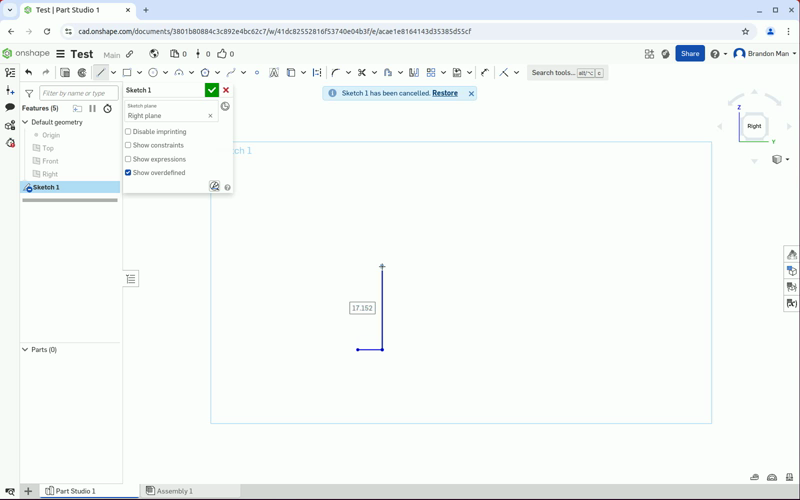
mouse_move(547, 266)
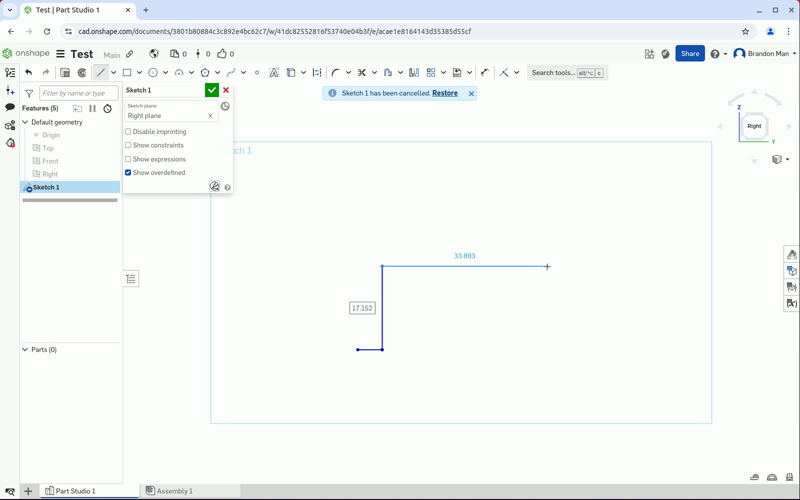
click(547, 266)
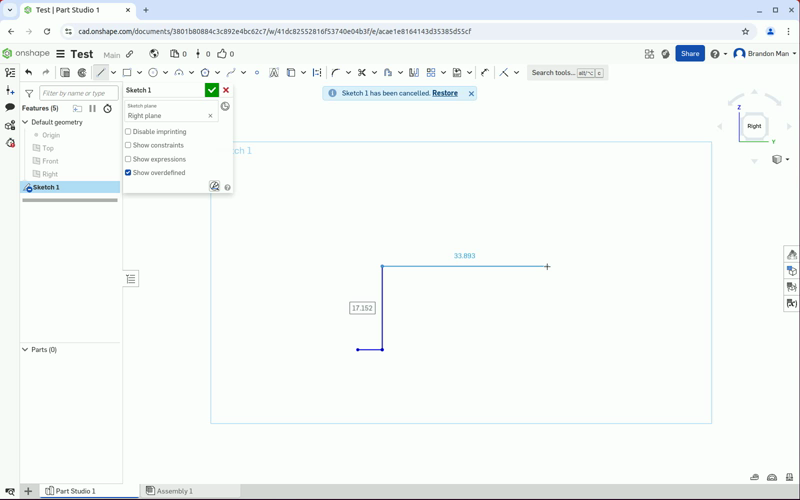
key_up(shift)
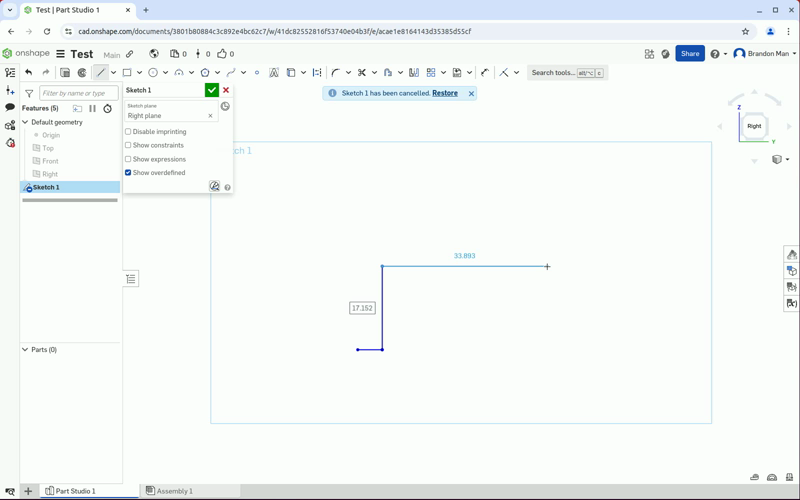
key_down(shift)
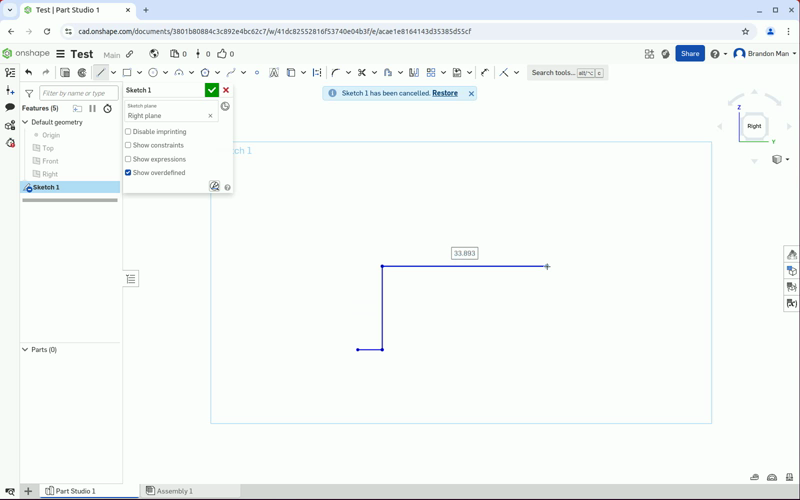
mouse_move(547, 349)
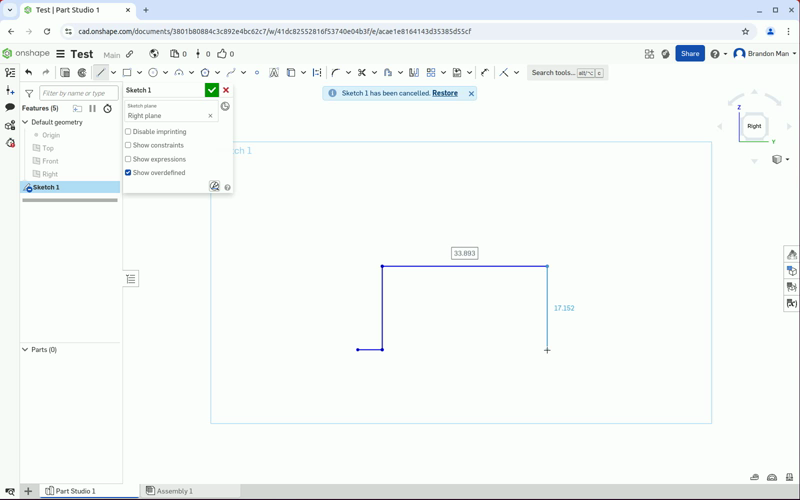
click(547, 349)
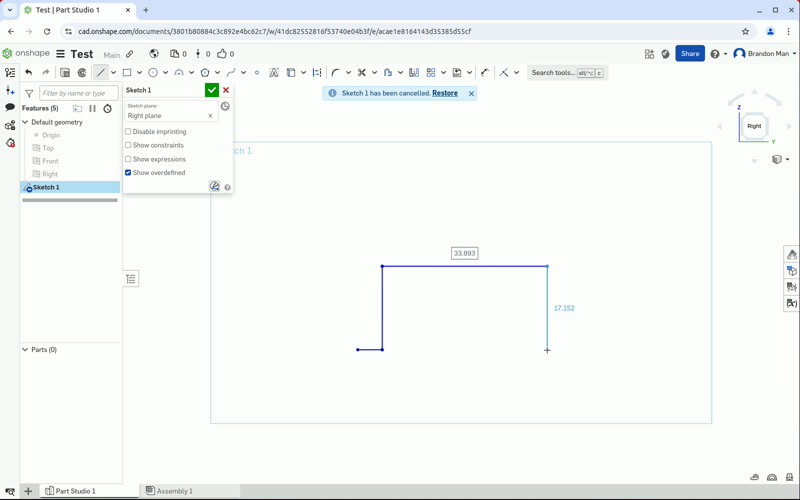
key_up(shift)
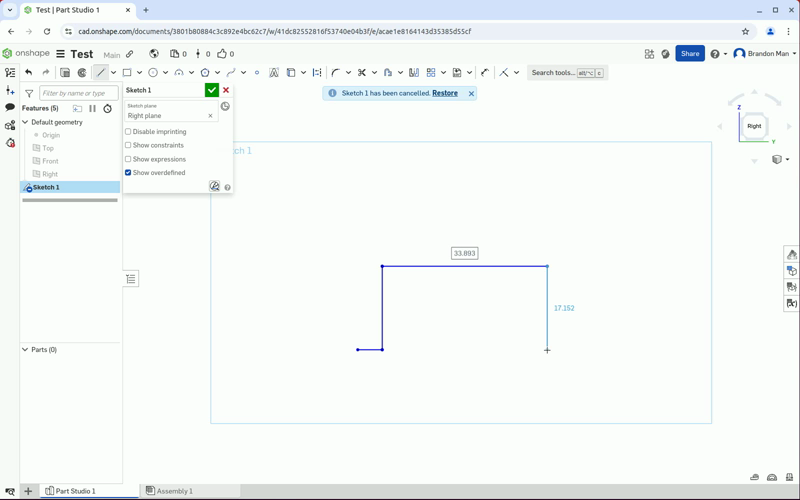
key_down(shift)
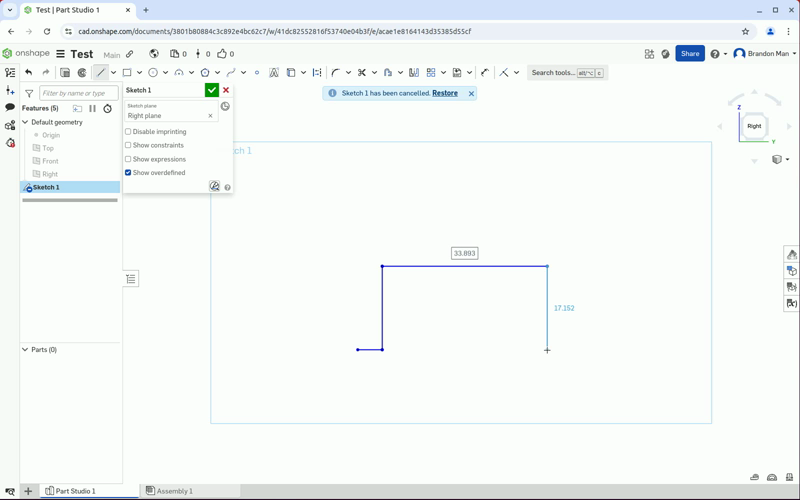
mouse_move(577, 349)
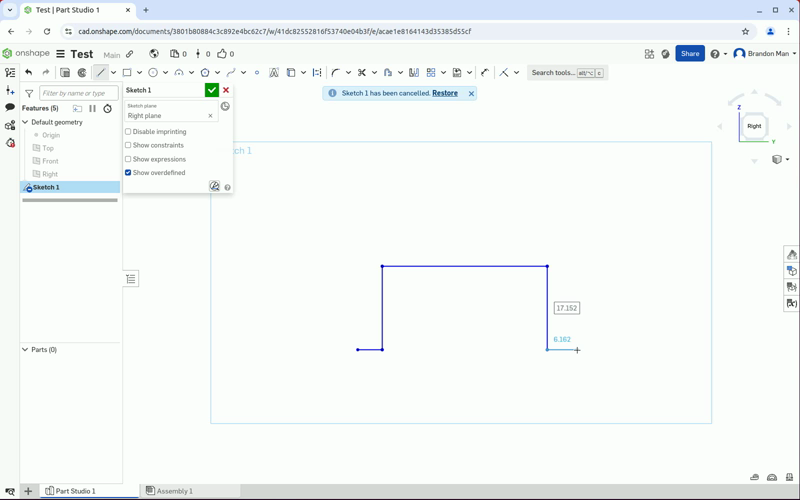
mouse_move(572, 349)
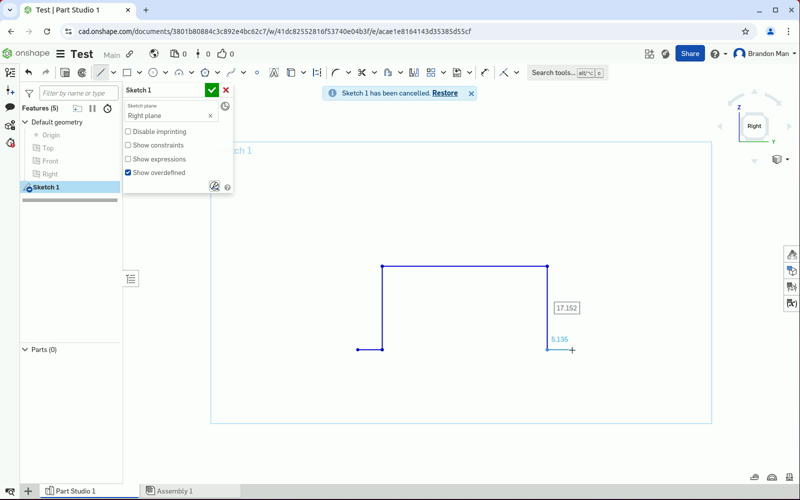
click(572, 349)
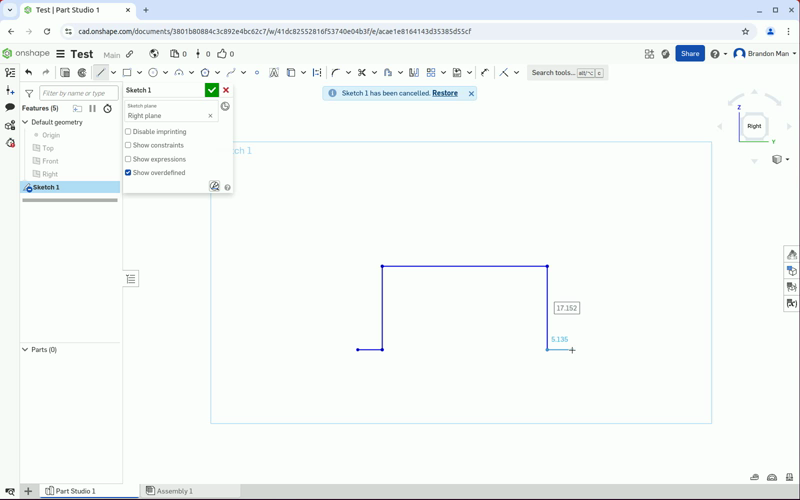
key_up(shift)
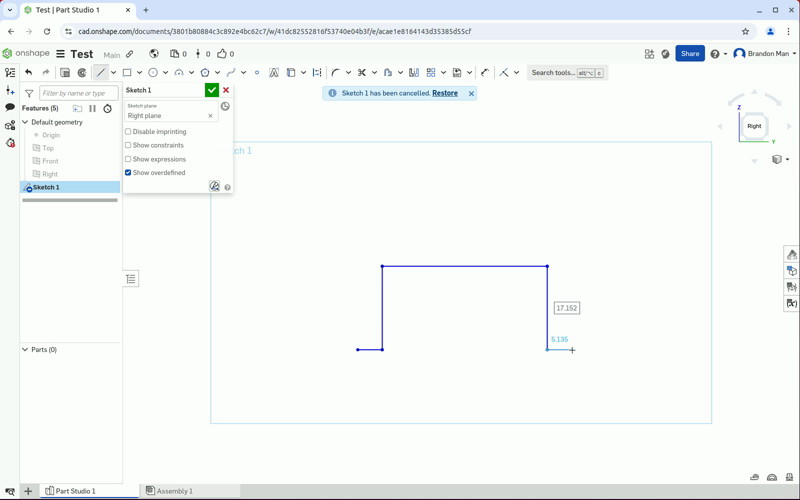
key_down(shift)
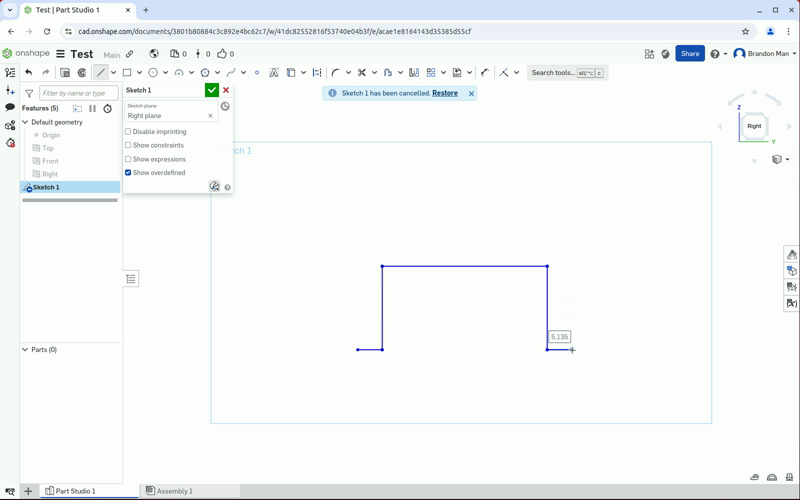
mouse_move(589, 349)
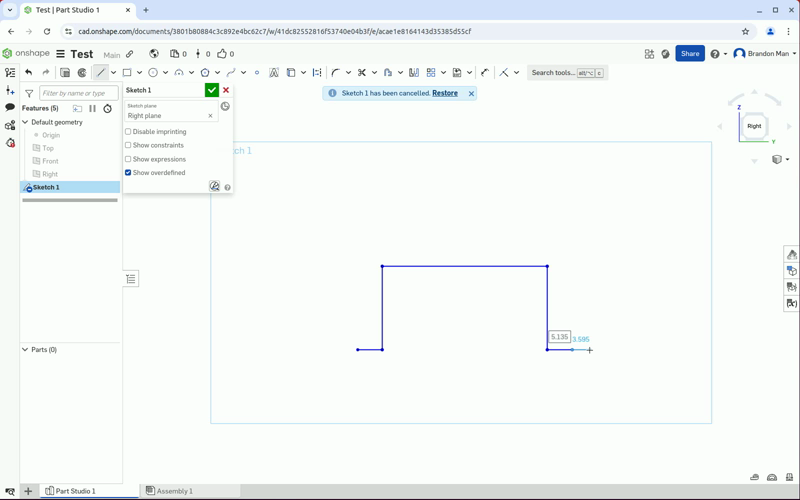
mouse_move(572, 340)
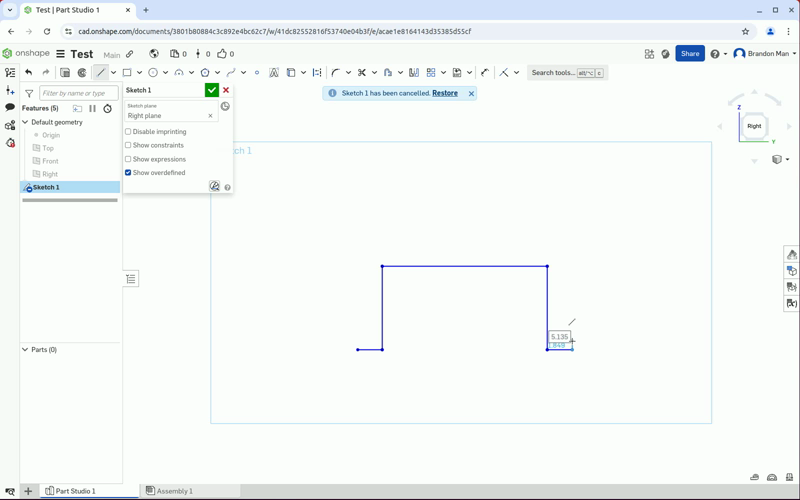
click(572, 340)
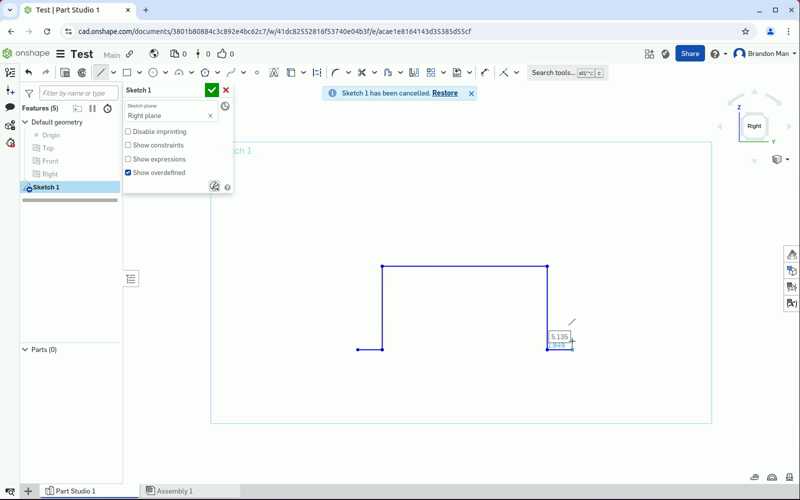
key_up(shift)
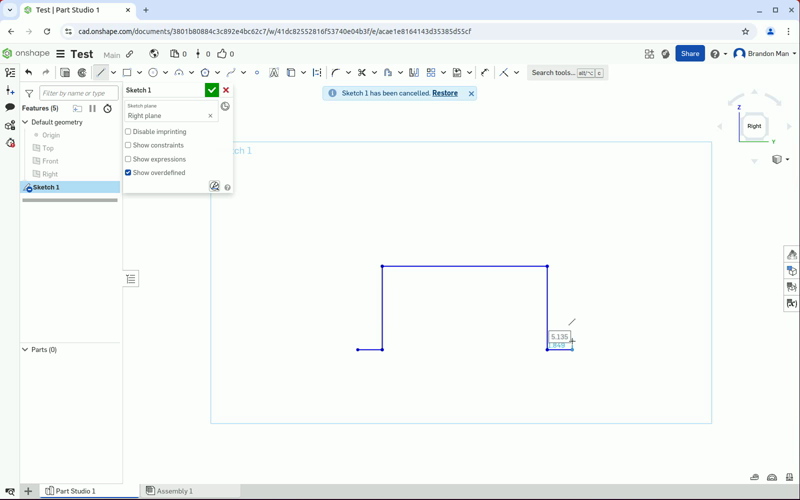
key_down(shift)
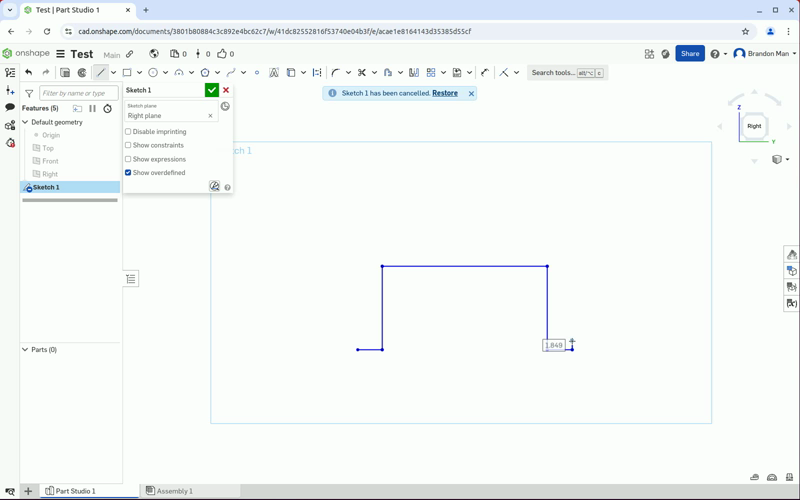
mouse_move(589, 340)
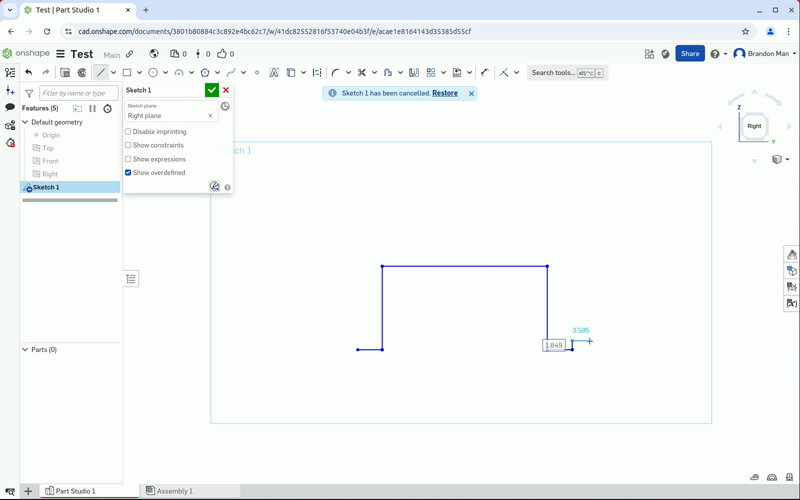
mouse_move(556, 340)
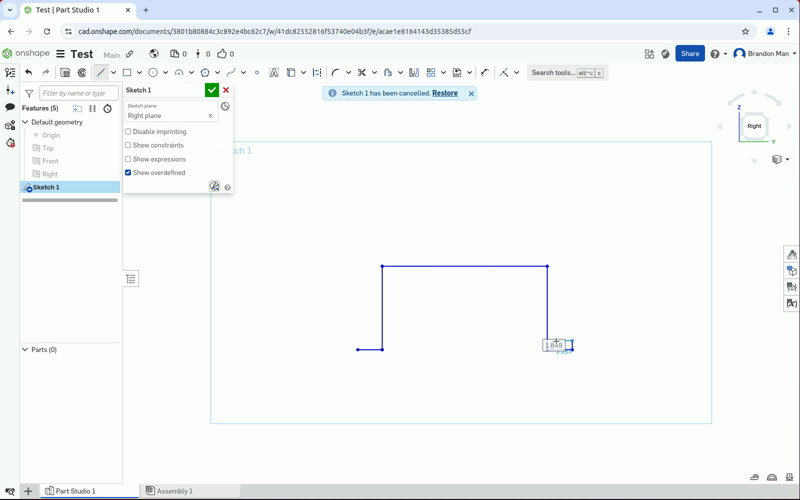
click(556, 340)
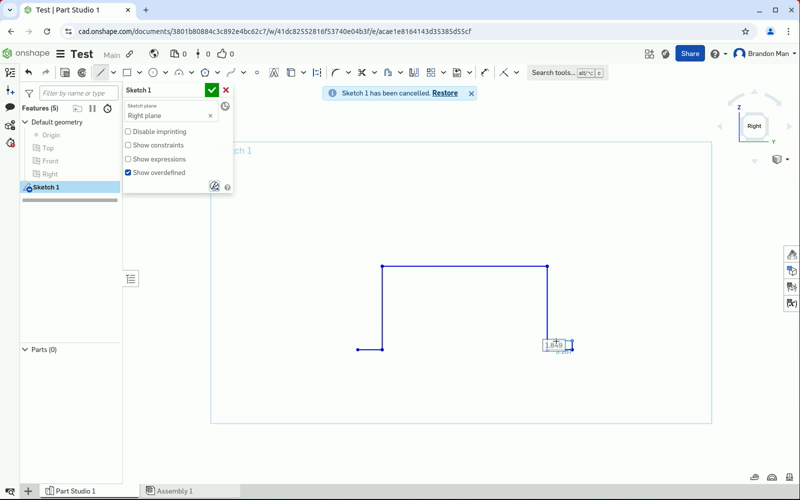
key_up(shift)
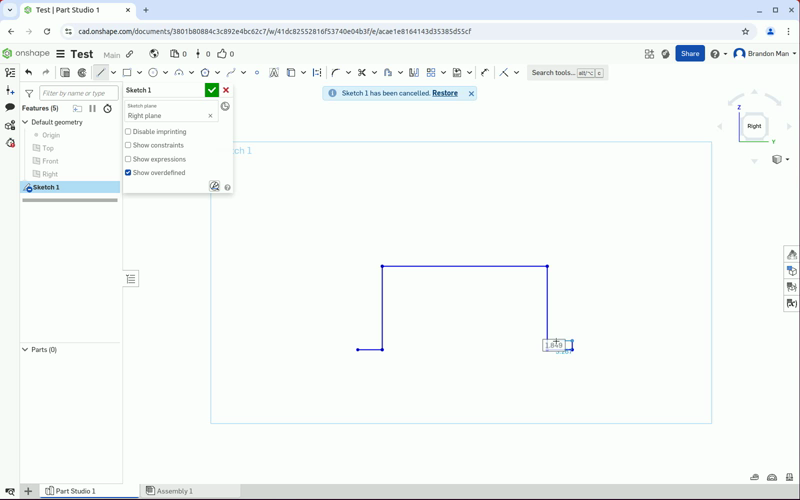
key_down(shift)
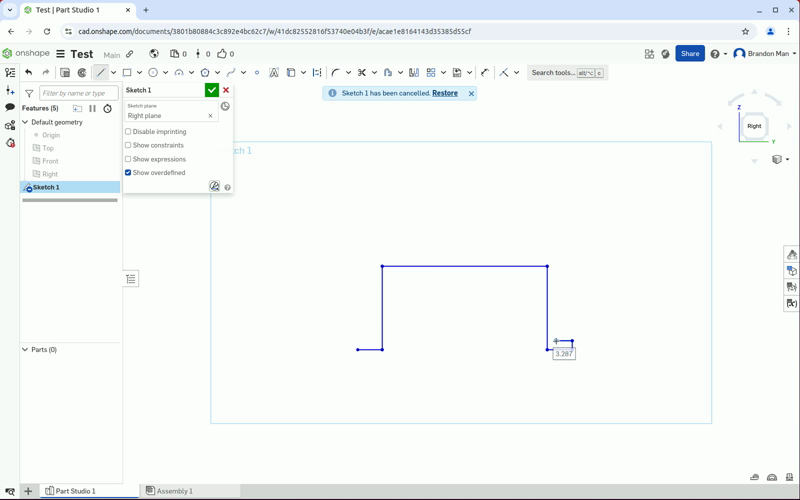
mouse_move(556, 259)
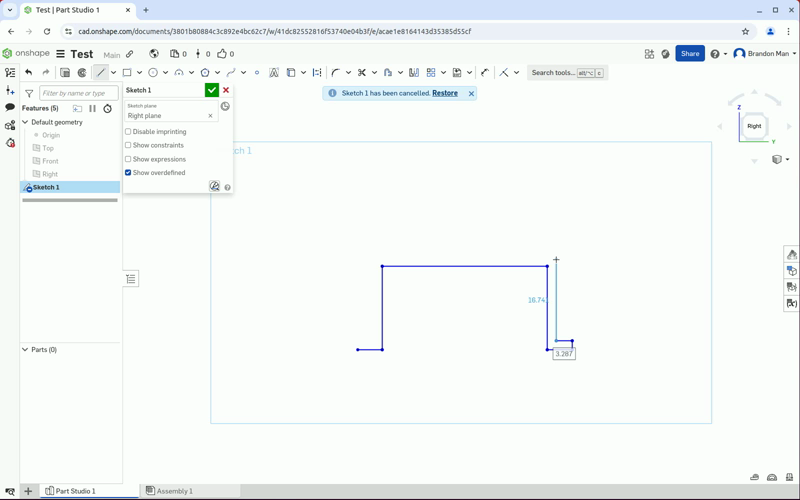
click(556, 259)
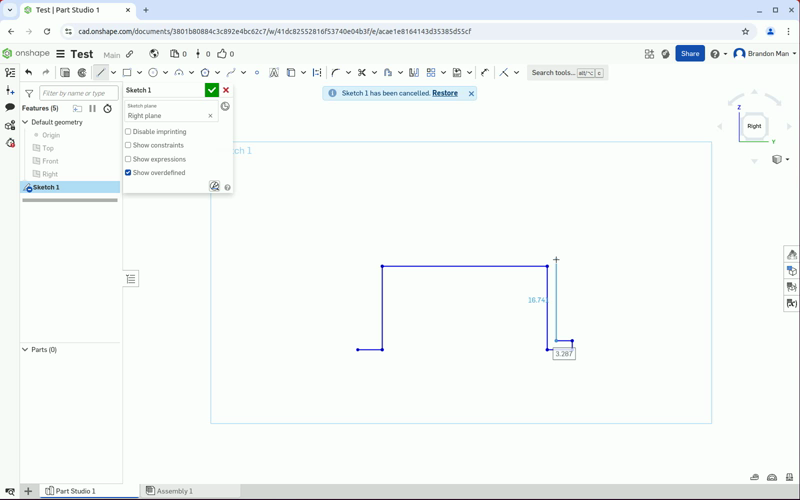
key_up(shift)
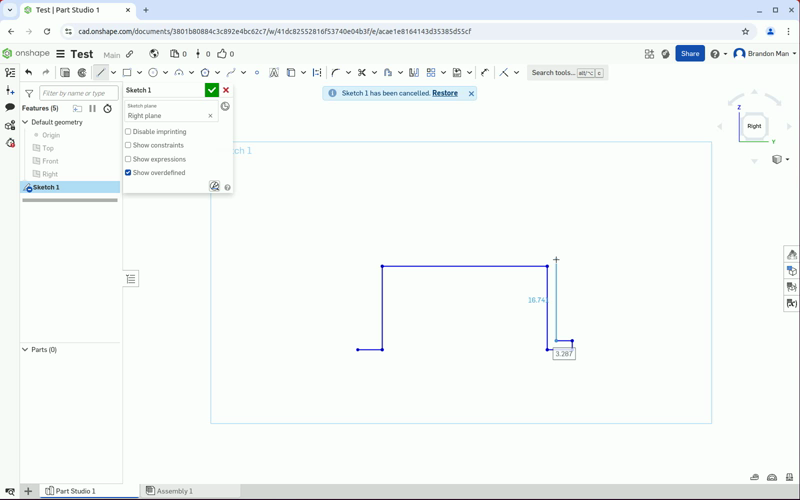
key_down(shift)
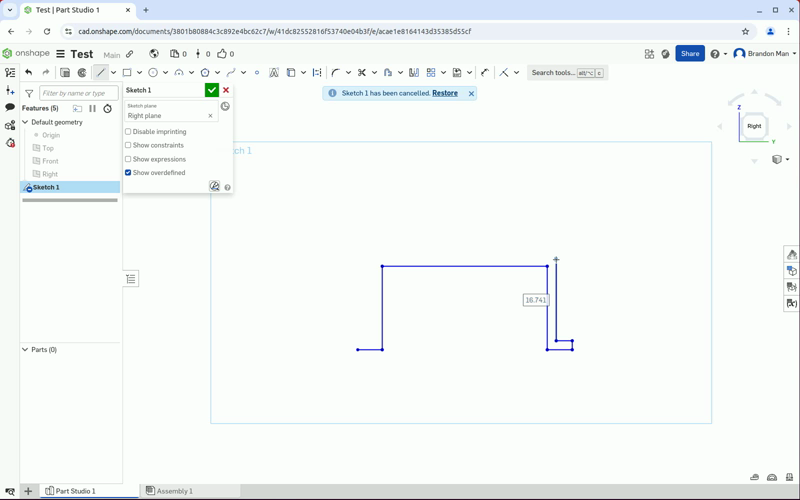
mouse_move(373, 259)
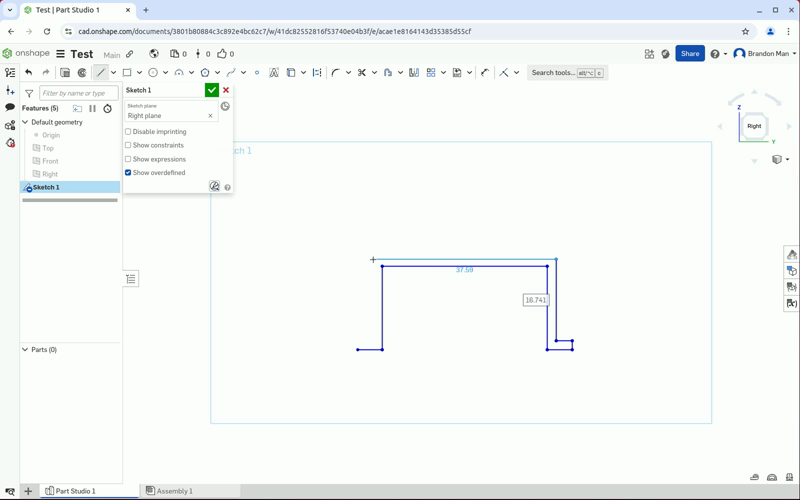
click(373, 259)
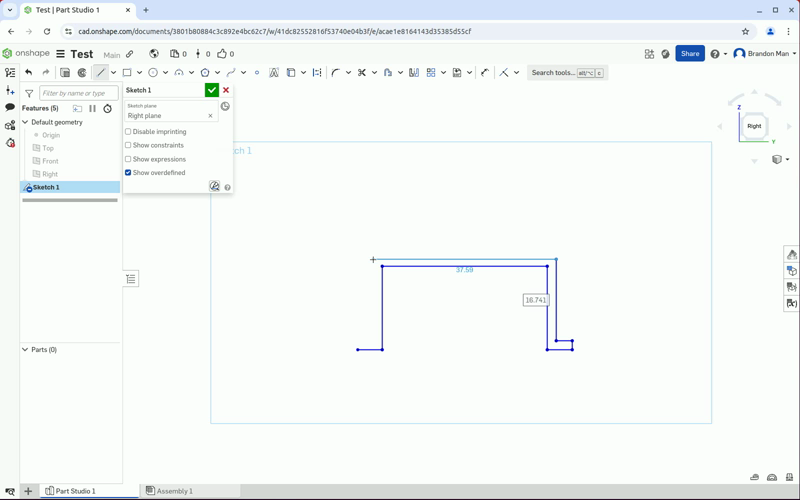
key_up(shift)
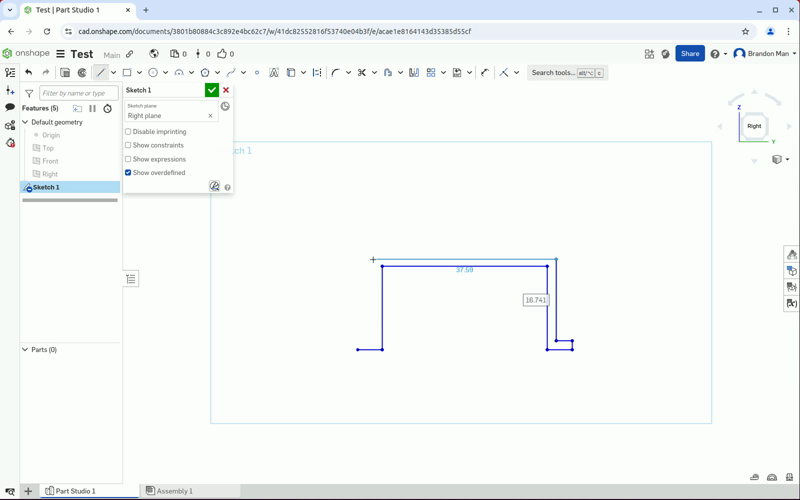
key_down(shift)
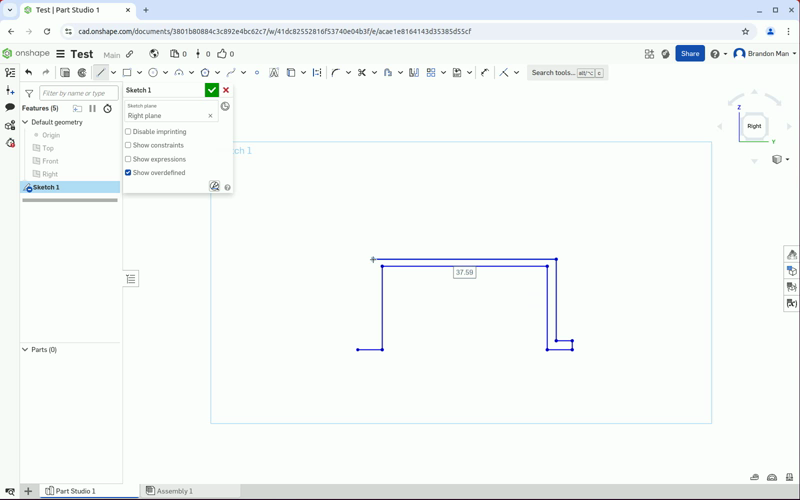
mouse_move(373, 340)
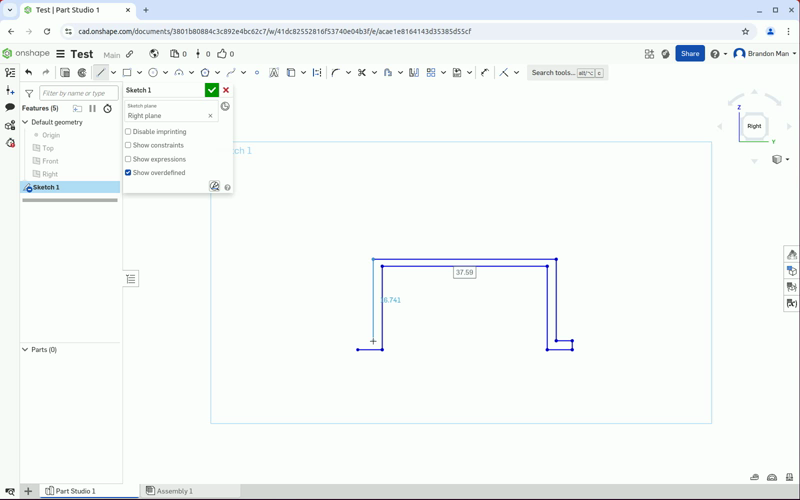
click(373, 340)
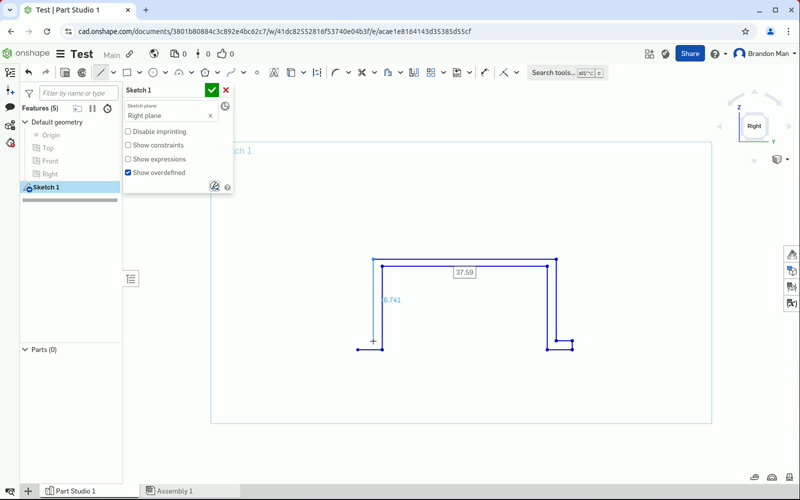
key_up(shift)
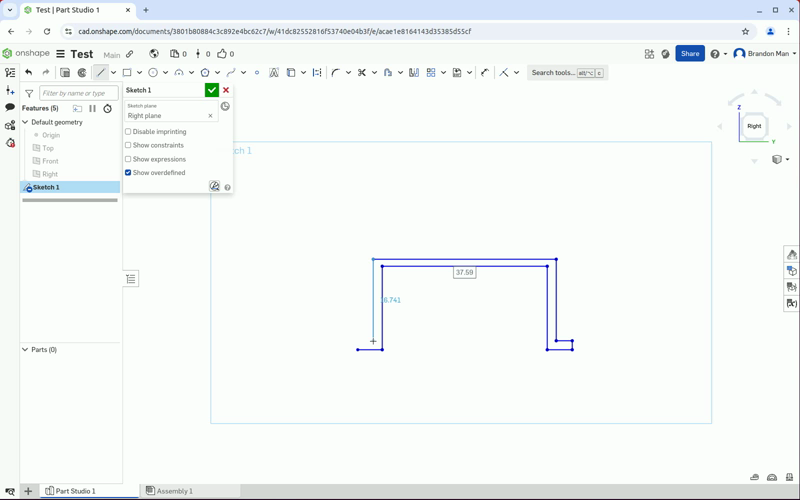
key_down(shift)
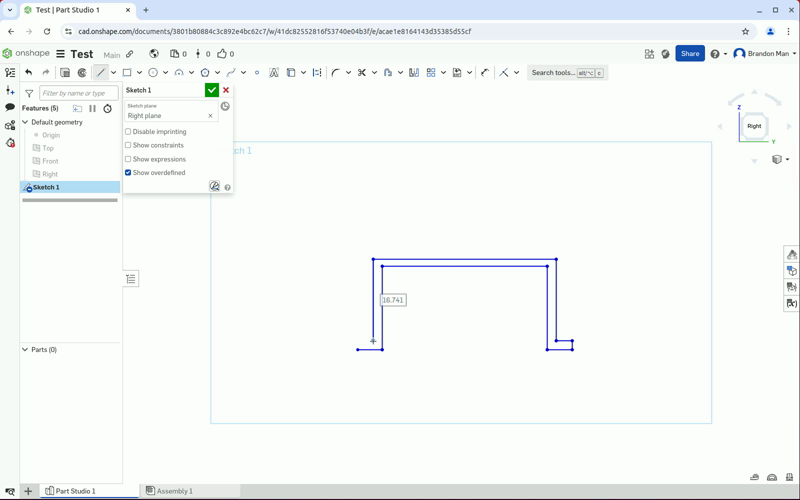
mouse_move(403, 340)
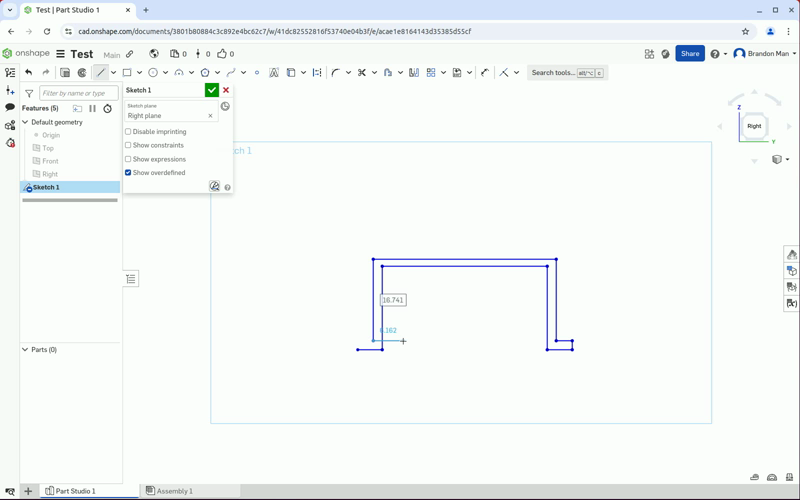
mouse_move(357, 340)
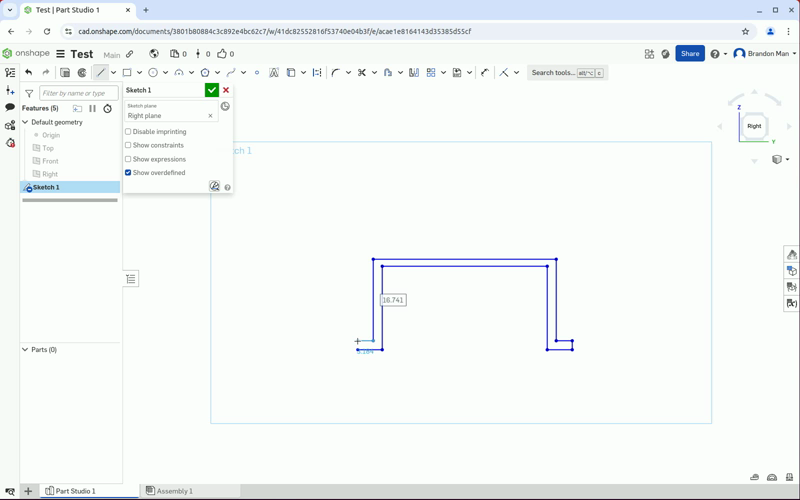
click(357, 340)
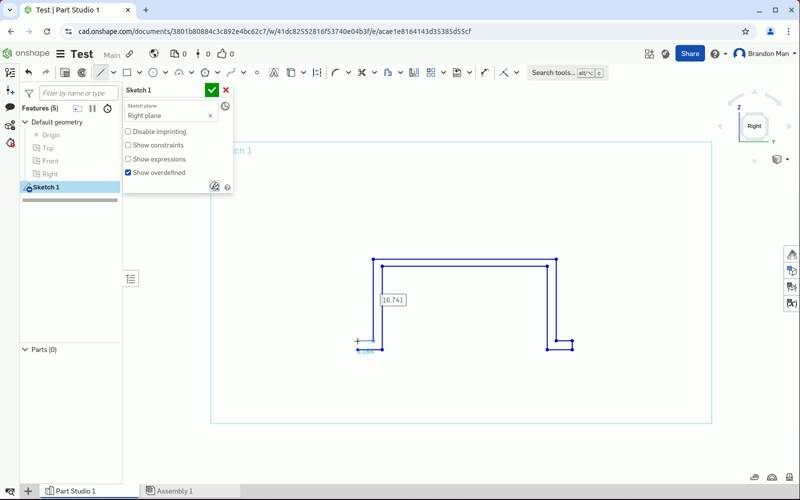
key_up(shift)
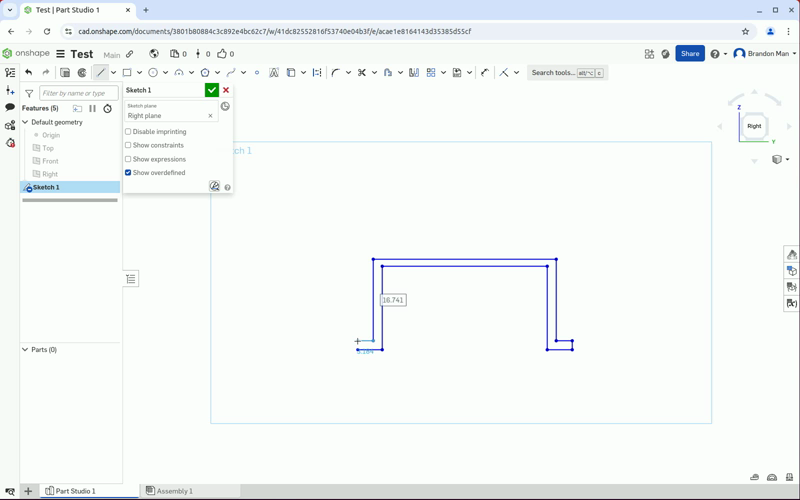
mouse_move(387, 340)
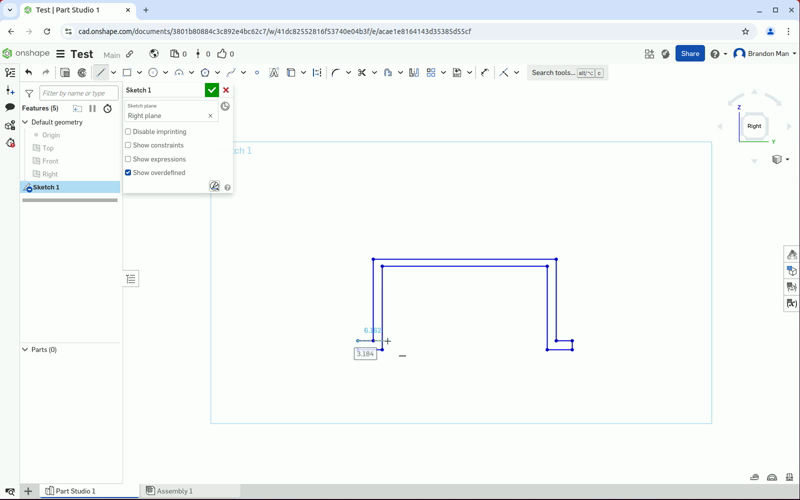
key_down(shift)
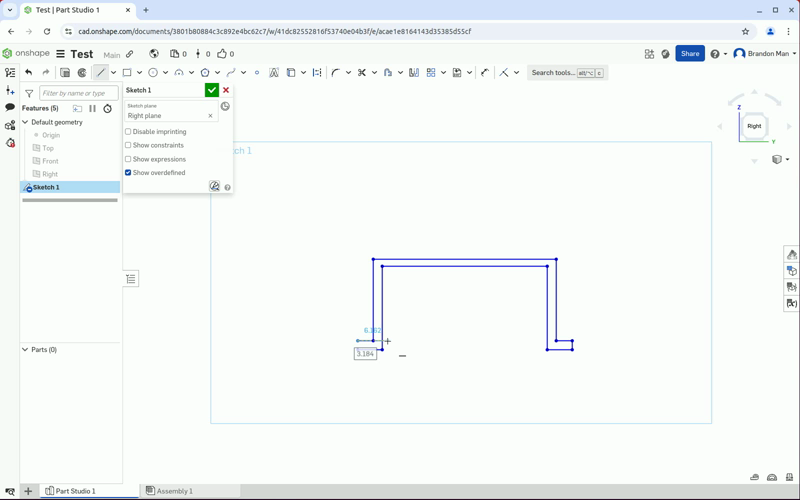
mouse_move(357, 349)
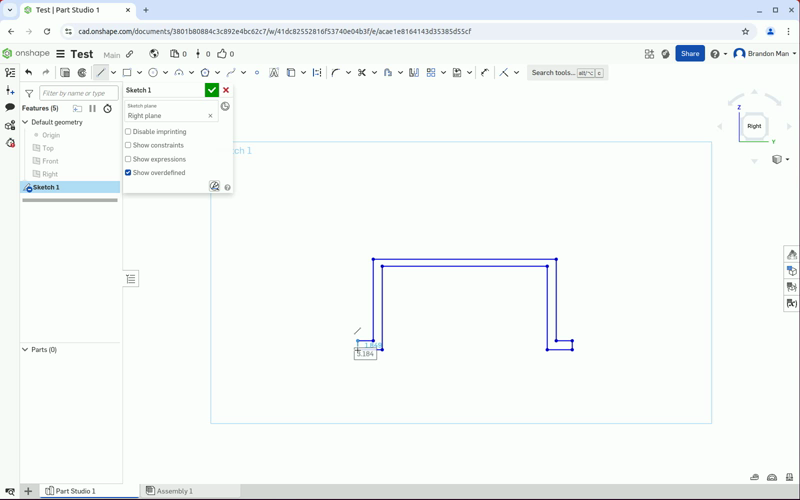
key_up(shift)
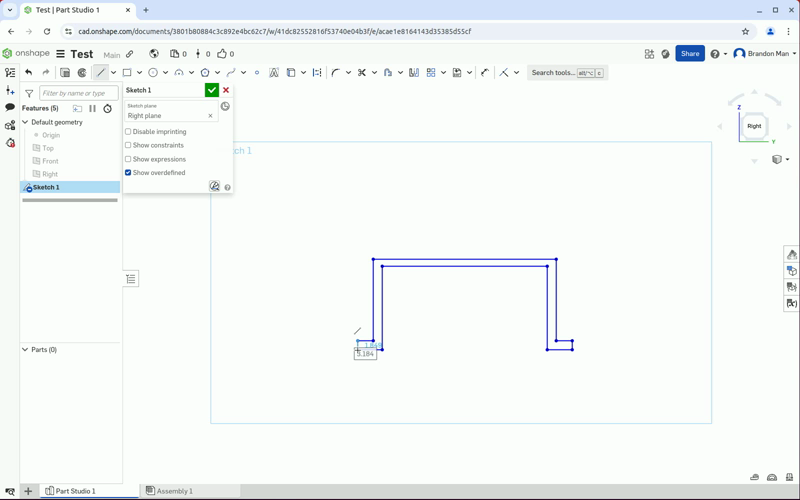
click(357, 349)
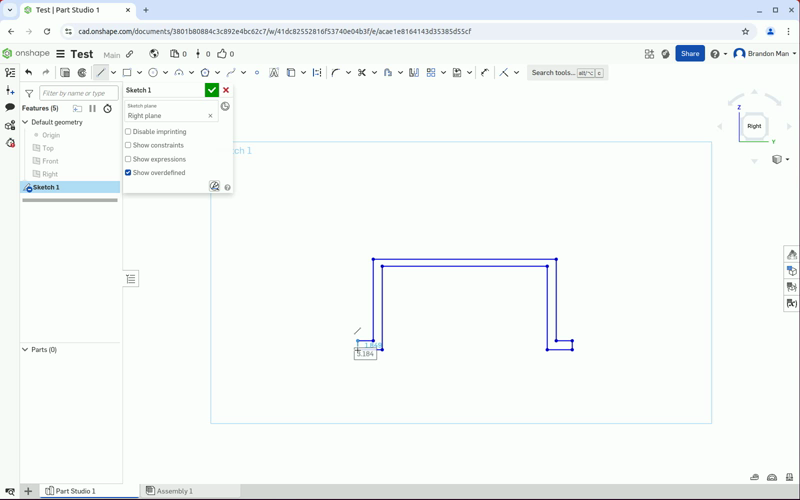
key(esc)
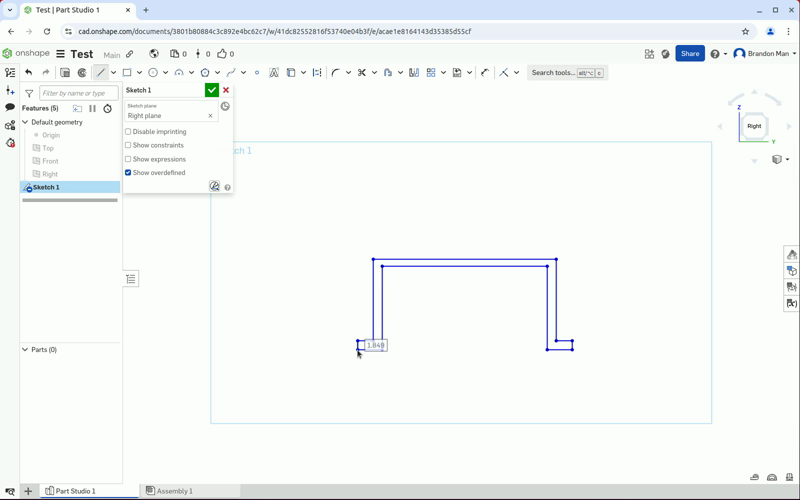
mouse_move(552, 312)
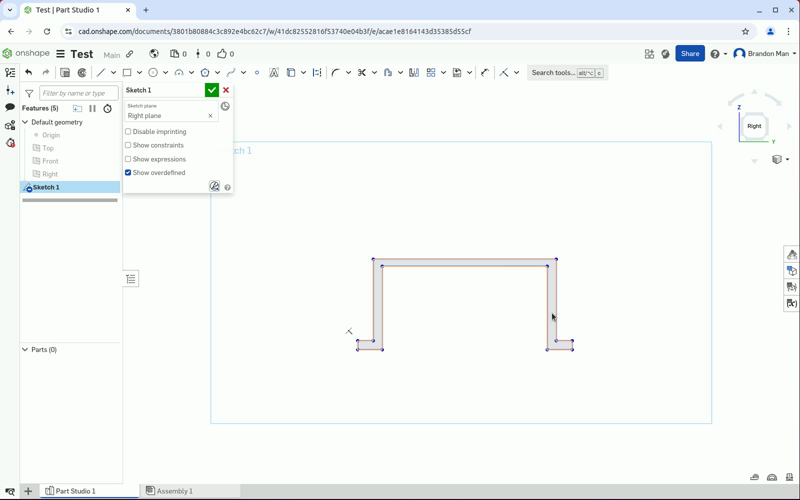
click(552, 312)
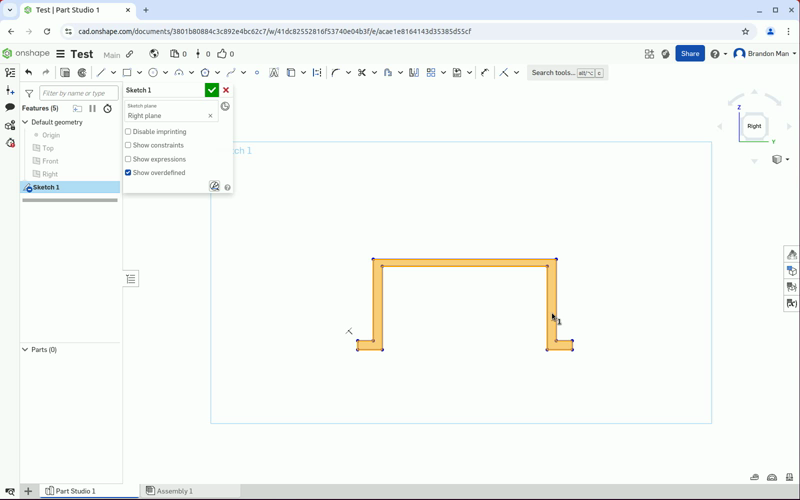
mouse_move(73, 352)
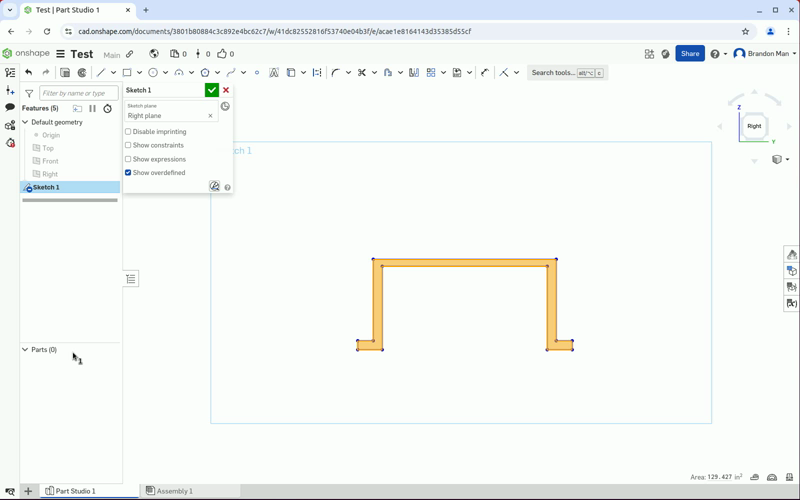
key(shift+y)
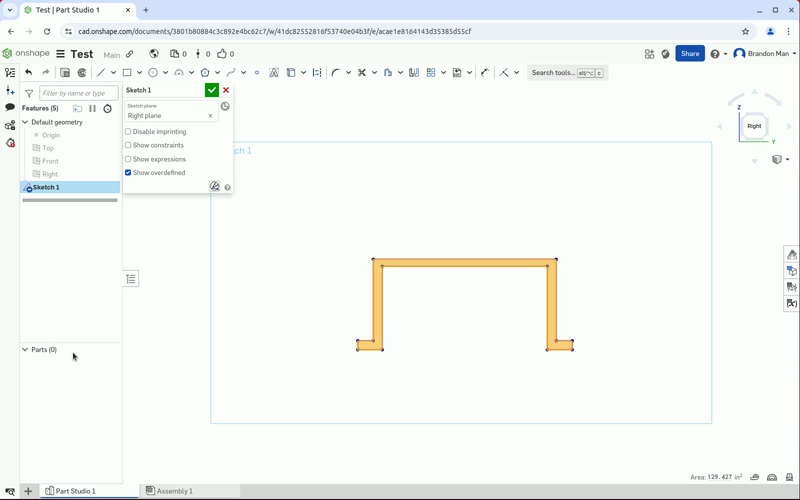
key(shift+e)
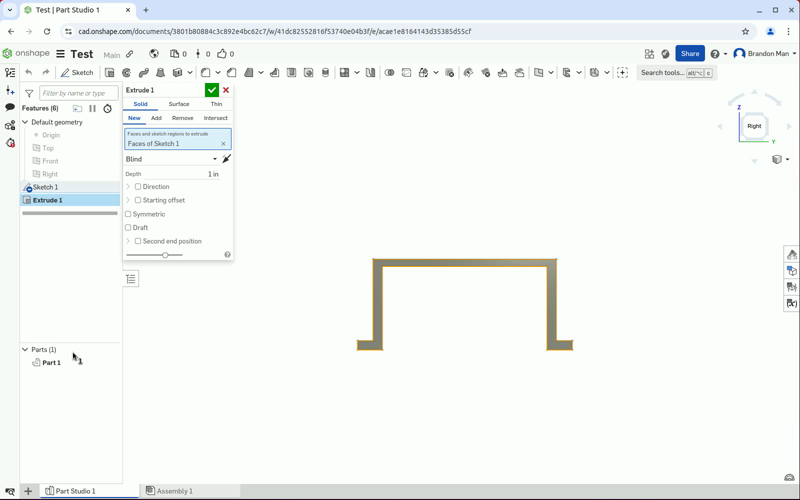
mouse_move(143, 106)
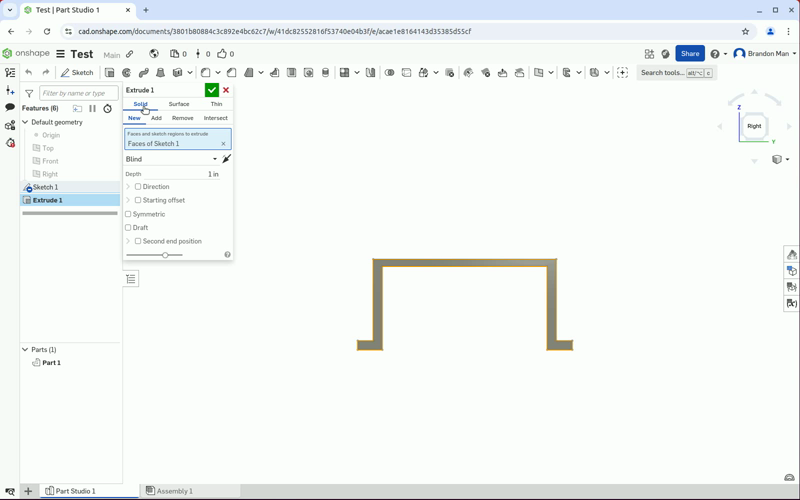
click(143, 106)
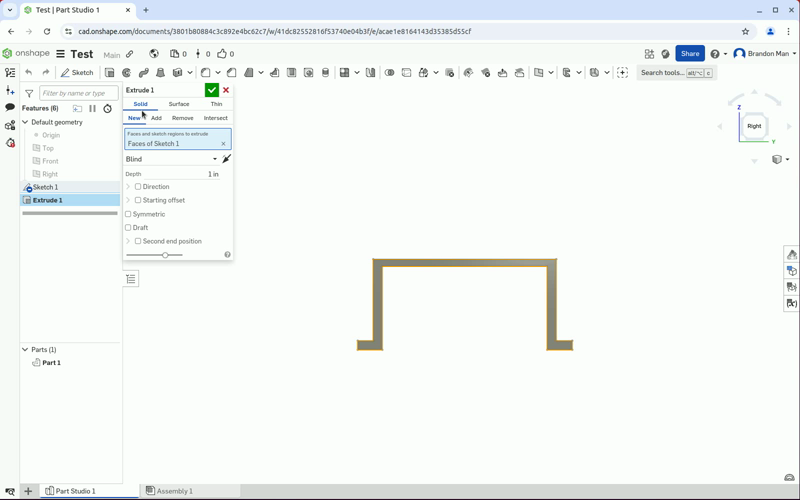
mouse_move(137, 120)
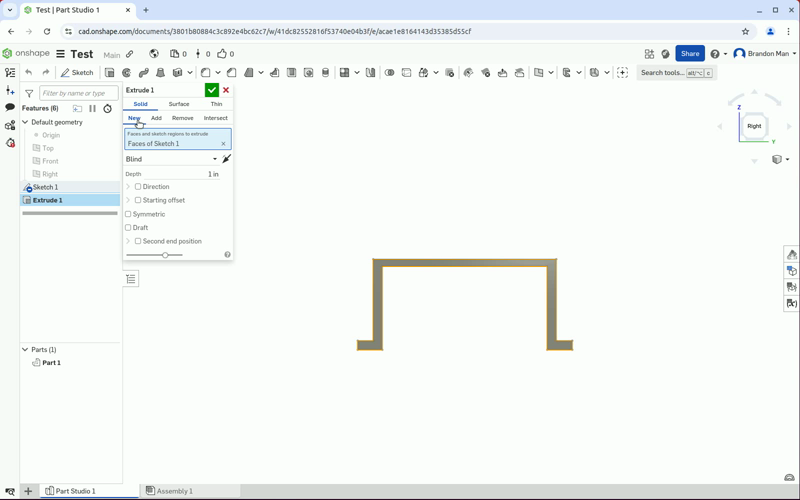
click(137, 120)
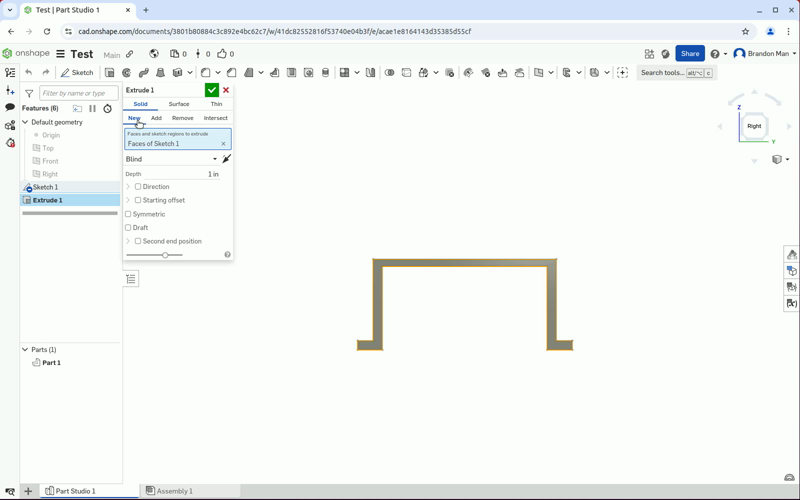
key(tab, 4)
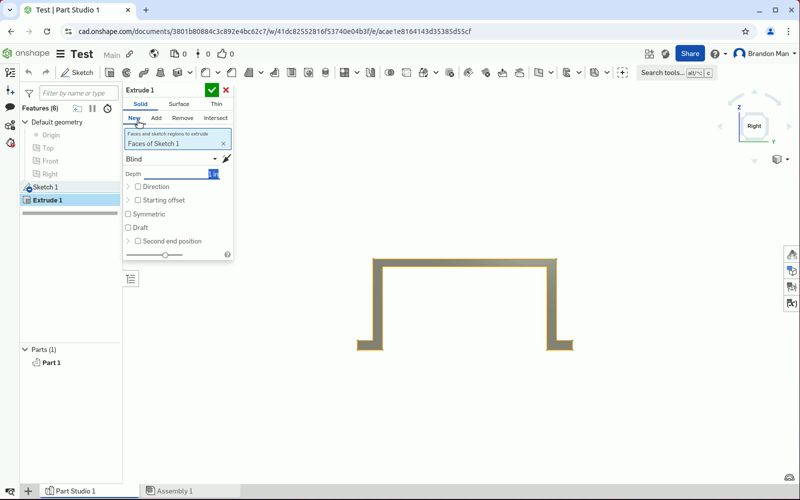
text(4.333)
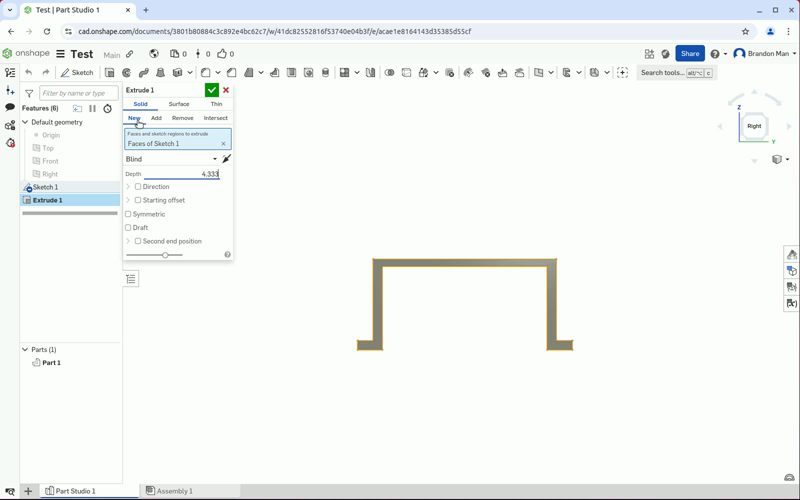
key(enter)
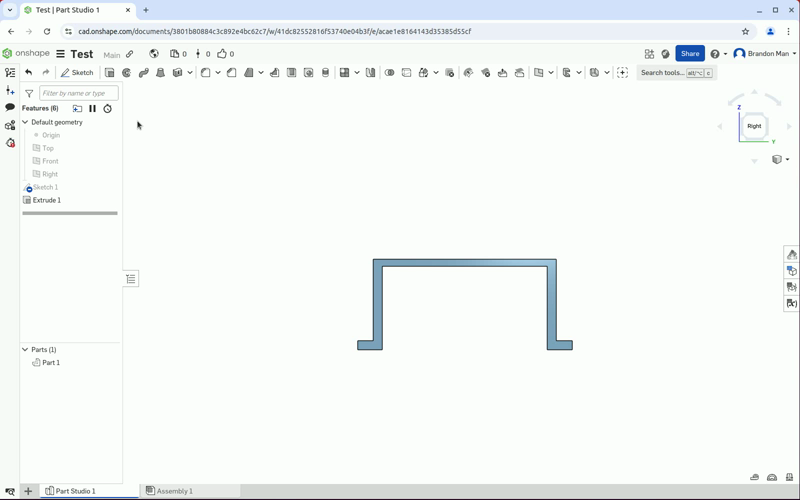
key(shift+h)
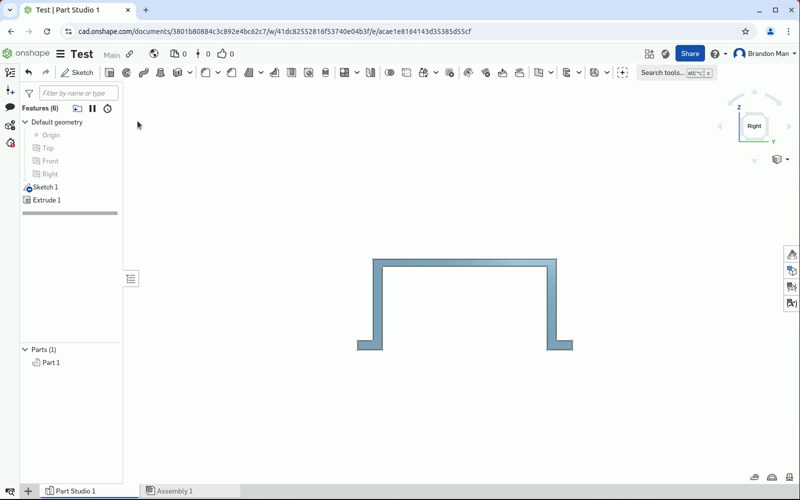
key(shift+h)
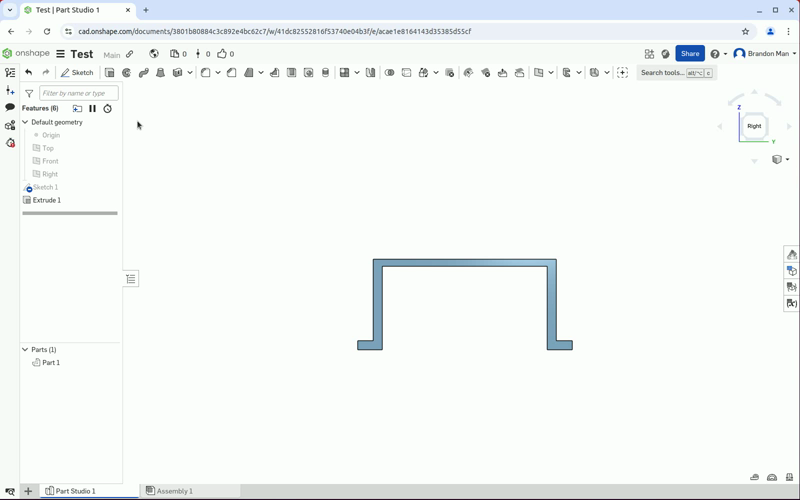
mouse_move(73, 189)
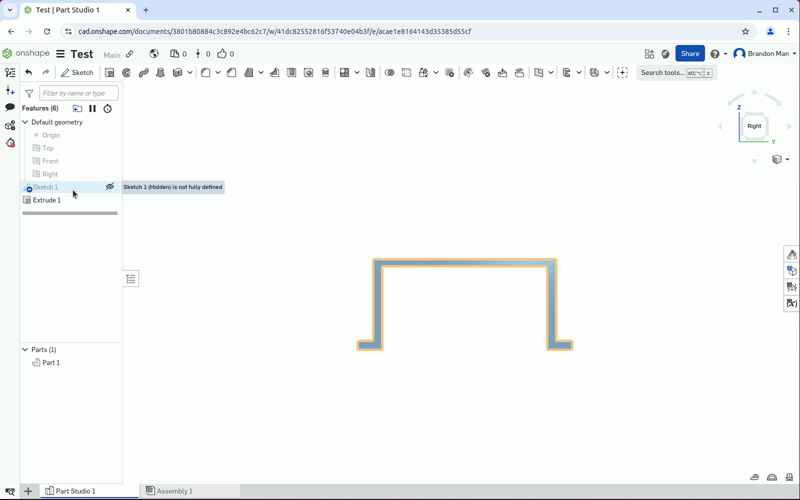
click(73, 189)
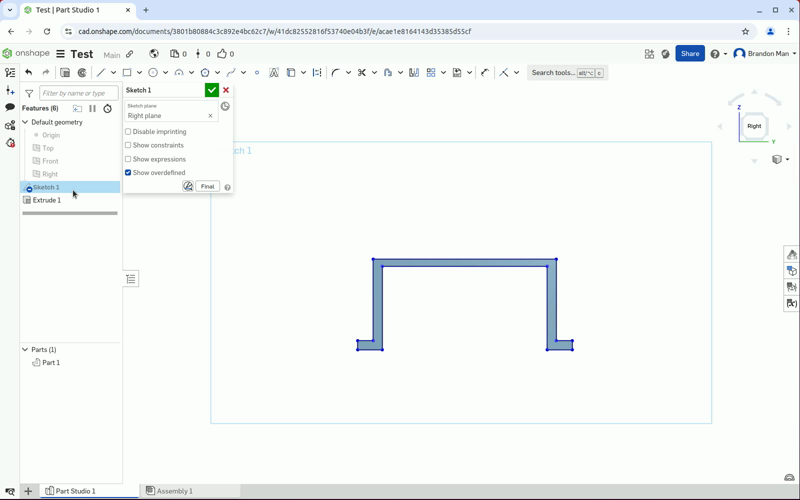
mouse_move(229, 92)
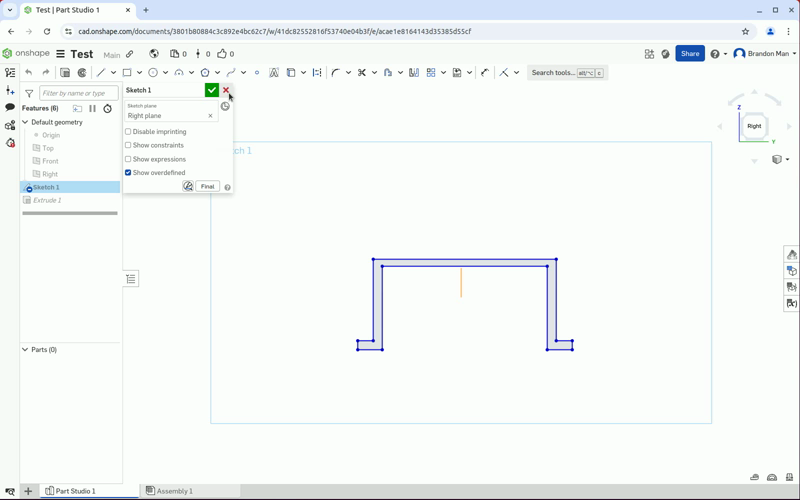
click(229, 92)
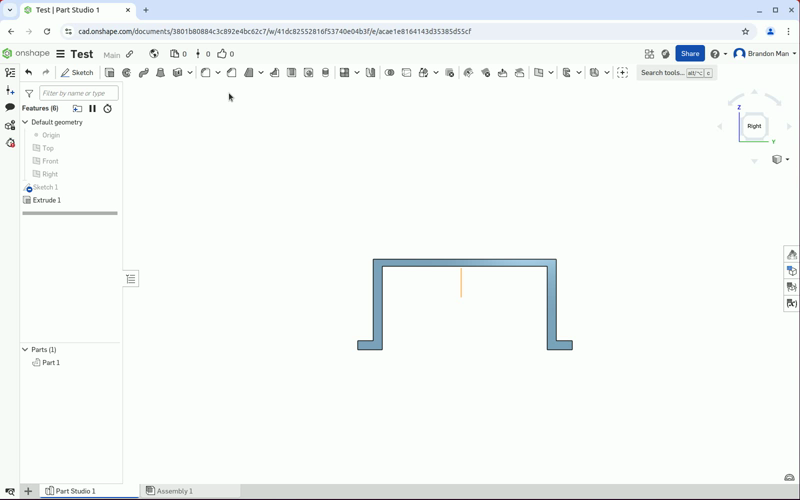
mouse_move(73, 352)
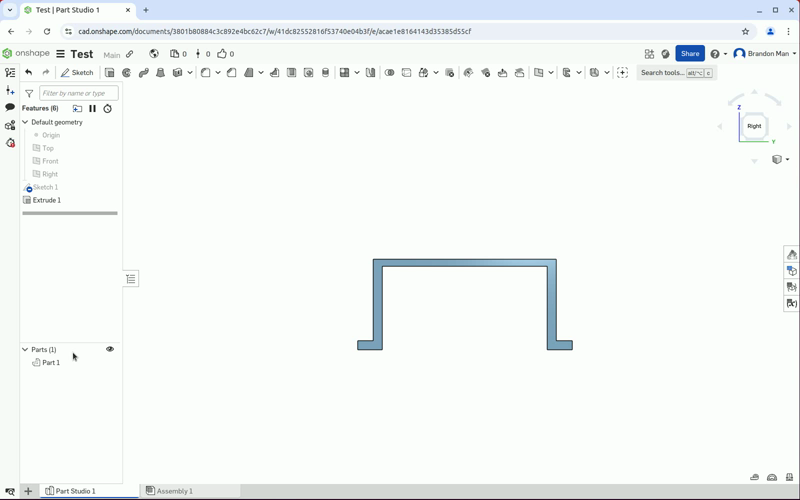
key(y)
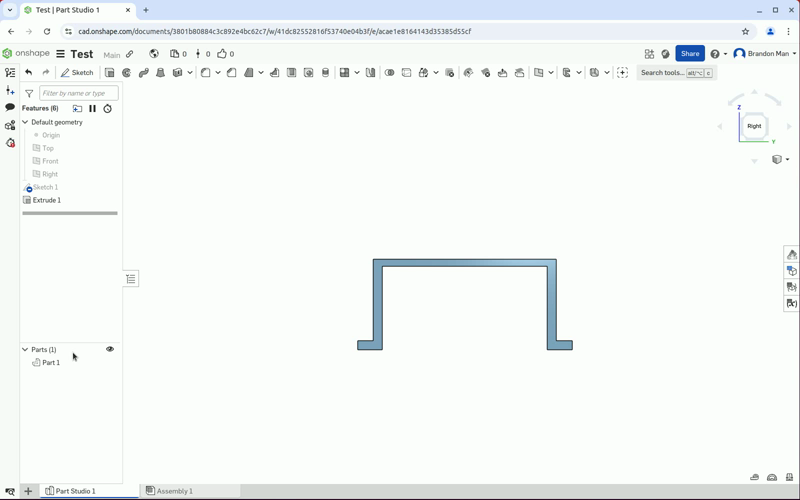
key(shift+p)
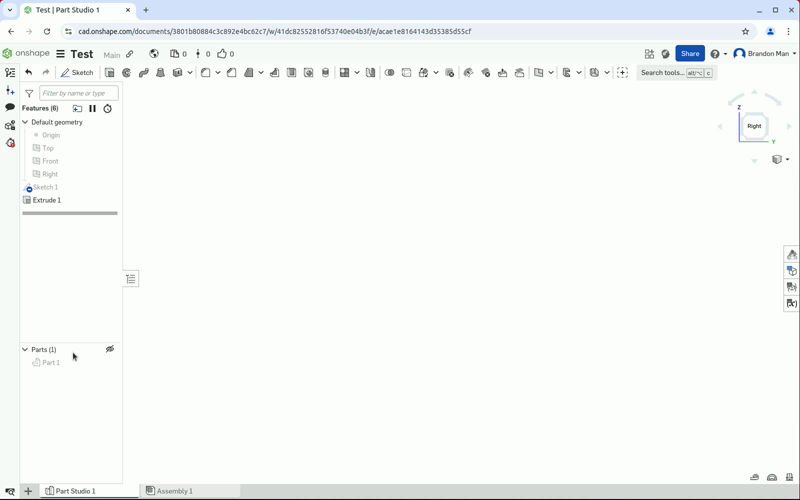
key(space)
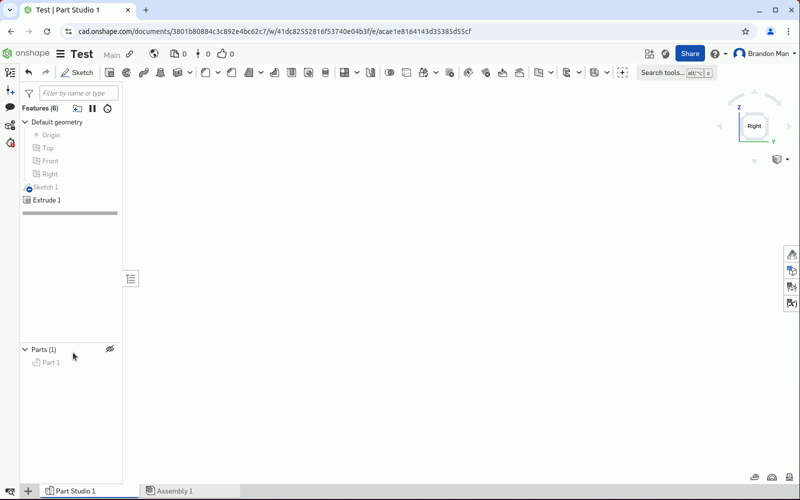
key_down(shift)
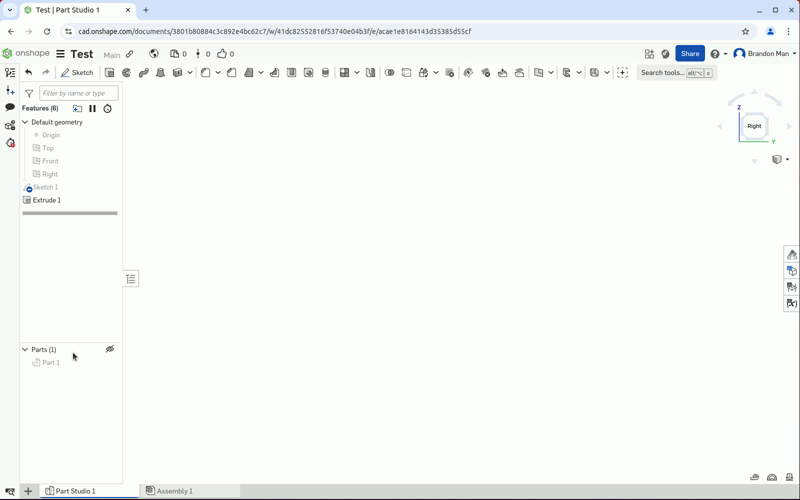
key(right)
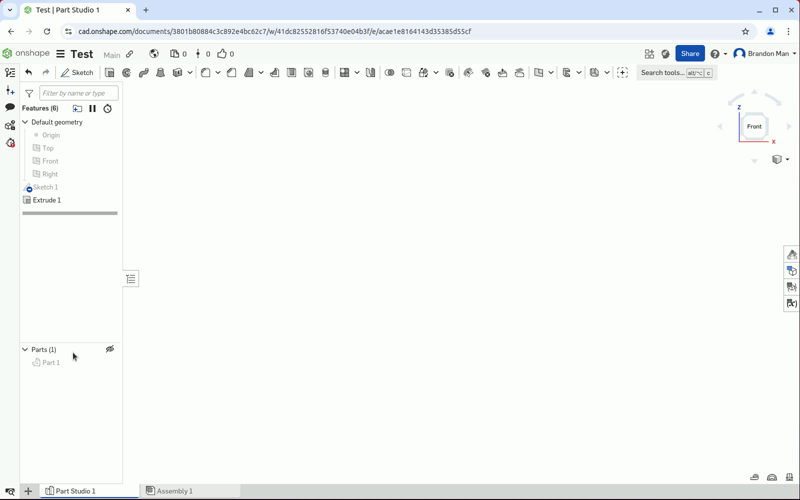
key_up(shift)
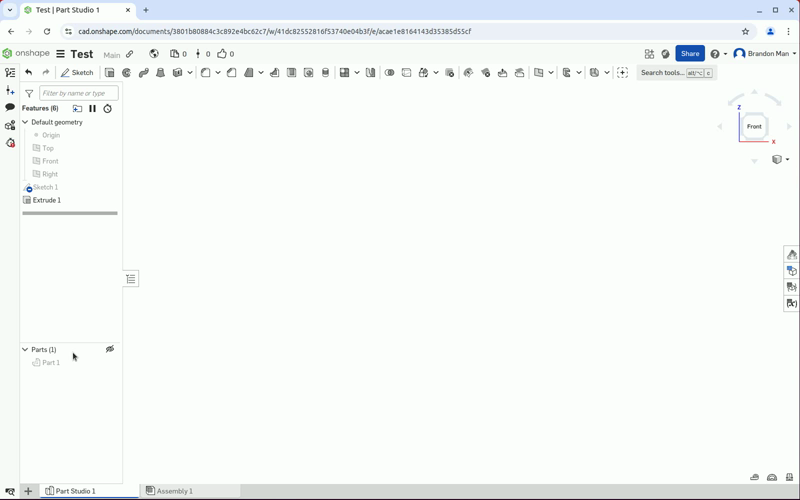
key(space)
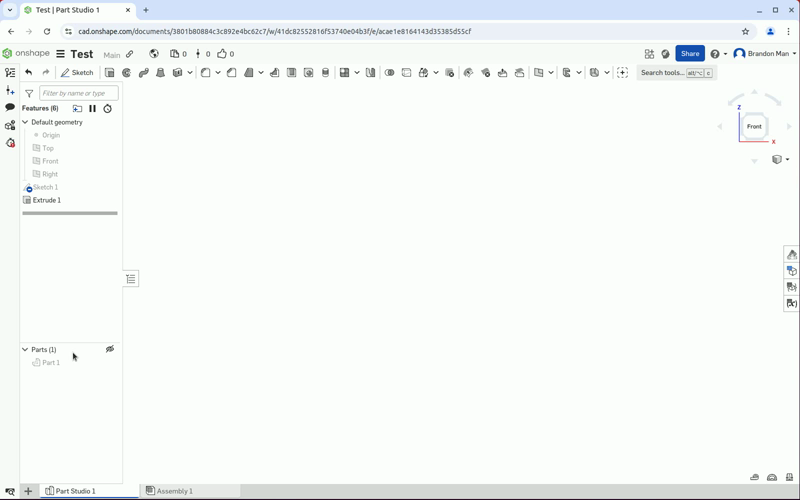
key_down(shift)
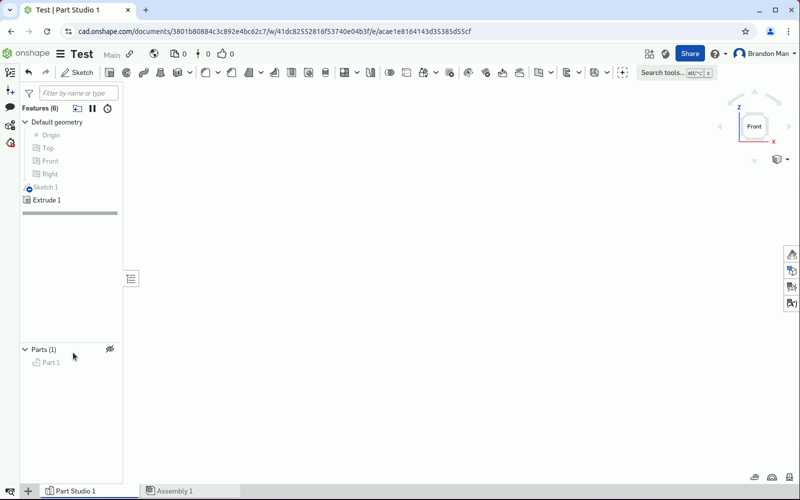
key(down)
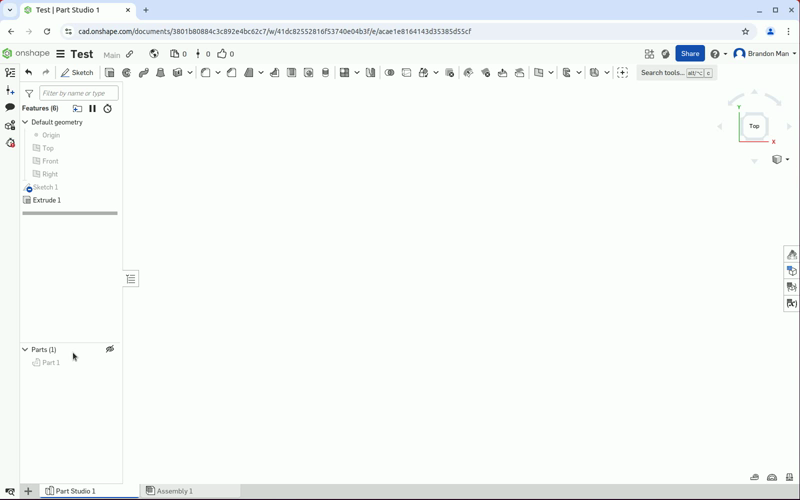
key_up(shift)
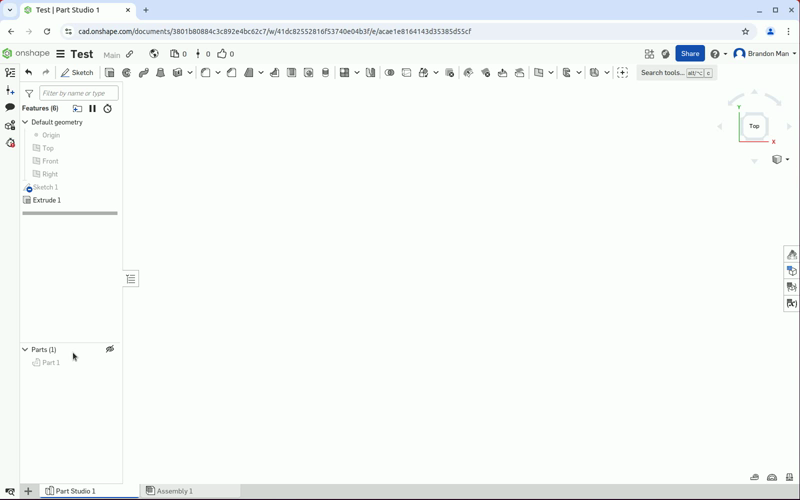
mouse_move(73, 352)
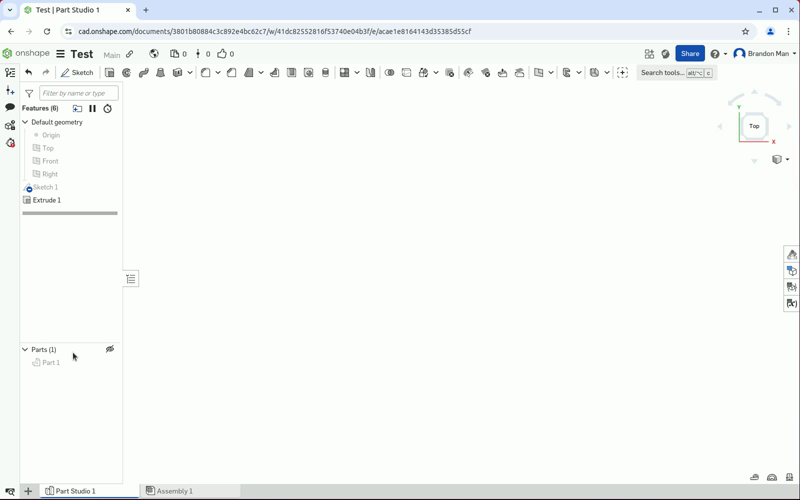
key(shift+y)
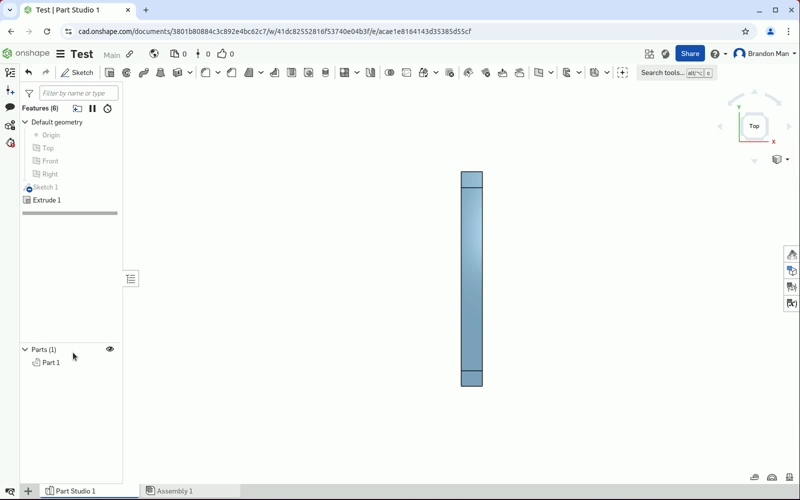
mouse_move(541, 75)
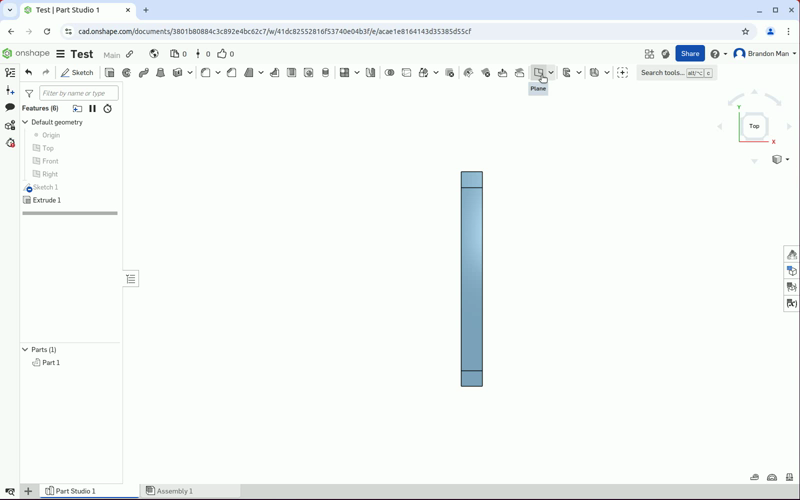
click(541, 75)
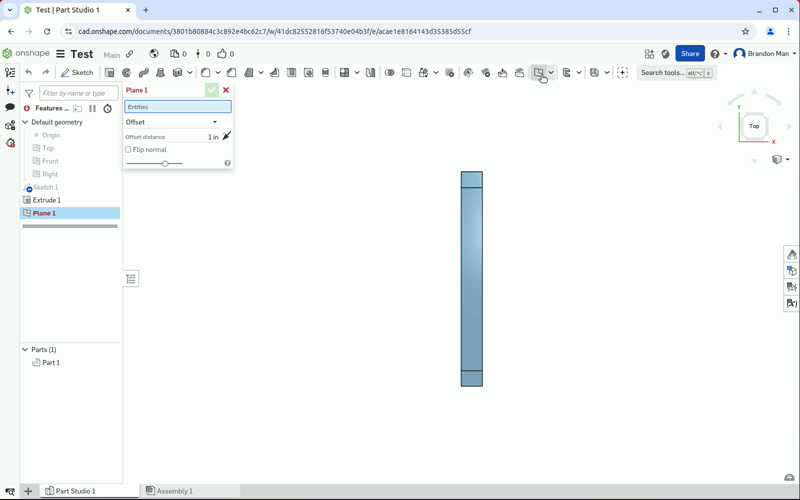
mouse_move(73, 150)
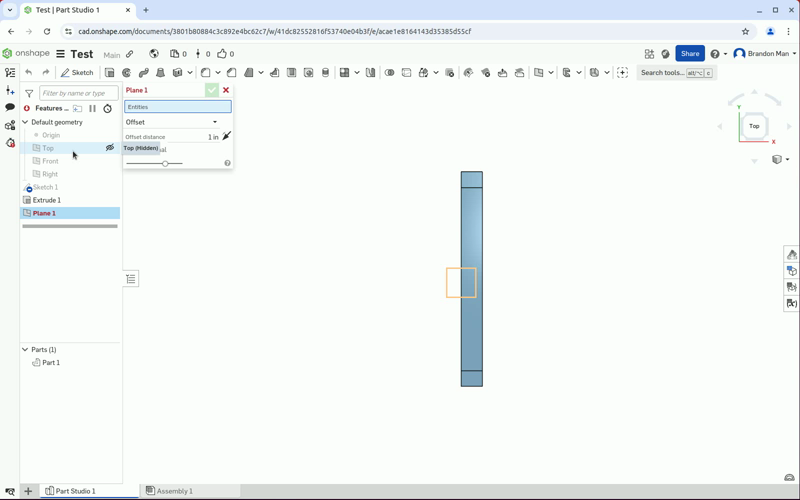
click(73, 150)
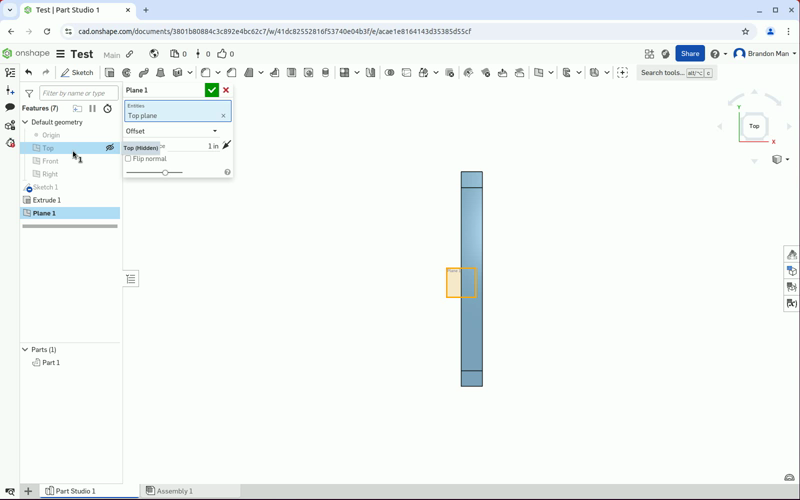
key(tab, 2)
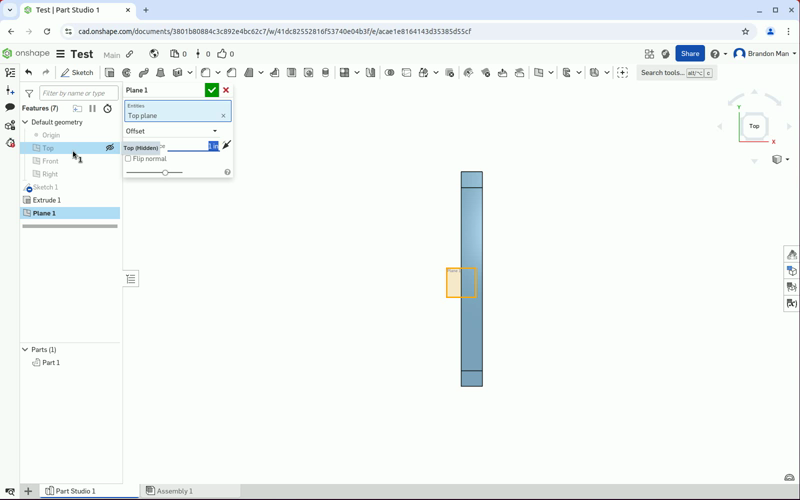
text(11.801)
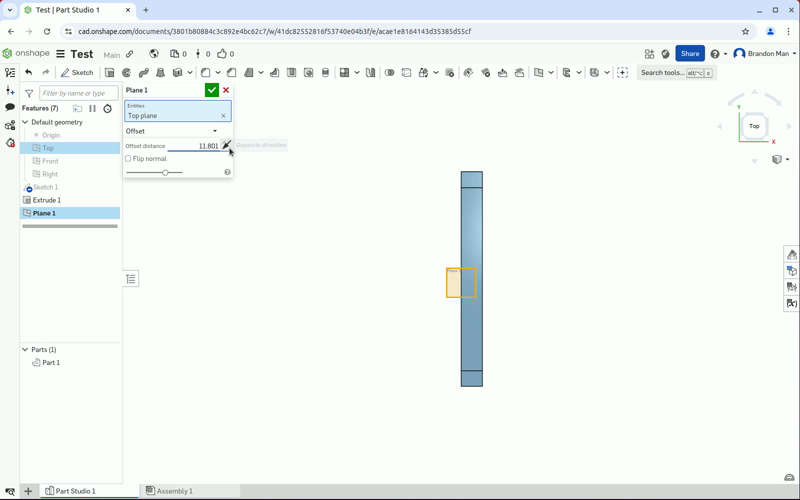
mouse_move(229, 147)
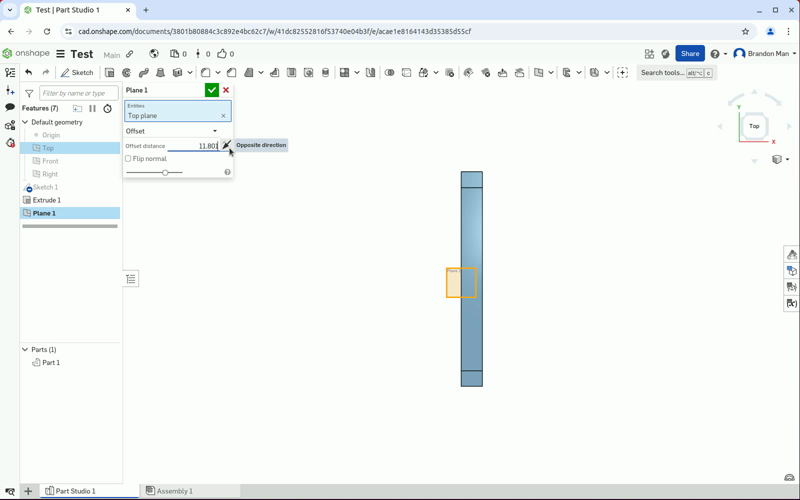
click(229, 147)
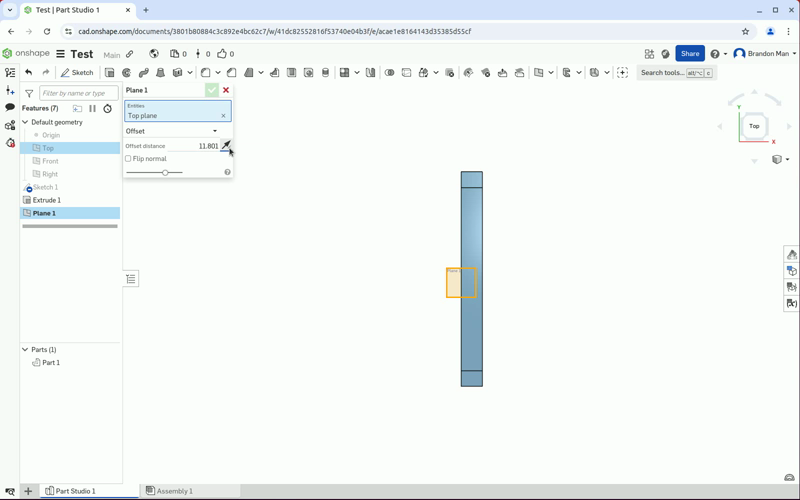
key(enter, 2)
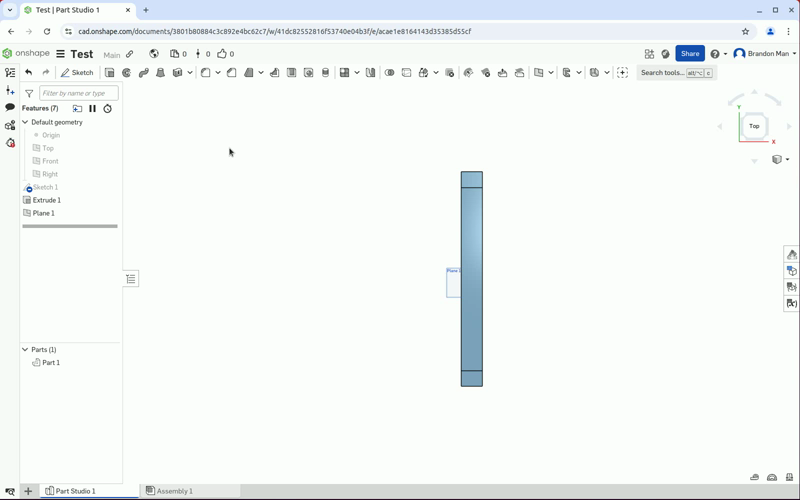
key(shift+s)
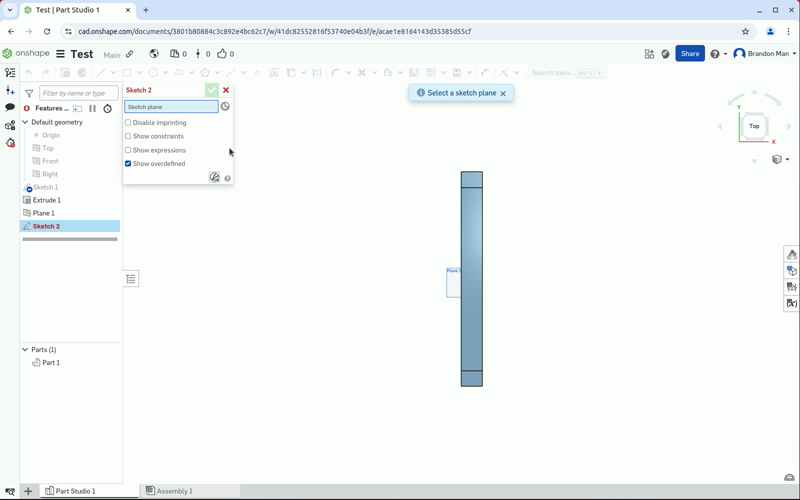
mouse_move(73, 215)
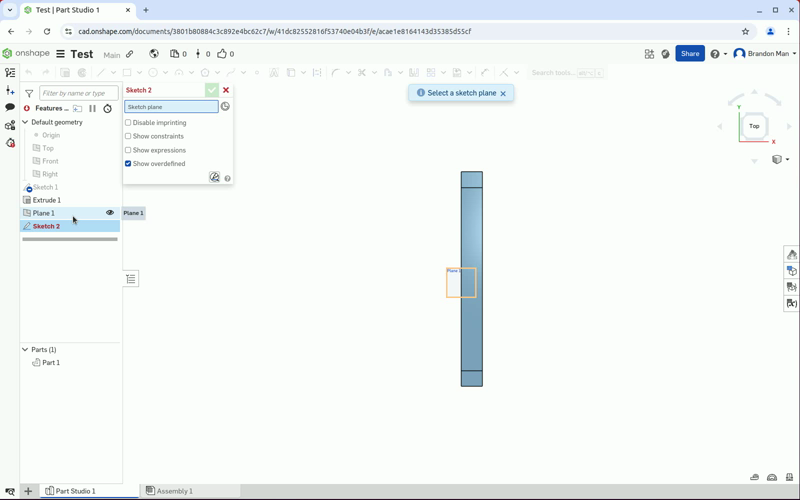
click(73, 215)
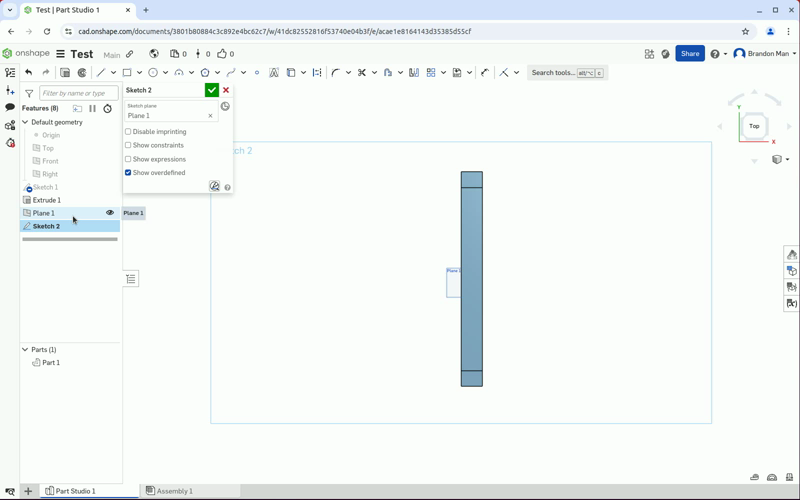
mouse_move(73, 352)
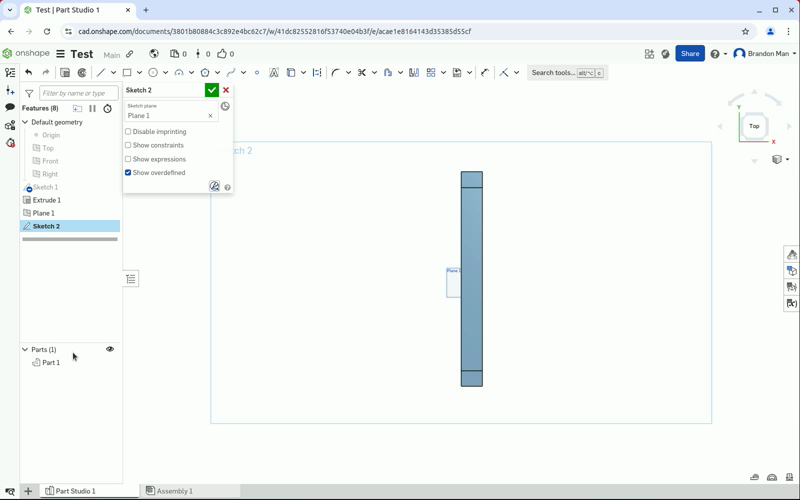
key(y)
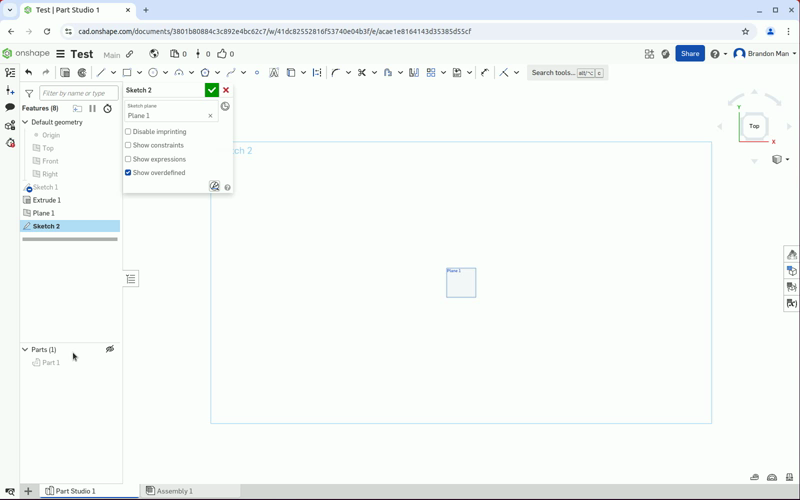
key(c)
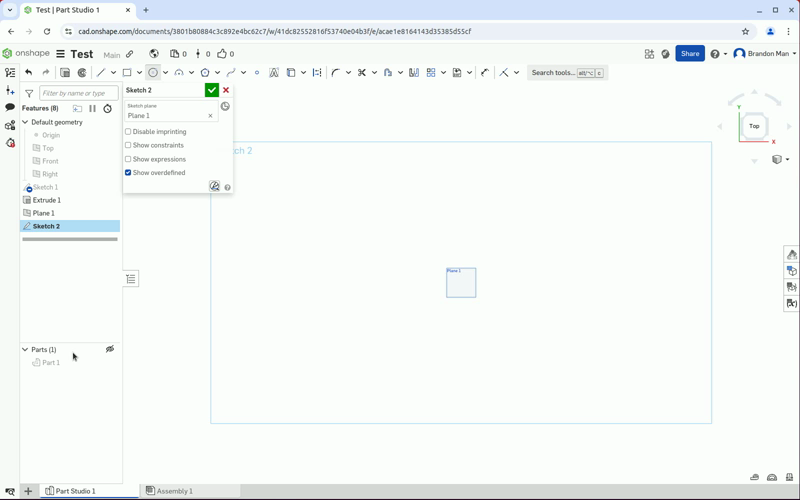
key_down(shift)
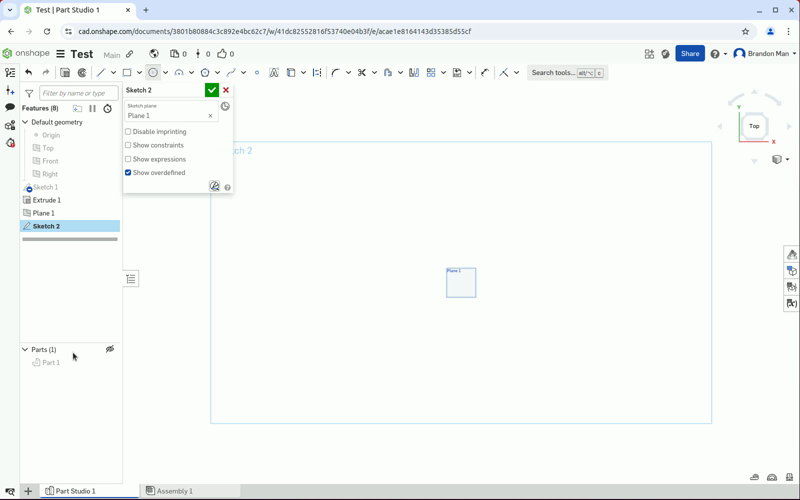
mouse_move(471, 178)
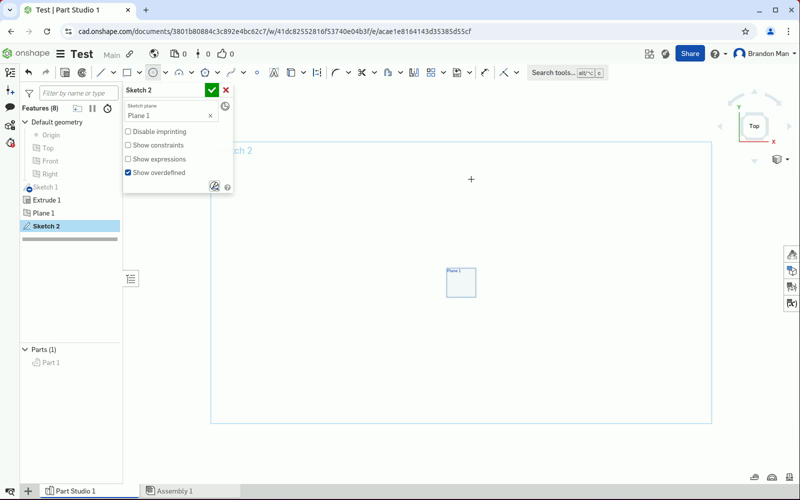
click(471, 178)
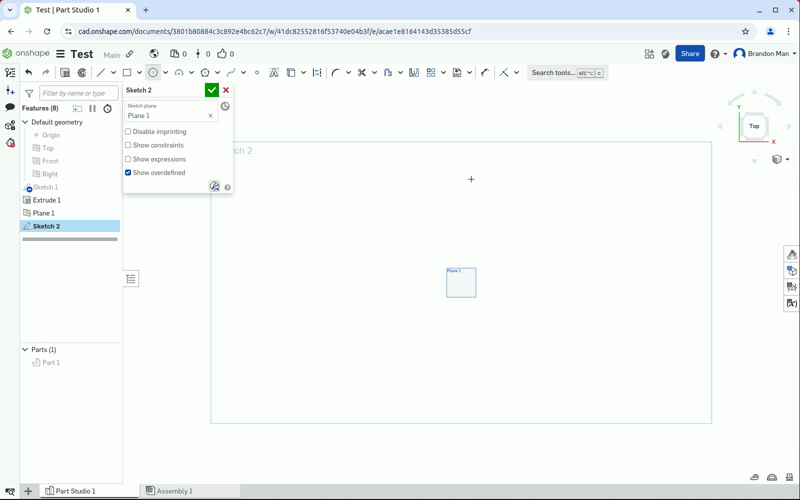
key_up(shift)
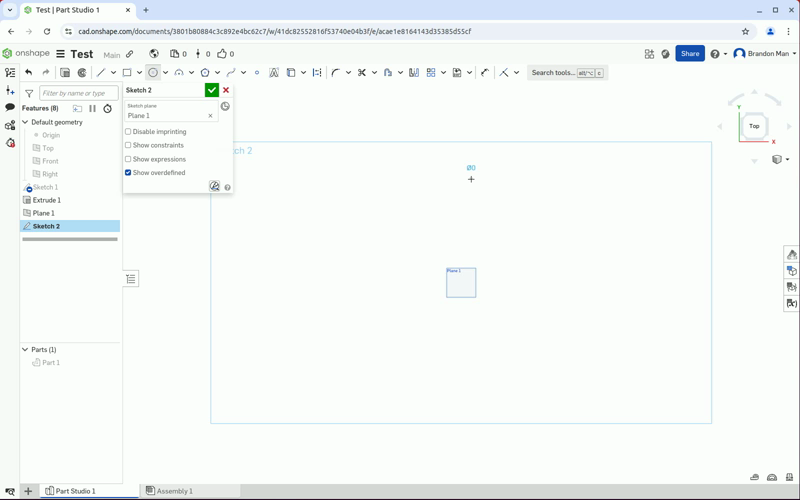
mouse_move(476, 178)
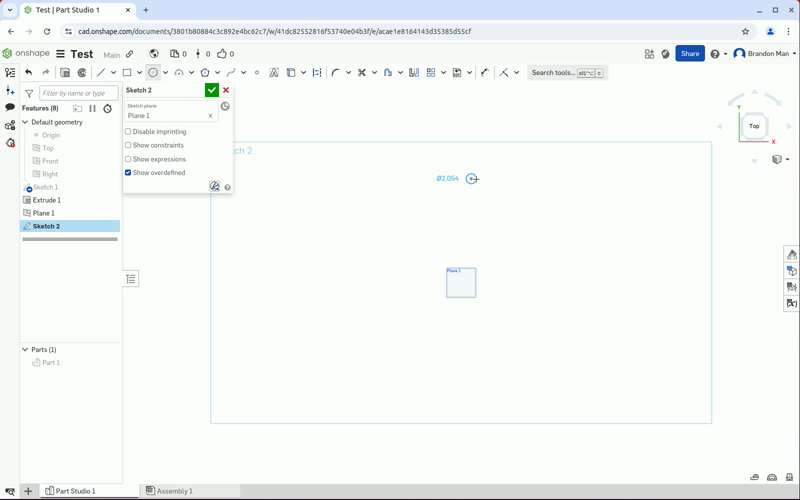
click(476, 178)
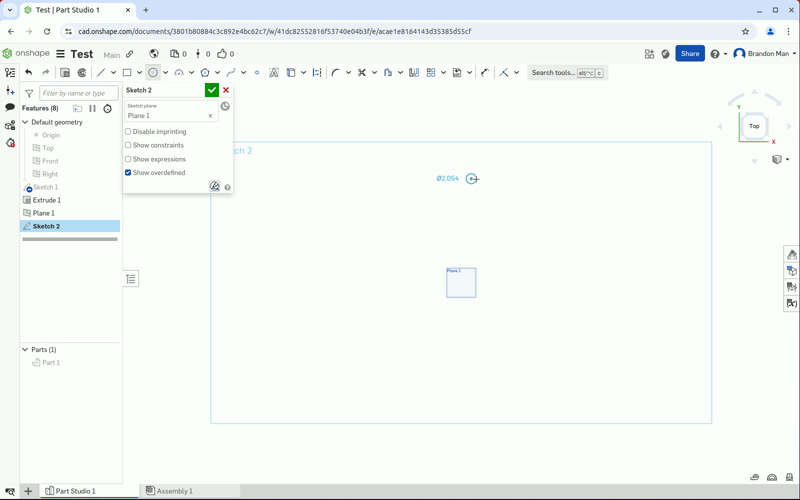
key(esc)
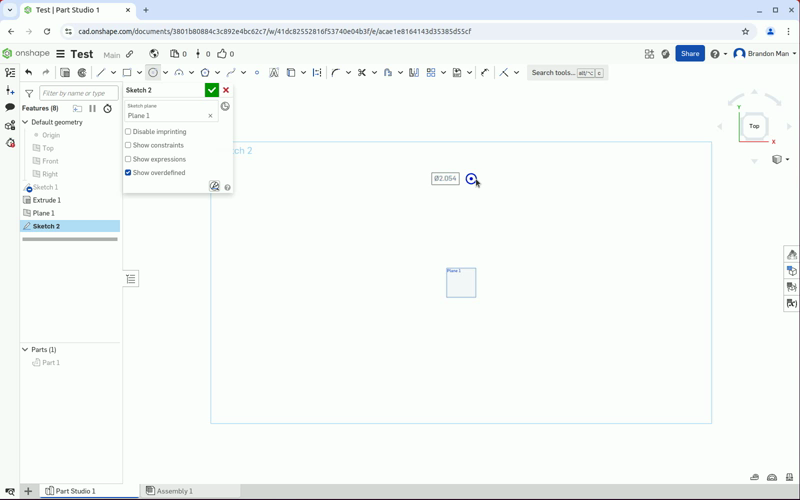
mouse_move(474, 181)
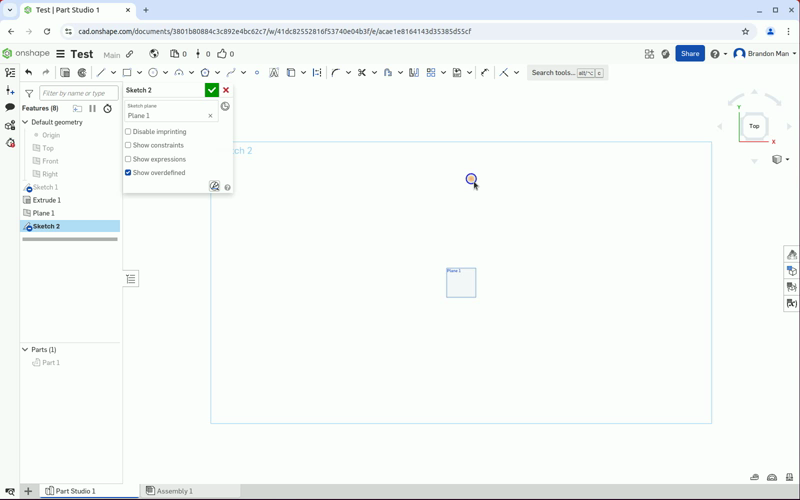
scroll(6)
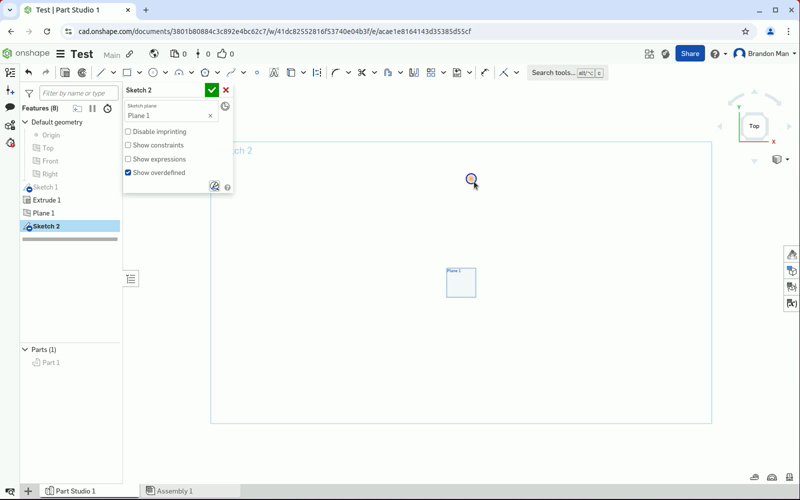
scroll(6)
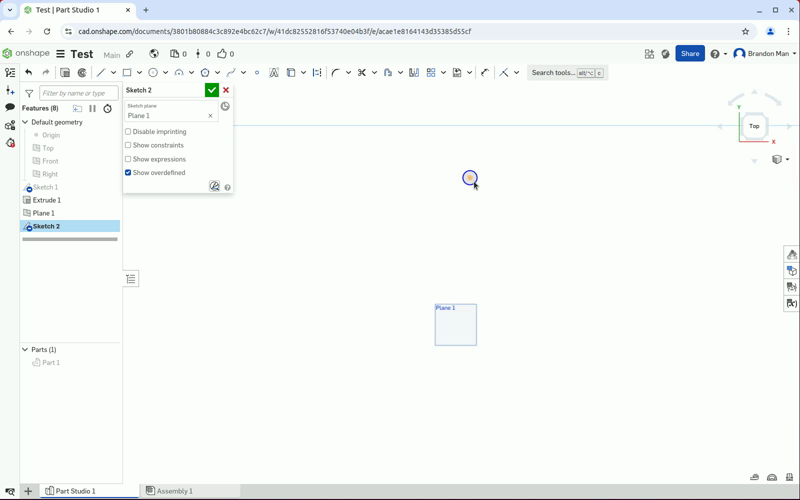
scroll(6)
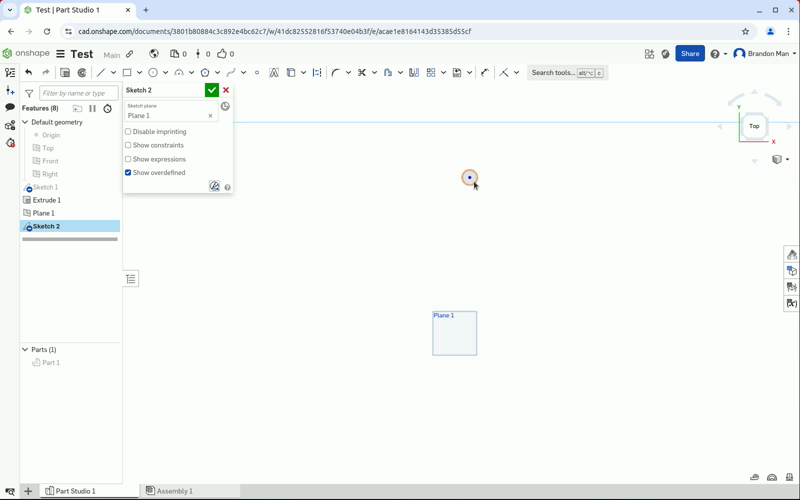
scroll(6)
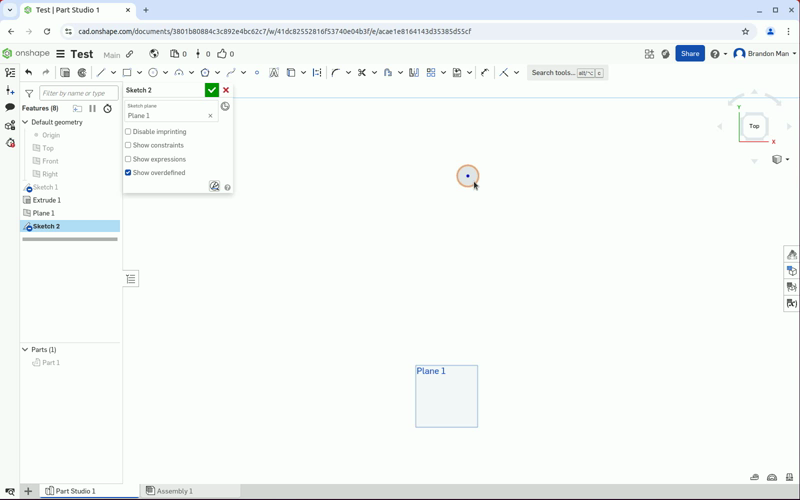
scroll(6)
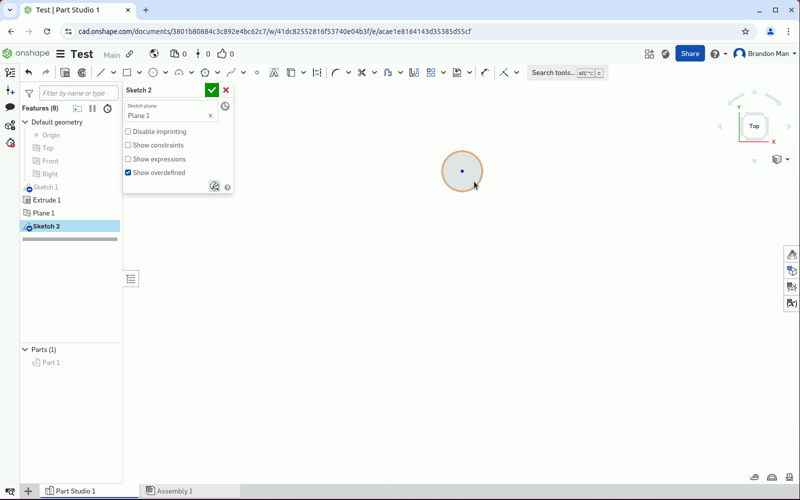
scroll(6)
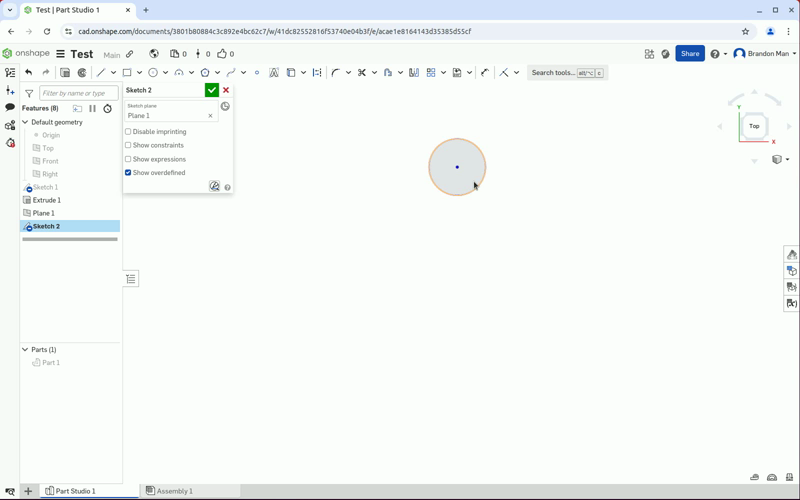
scroll(6)
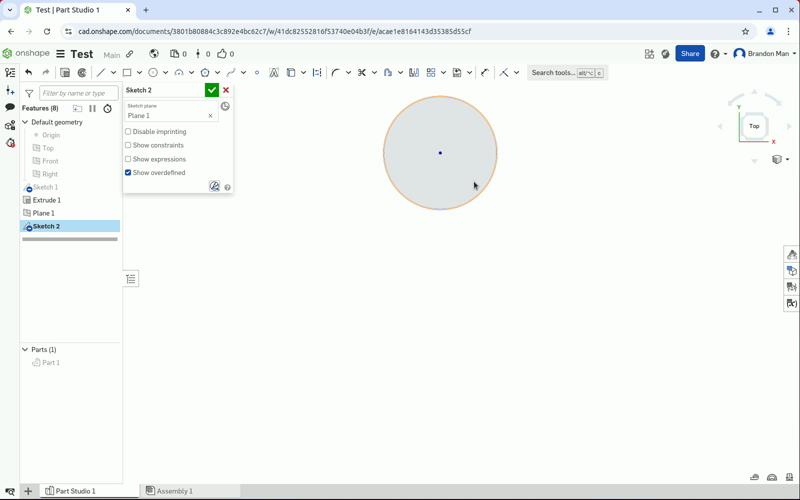
click(474, 181)
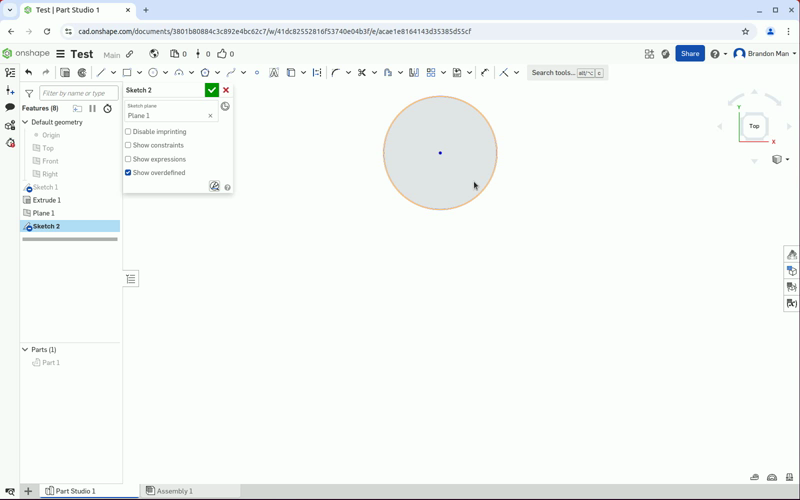
scroll(-6)
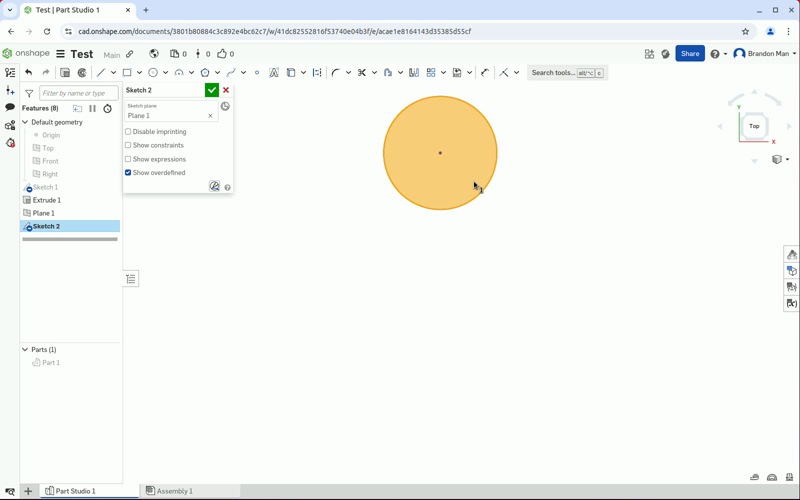
scroll(-6)
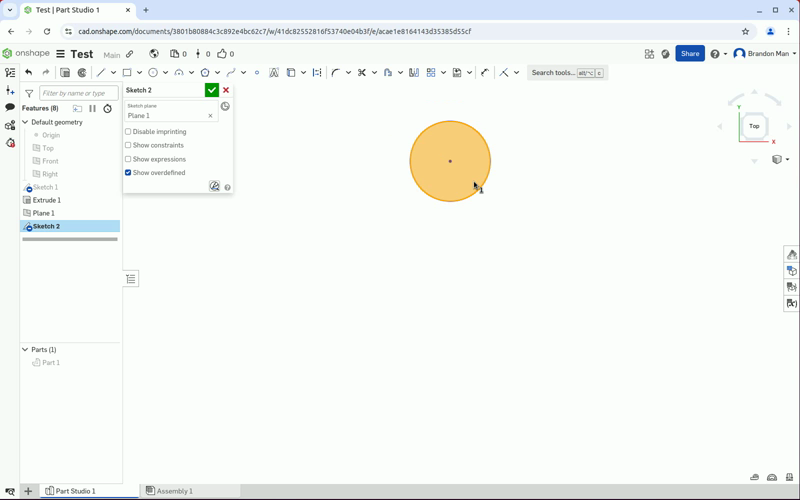
scroll(-6)
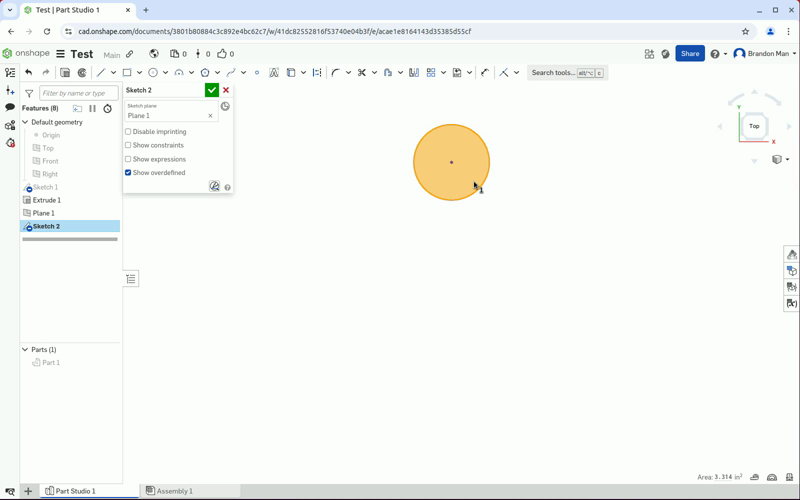
scroll(-6)
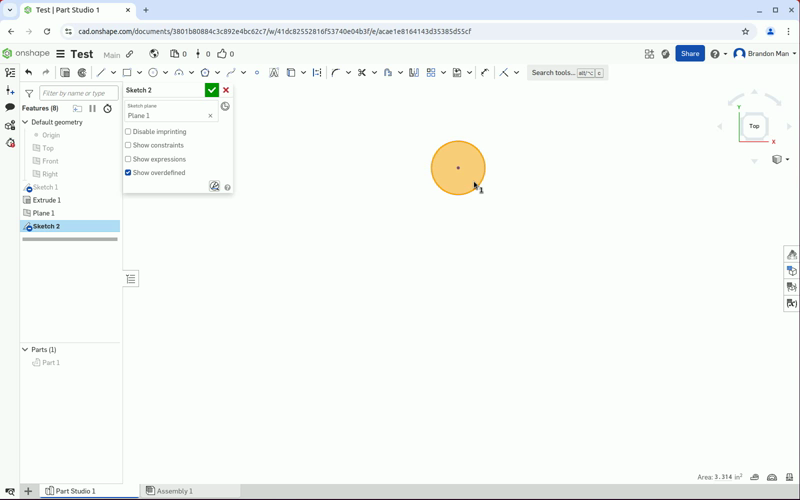
scroll(-6)
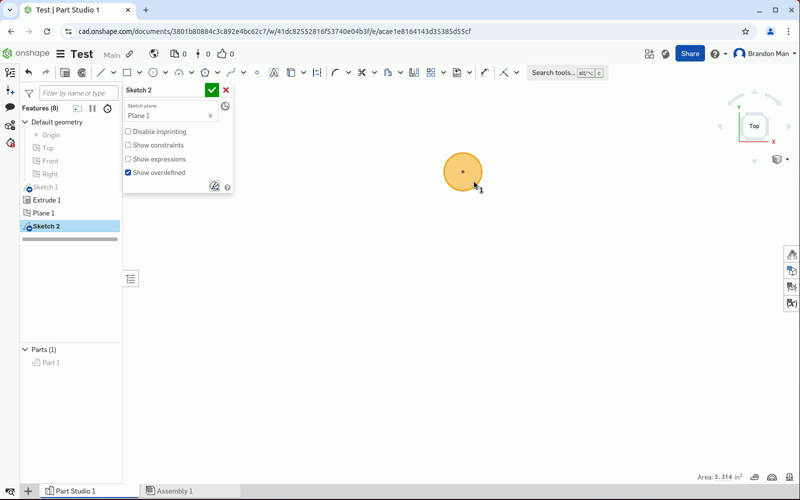
scroll(-6)
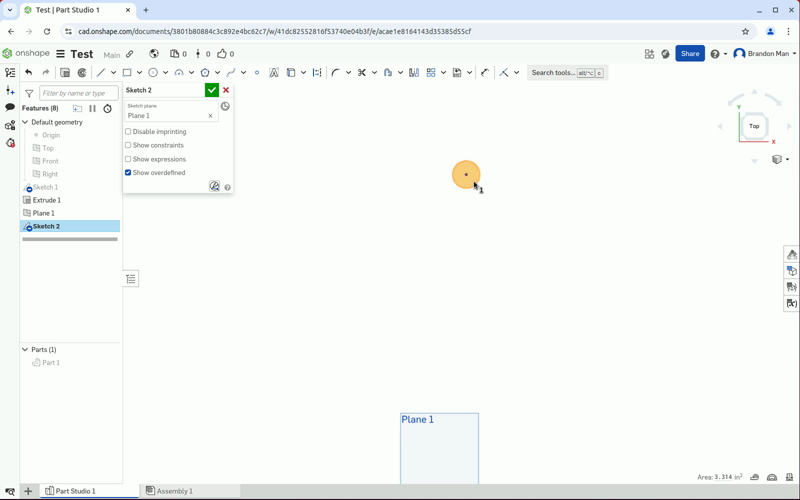
scroll(-6)
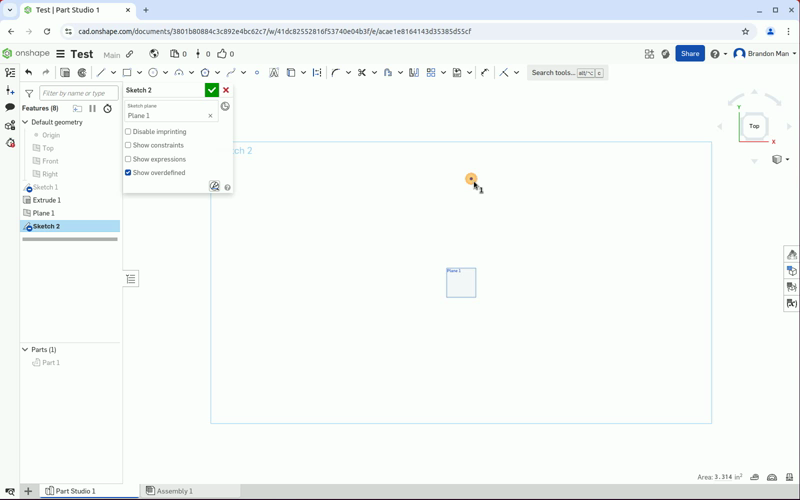
mouse_move(73, 352)
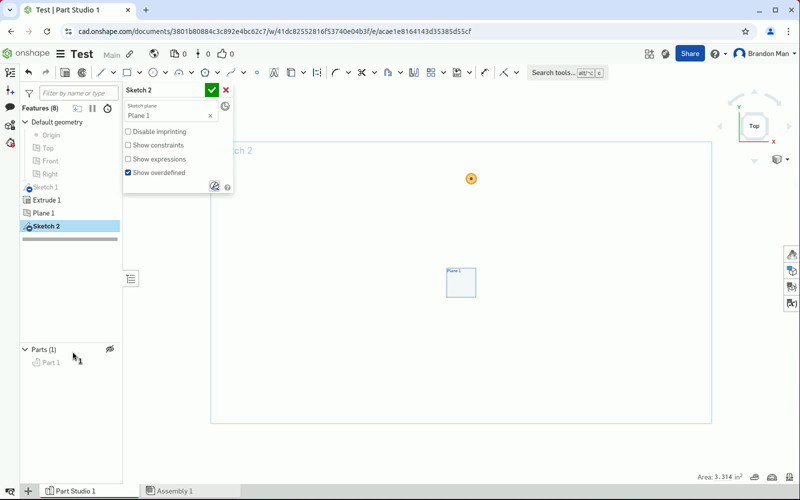
key(shift+y)
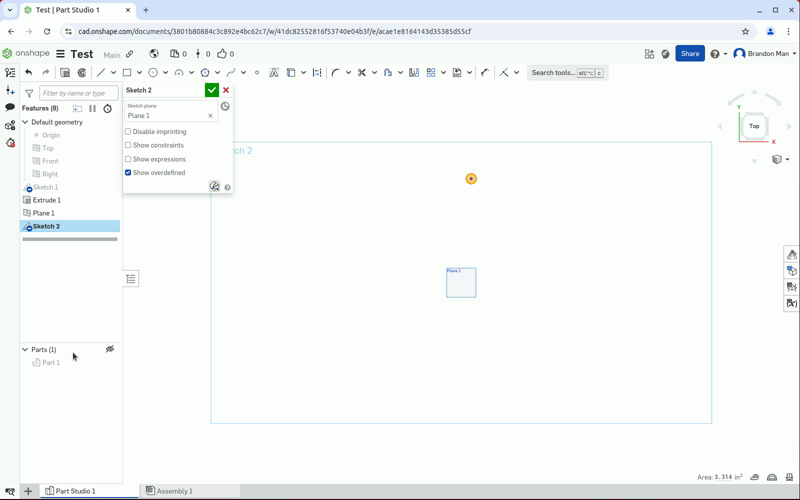
key(shift+e)
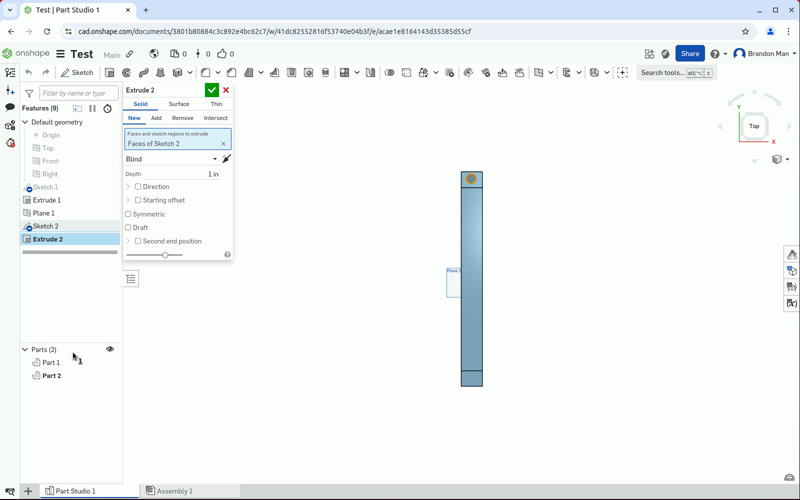
mouse_move(143, 106)
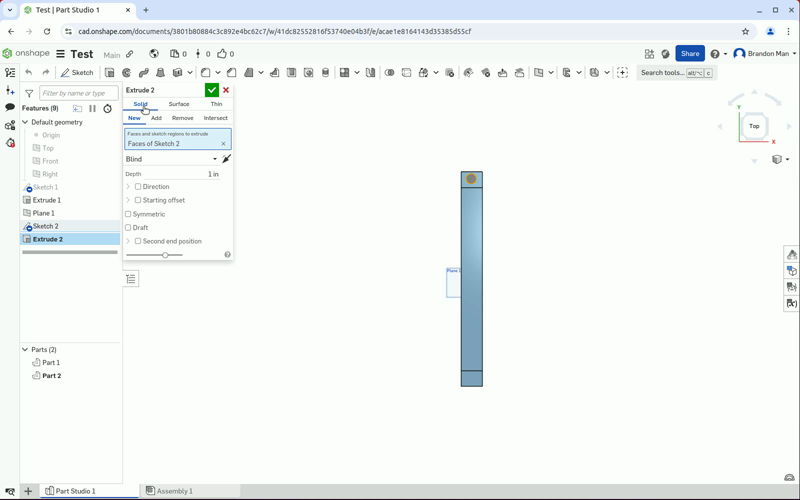
click(143, 106)
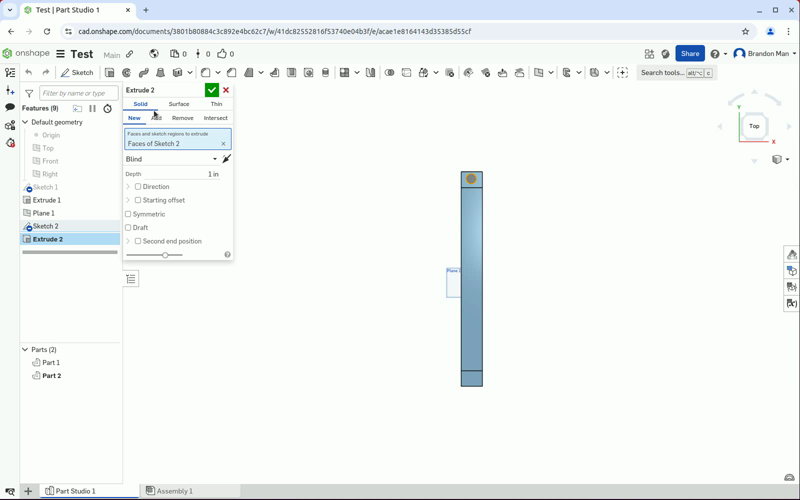
mouse_move(186, 120)
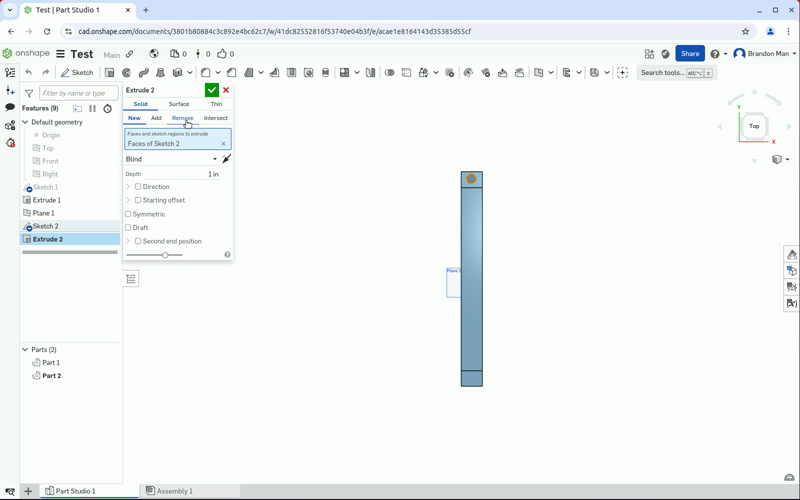
click(186, 120)
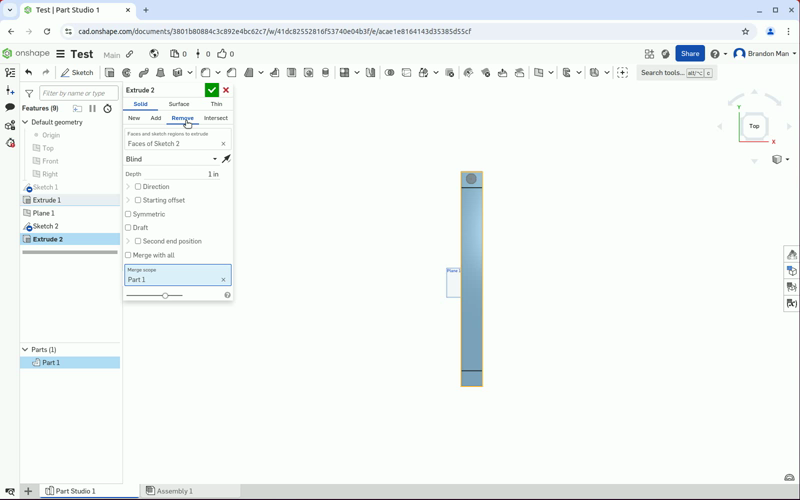
key(tab, 4)
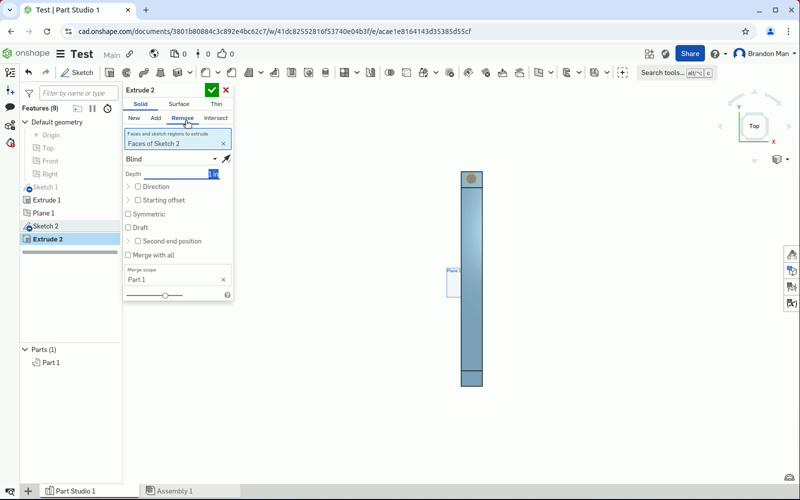
text(10.832)
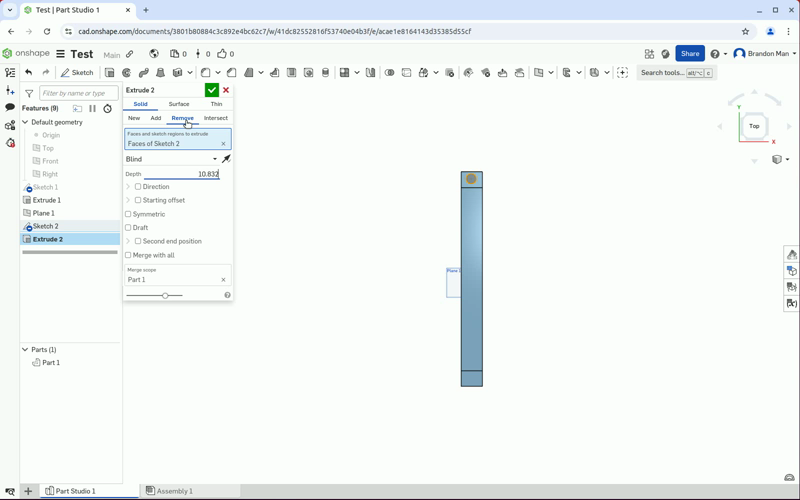
key(tab, 6)
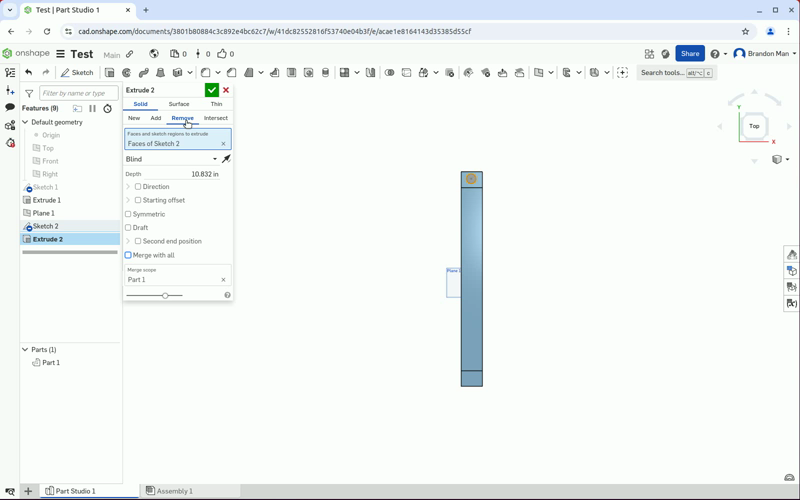
key(space)
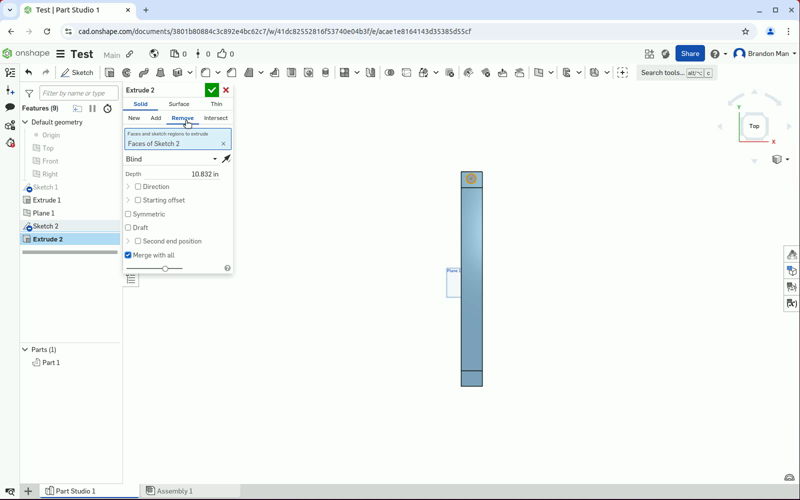
key(enter)
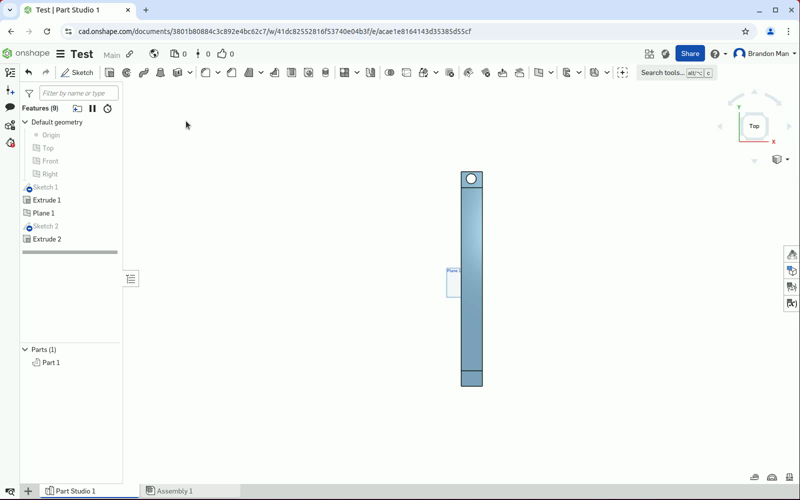
key(shift+h)
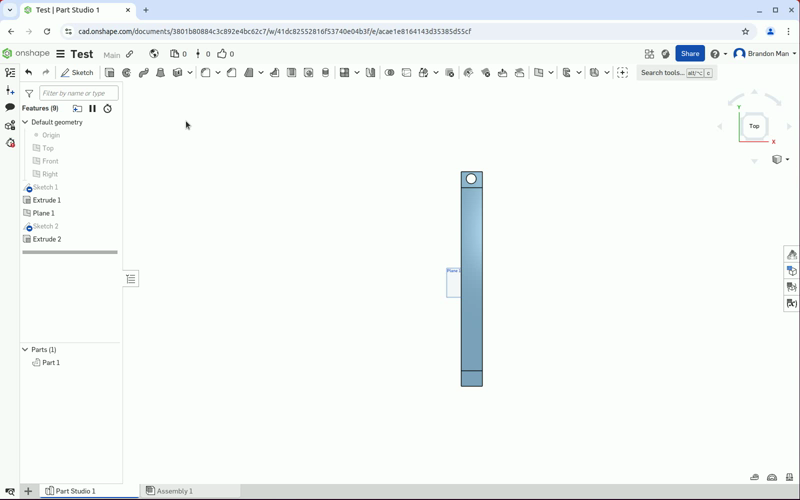
key(shift+h)
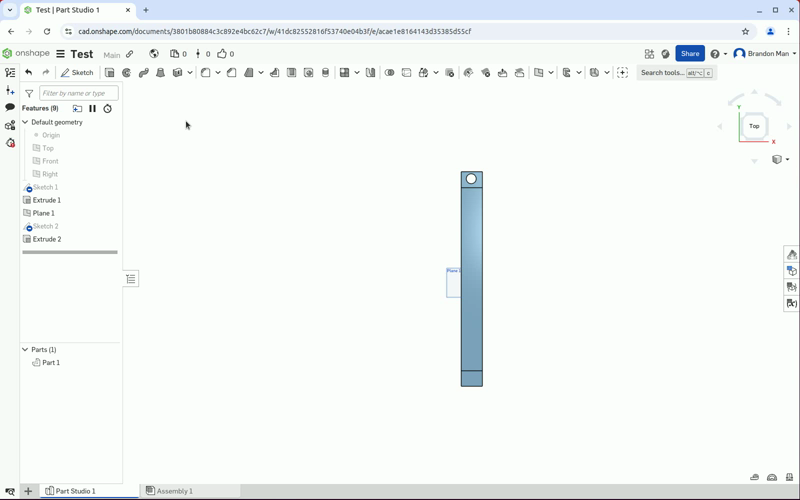
mouse_move(73, 189)
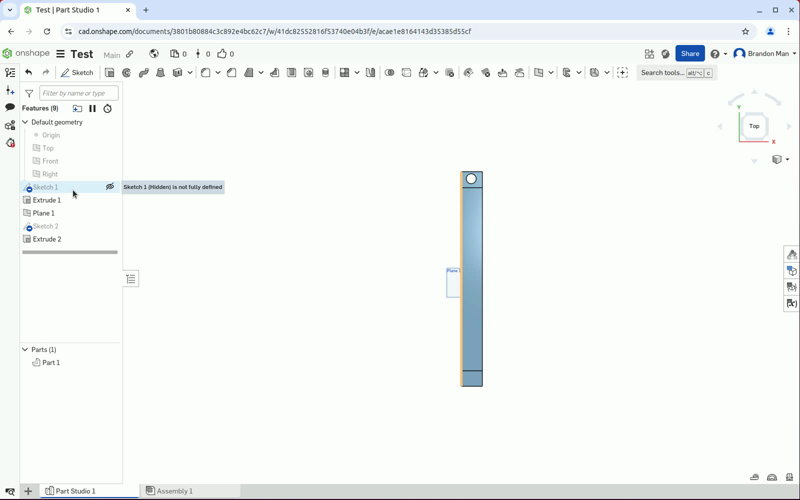
click(73, 189)
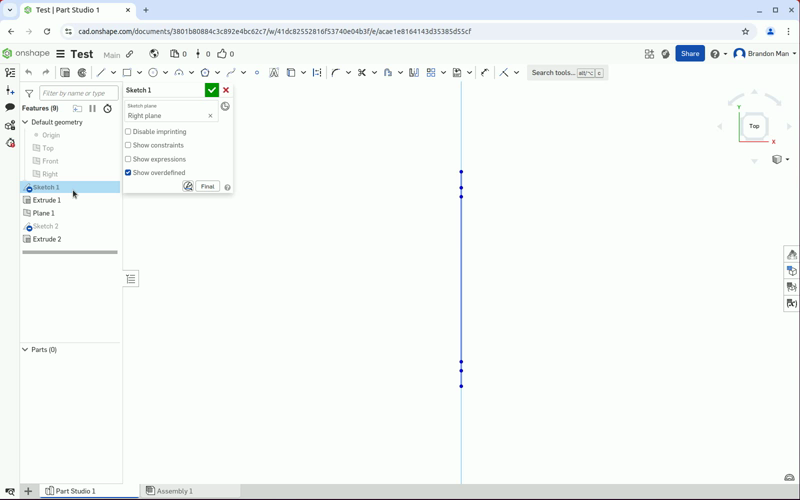
mouse_move(229, 92)
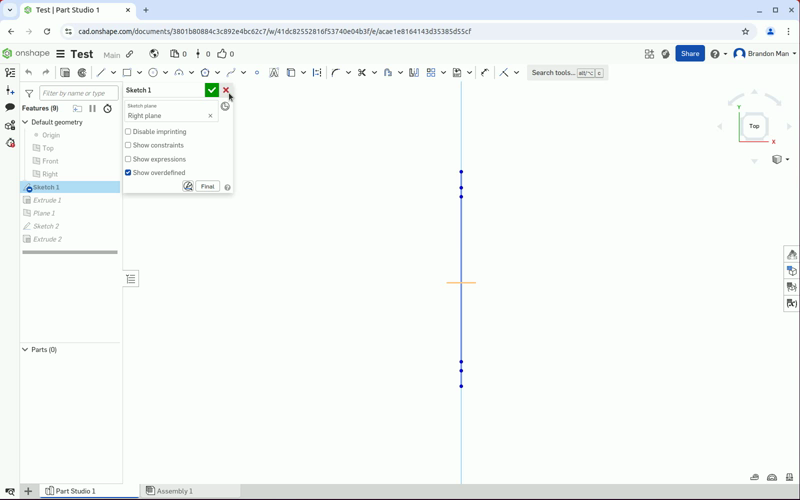
click(229, 92)
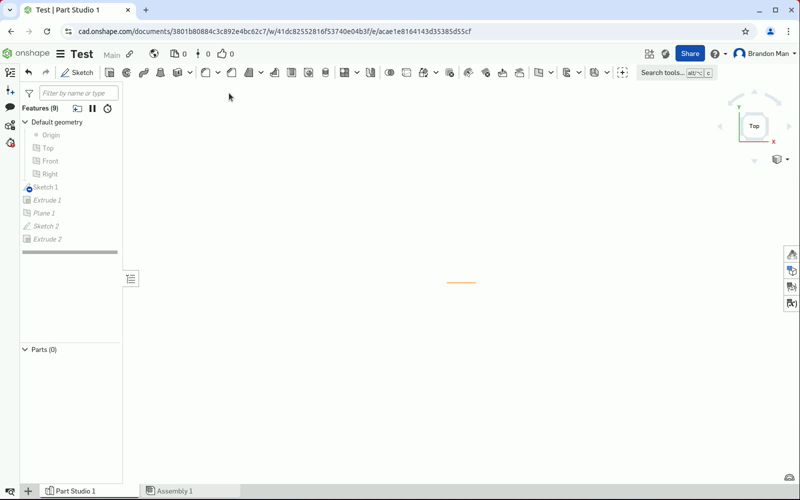
key(shift+s)
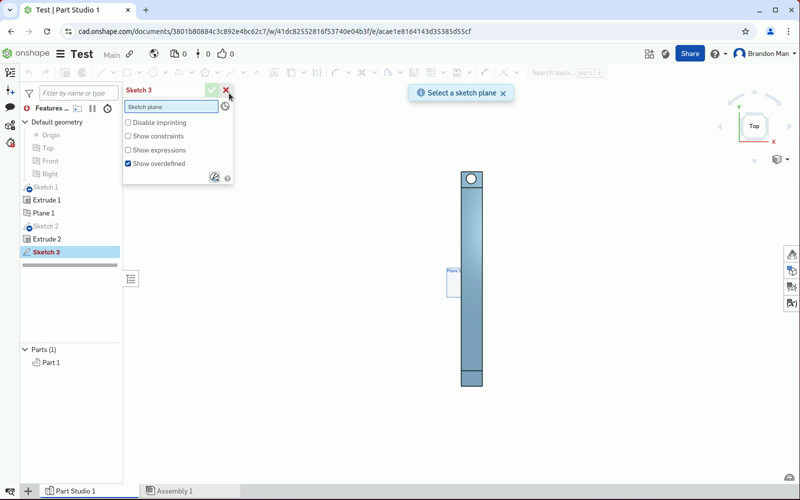
mouse_move(73, 215)
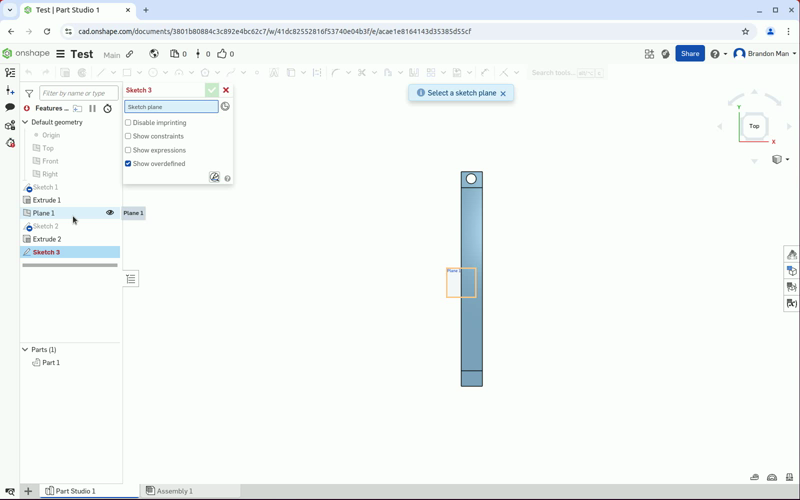
click(73, 215)
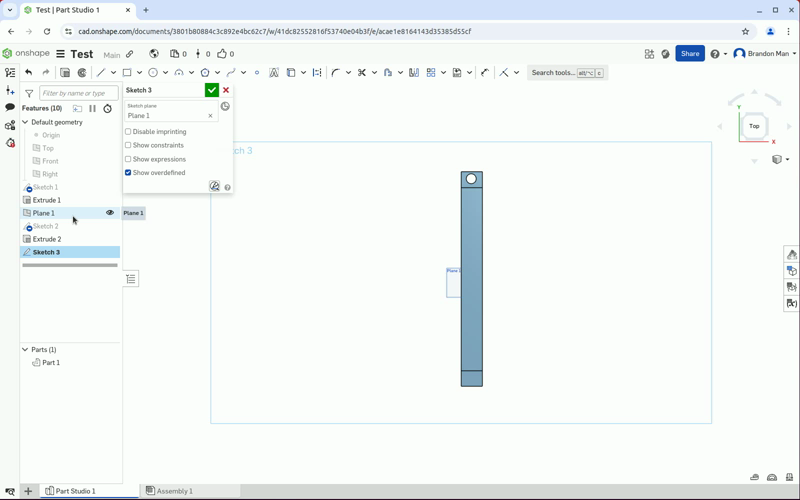
mouse_move(73, 352)
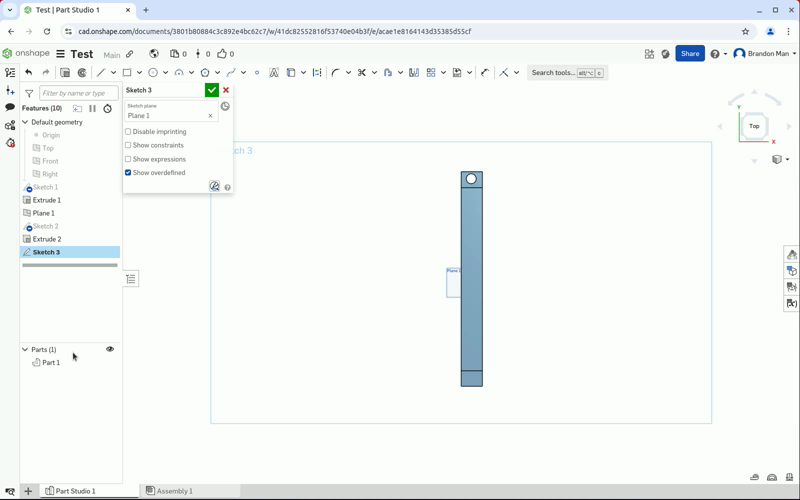
key(y)
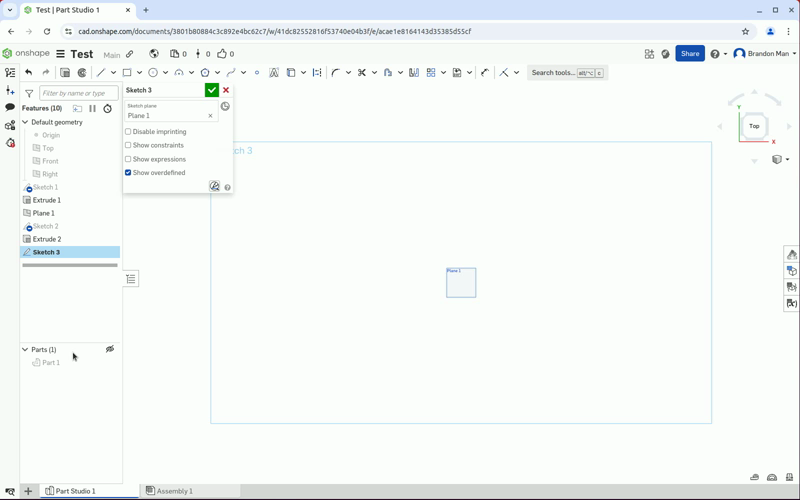
key(c)
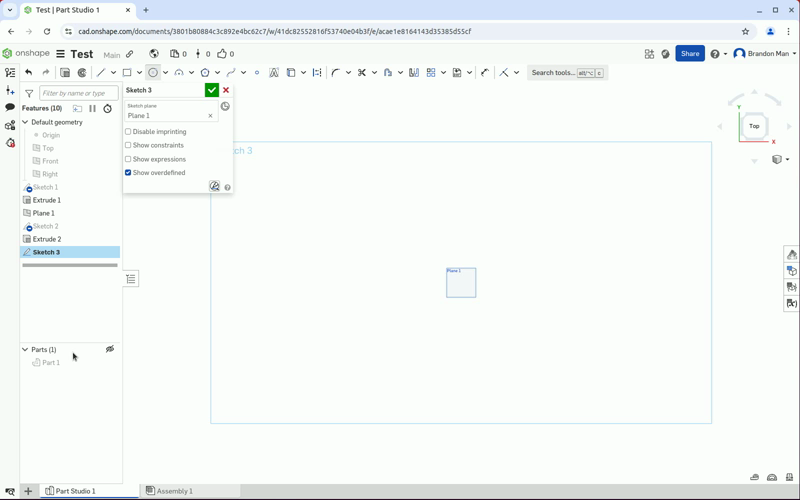
key_down(shift)
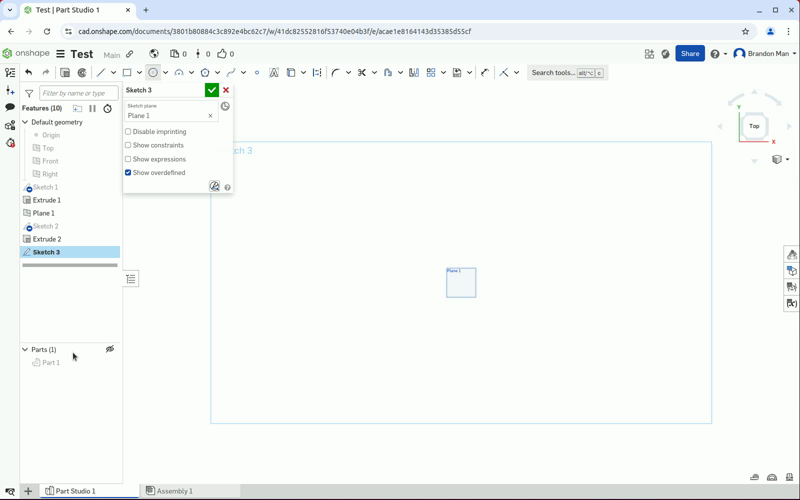
mouse_move(471, 378)
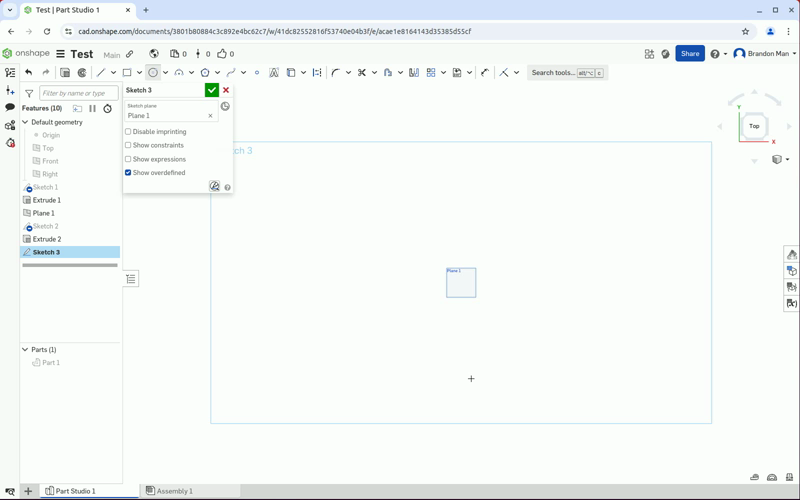
click(471, 378)
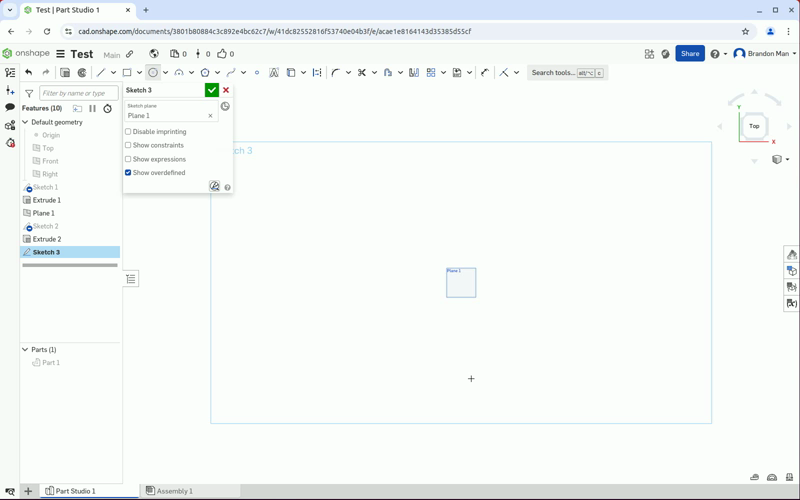
key_up(shift)
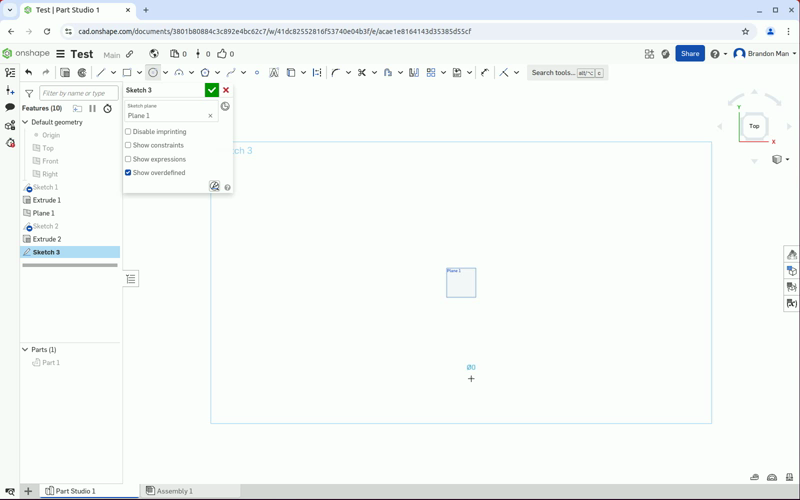
mouse_move(476, 378)
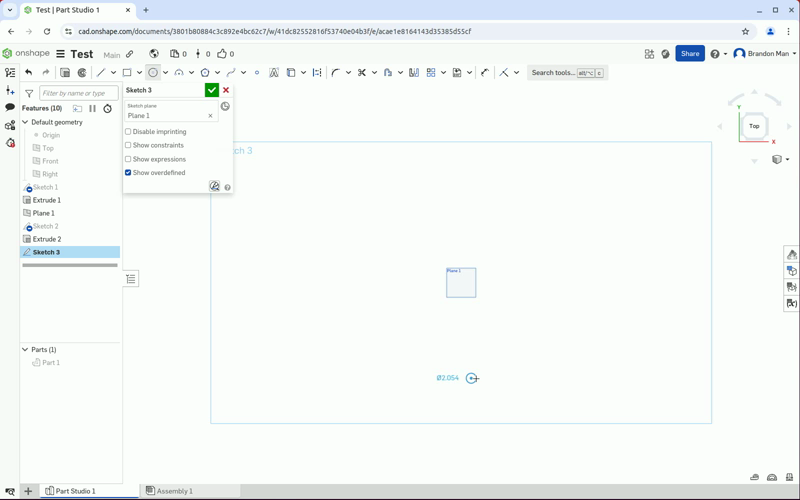
click(476, 378)
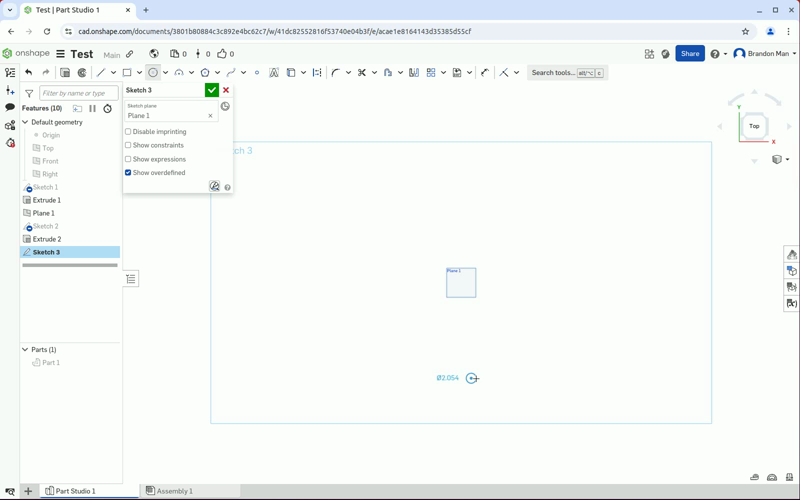
key(esc)
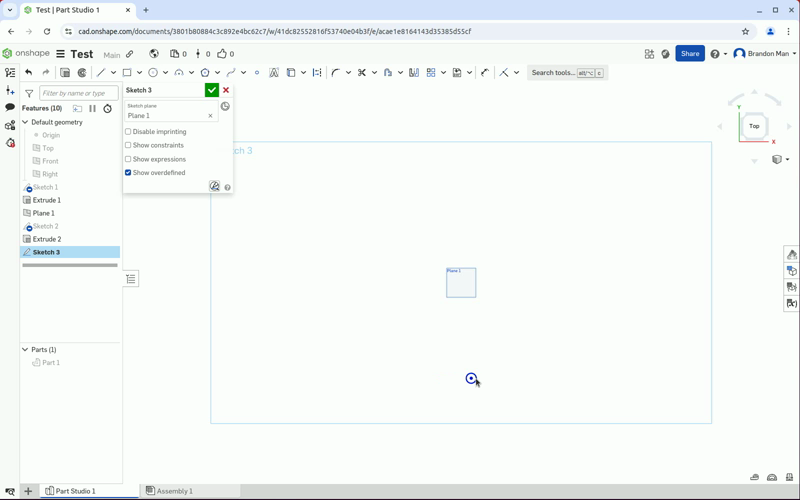
mouse_move(466, 376)
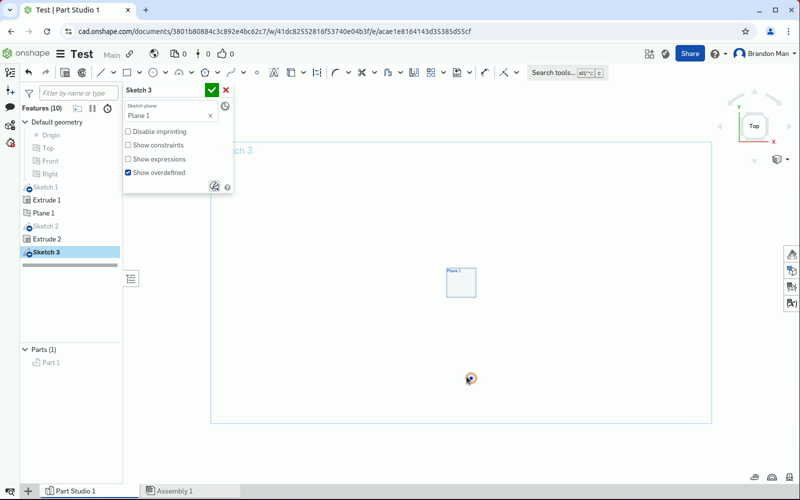
scroll(6)
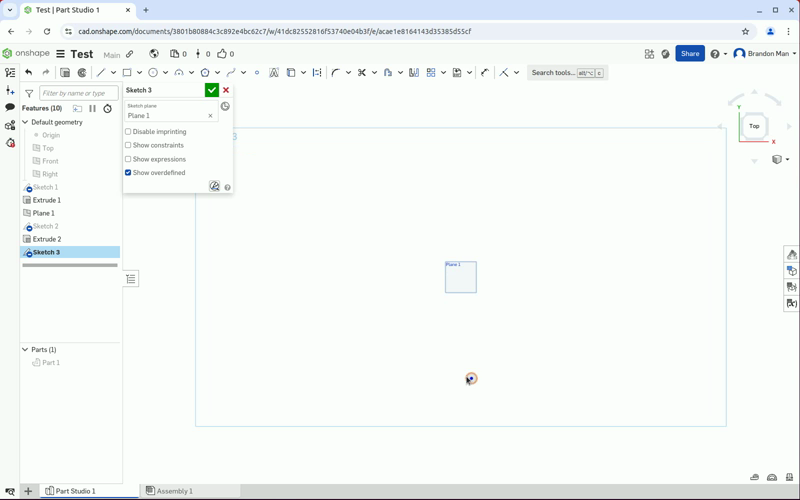
scroll(6)
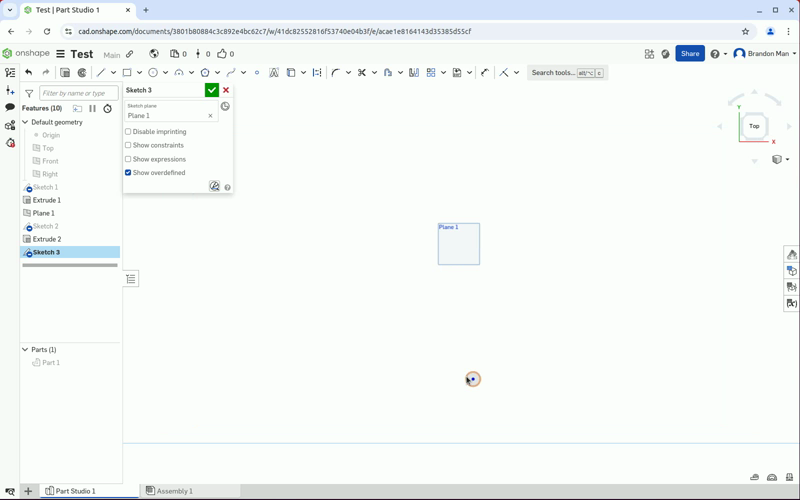
scroll(6)
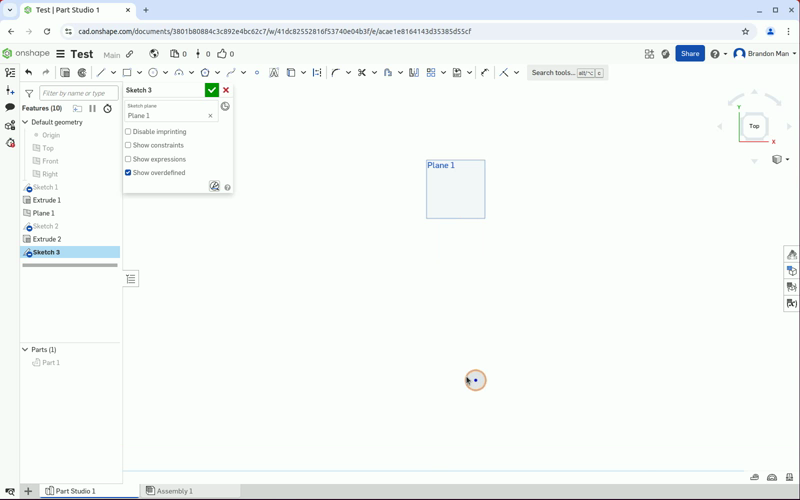
scroll(6)
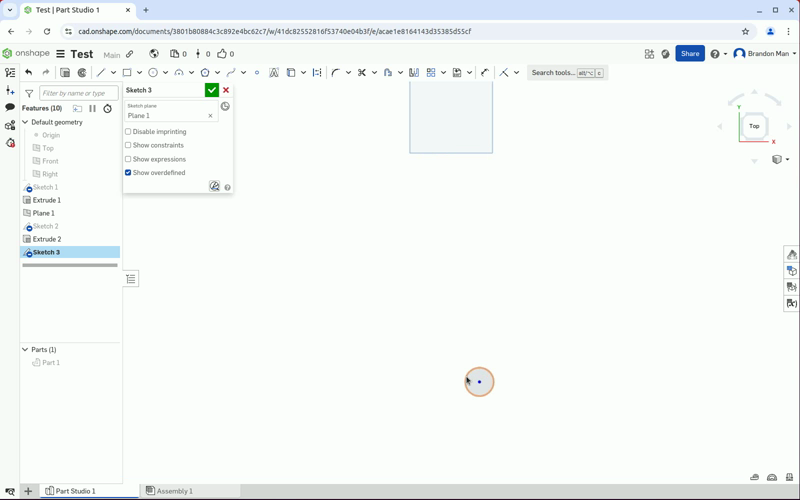
scroll(6)
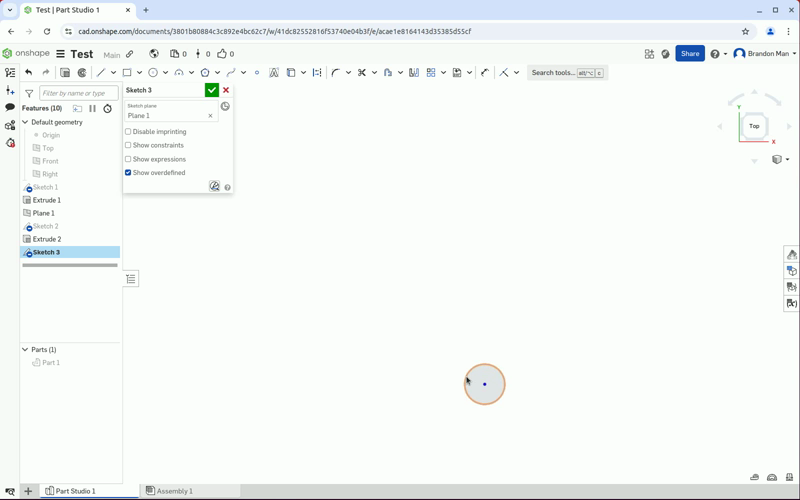
scroll(6)
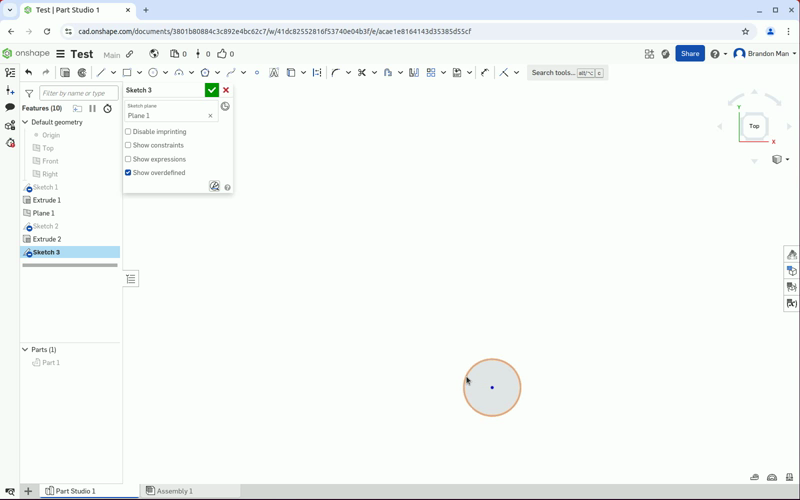
scroll(6)
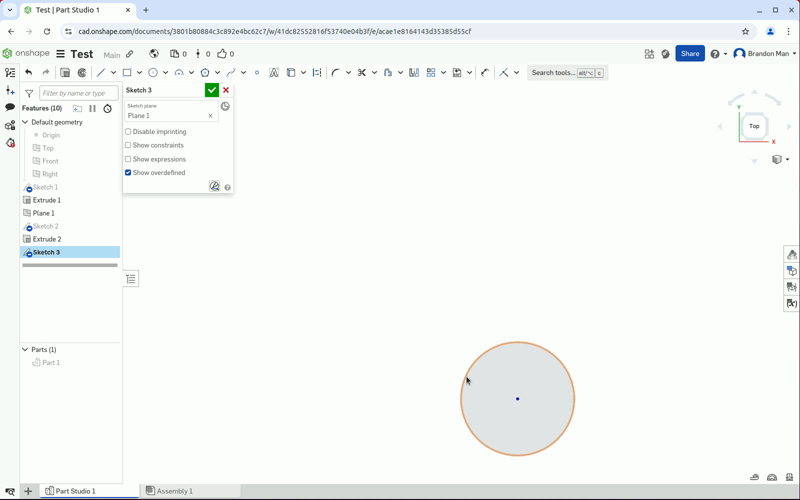
click(466, 376)
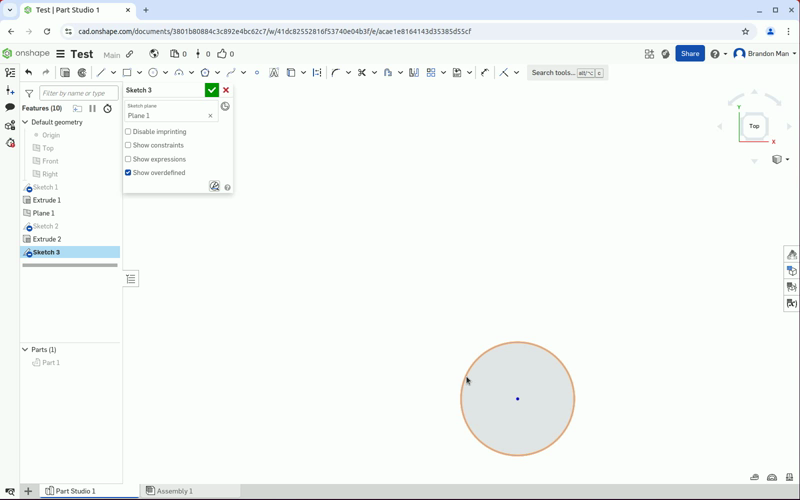
scroll(-6)
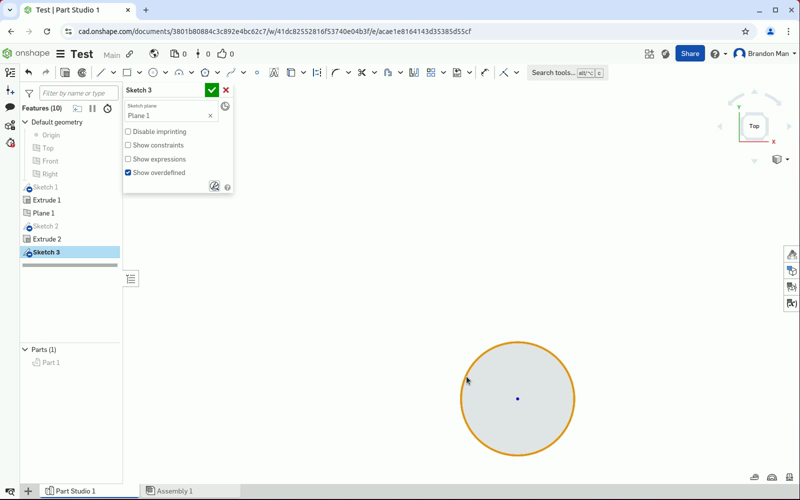
scroll(-6)
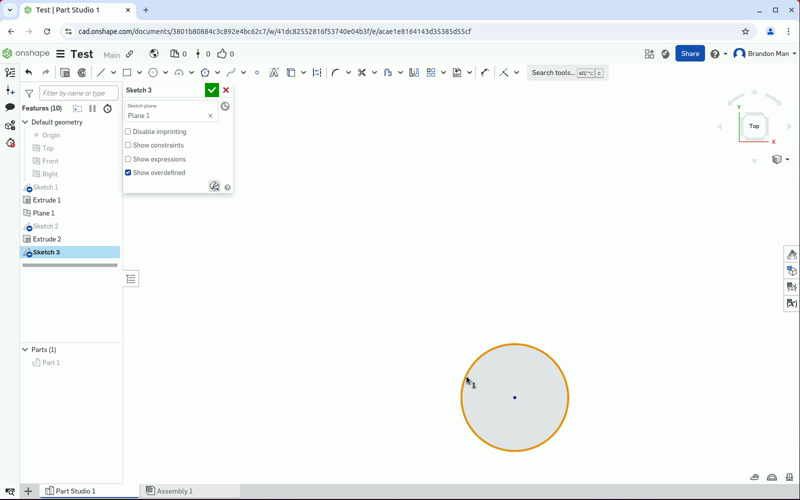
scroll(-6)
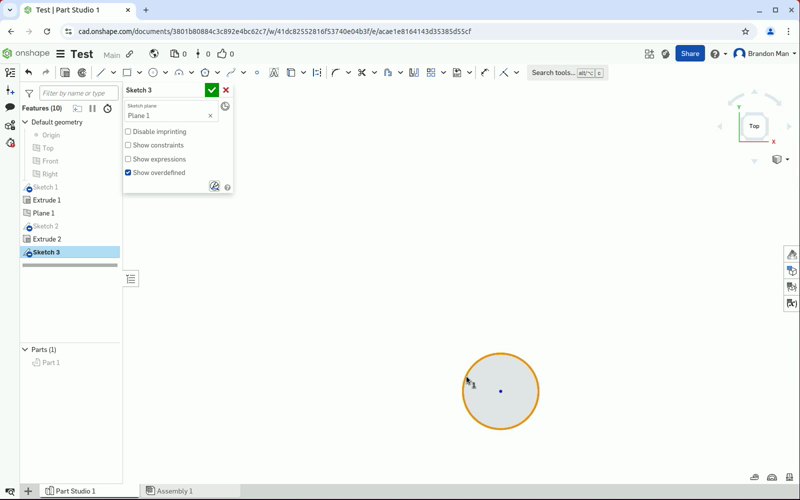
scroll(-6)
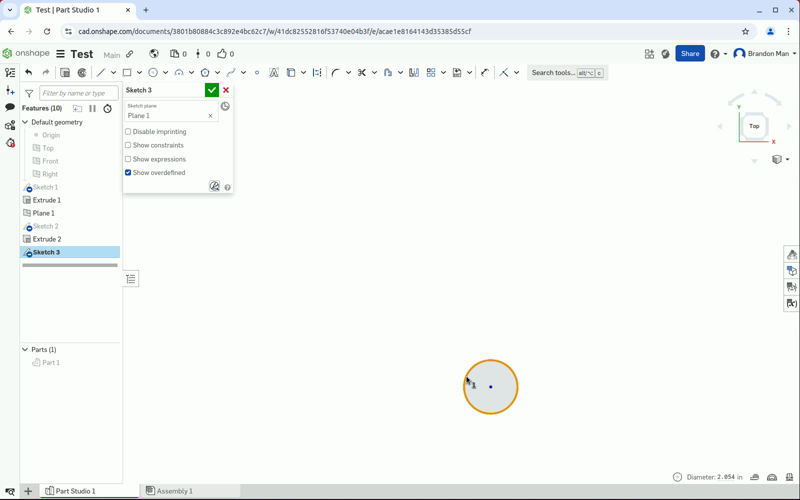
scroll(-6)
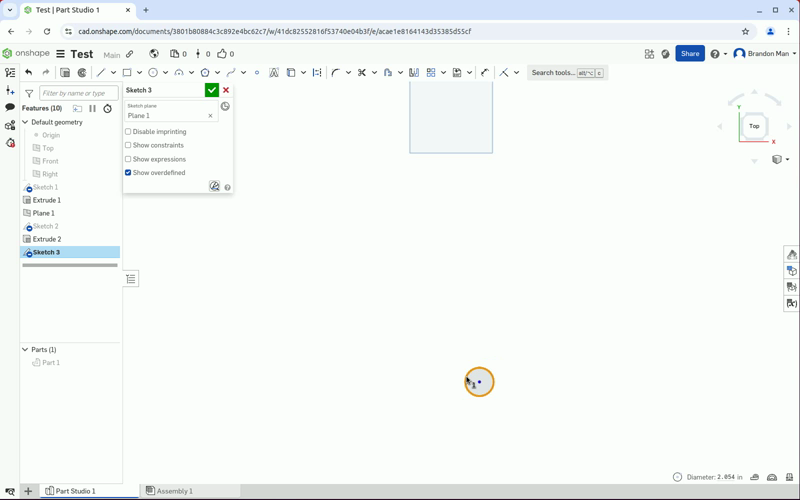
scroll(-6)
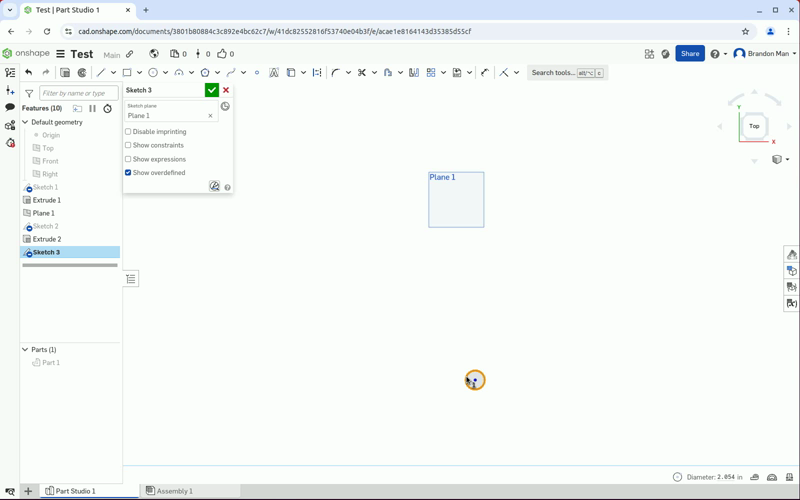
scroll(-6)
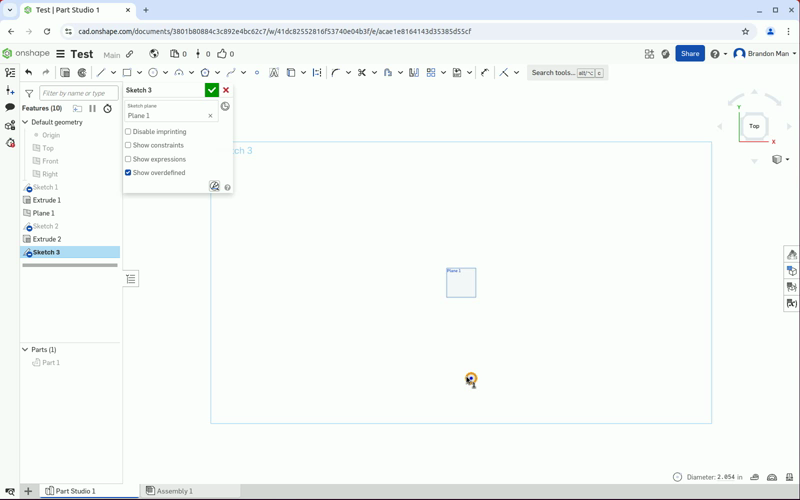
mouse_move(73, 352)
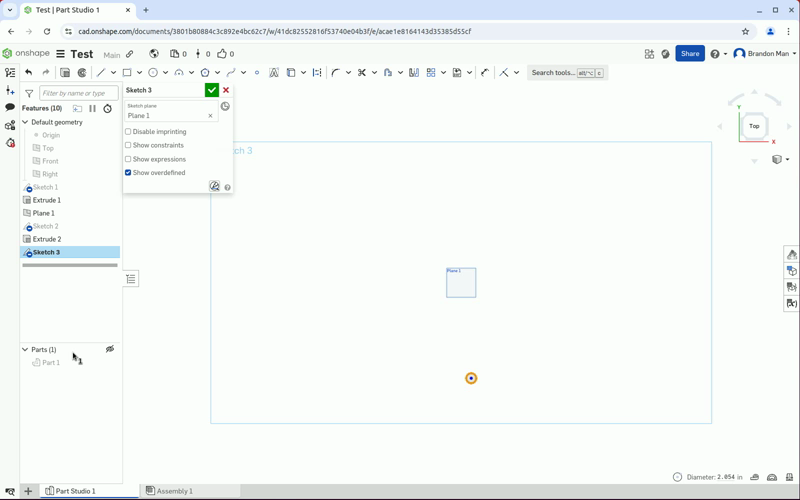
key(shift+y)
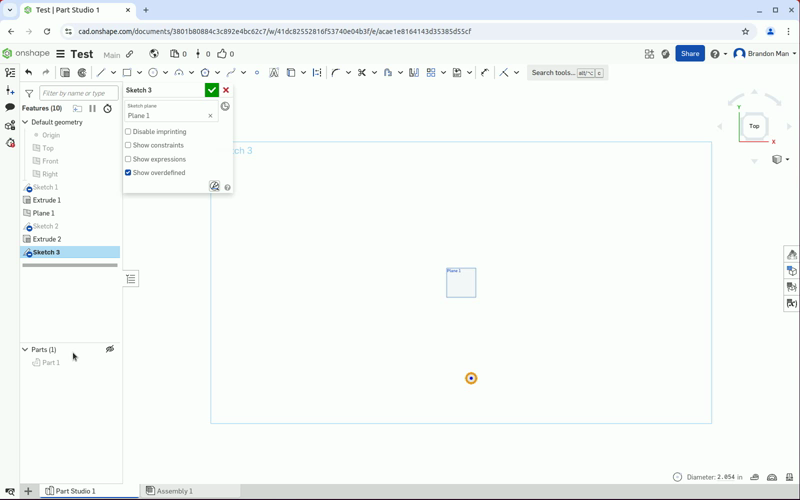
key(shift+e)
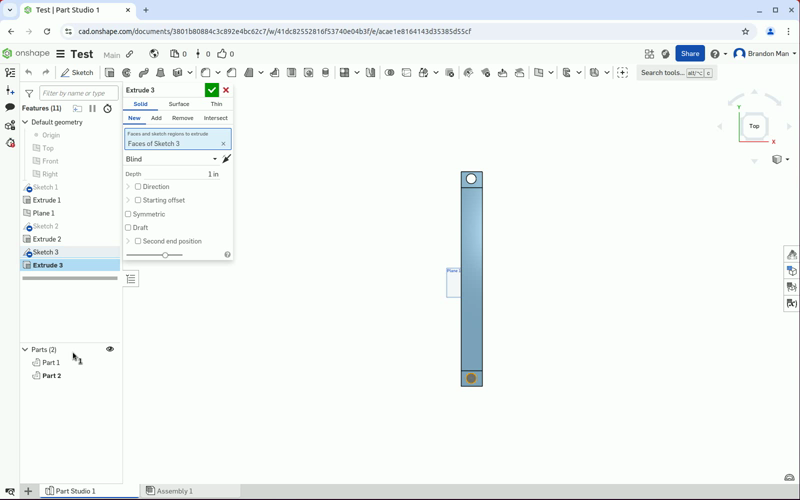
mouse_move(143, 106)
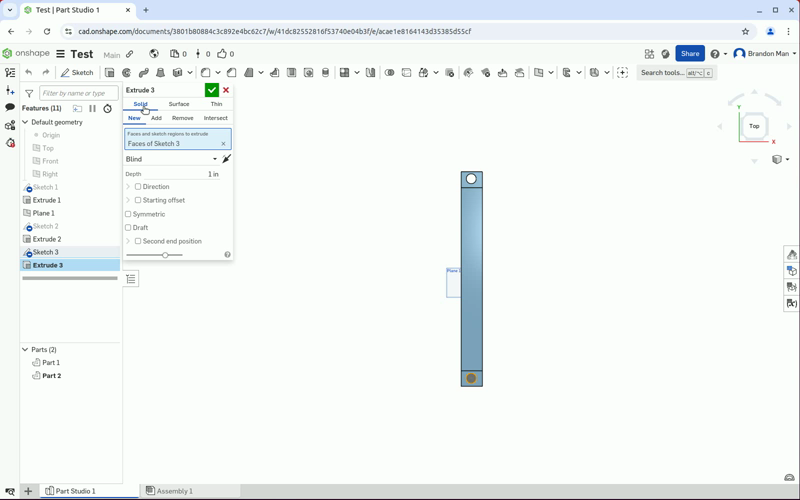
click(143, 106)
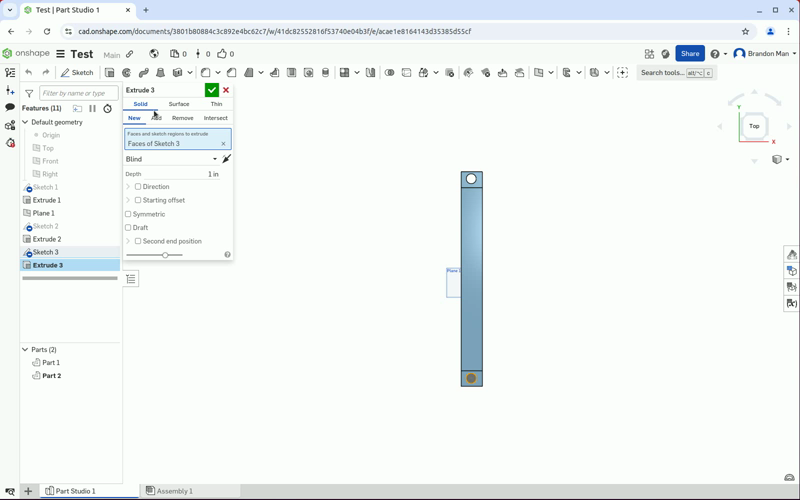
mouse_move(186, 120)
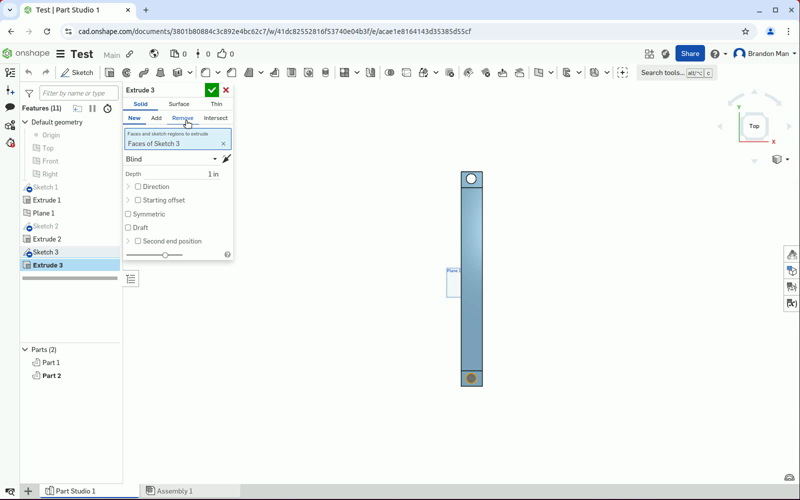
click(186, 120)
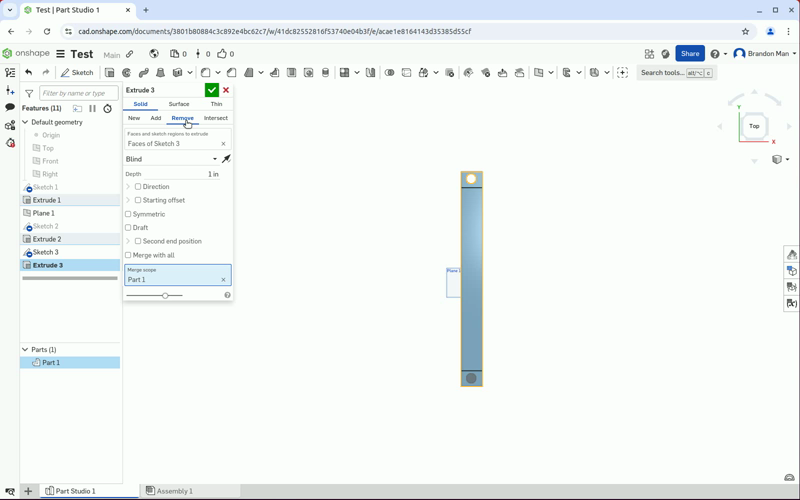
key(tab, 4)
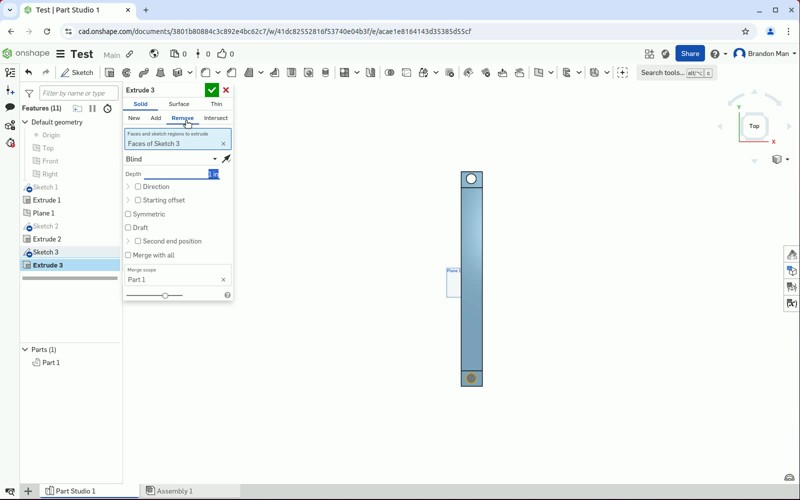
text(10.832)
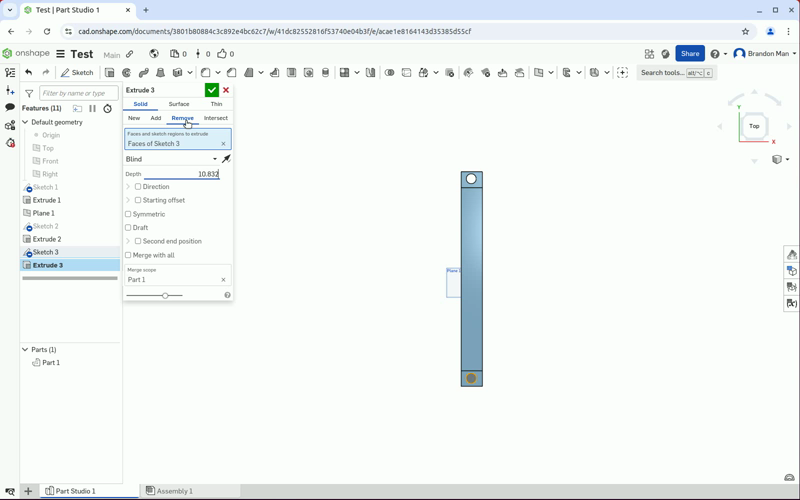
key(tab, 6)
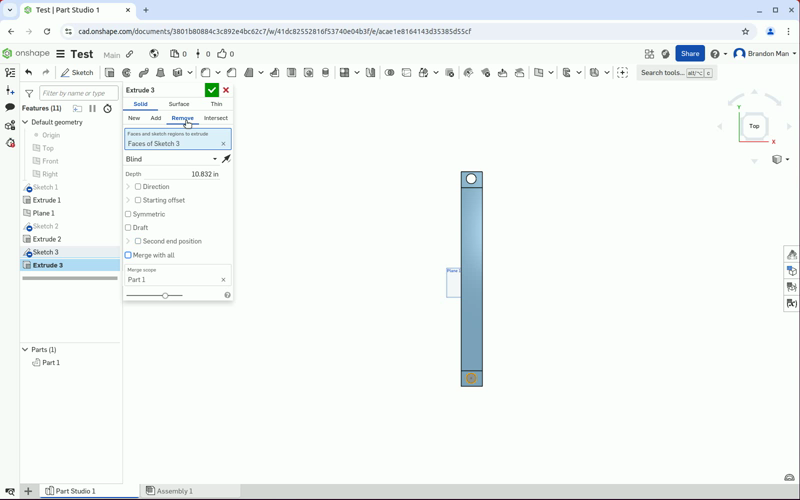
key(space)
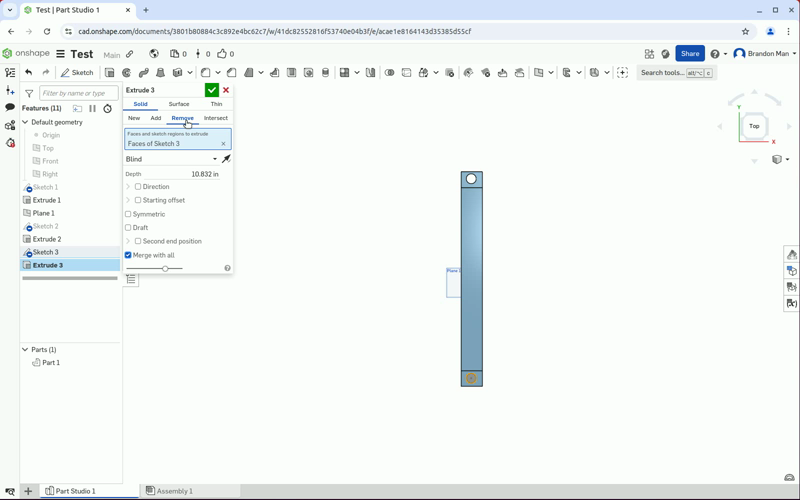
key(enter)
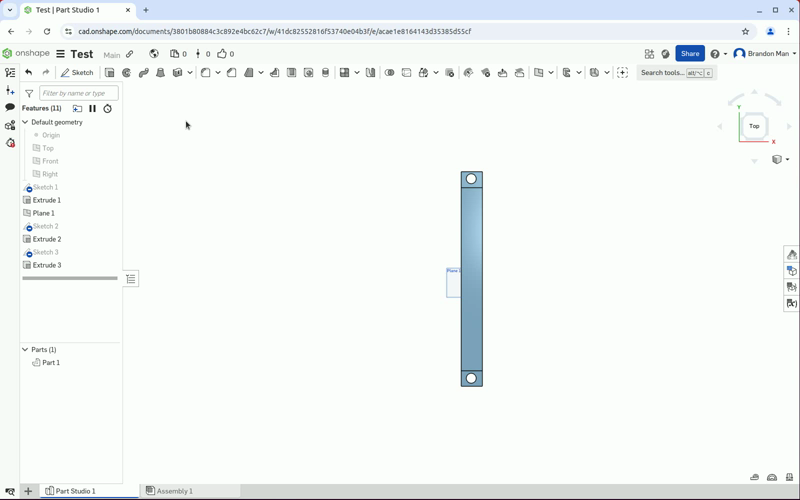
key(shift+h)
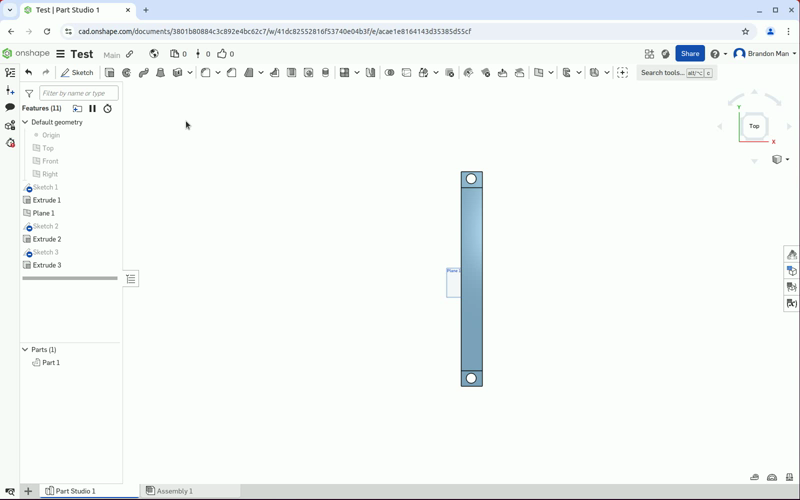
key(shift+h)
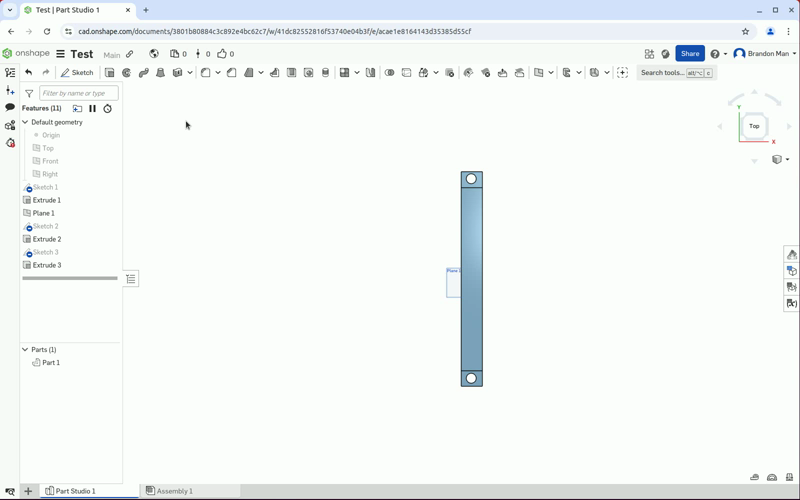
key(shift+7)
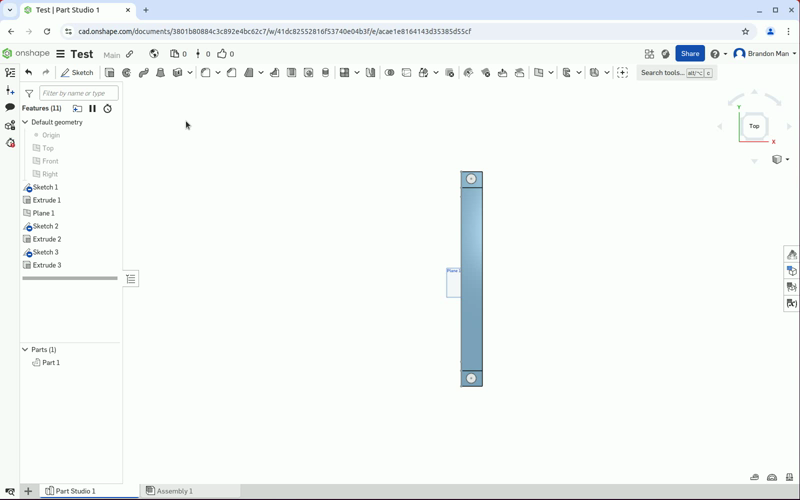
key(up, 3)
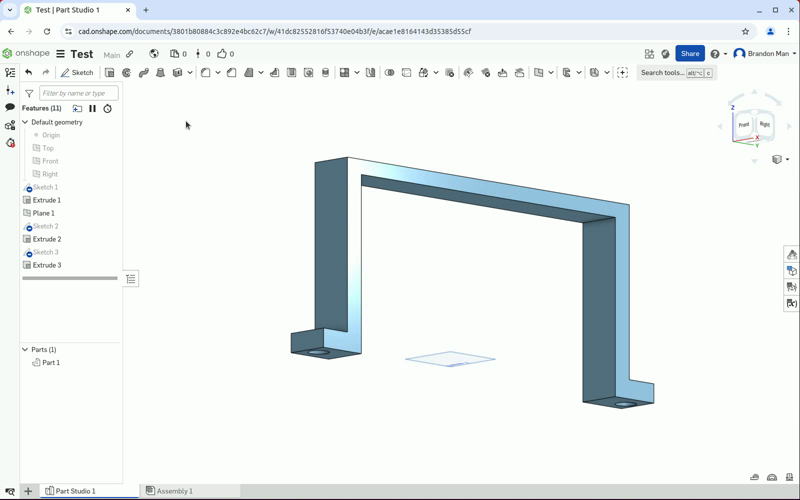
key(left, 3)
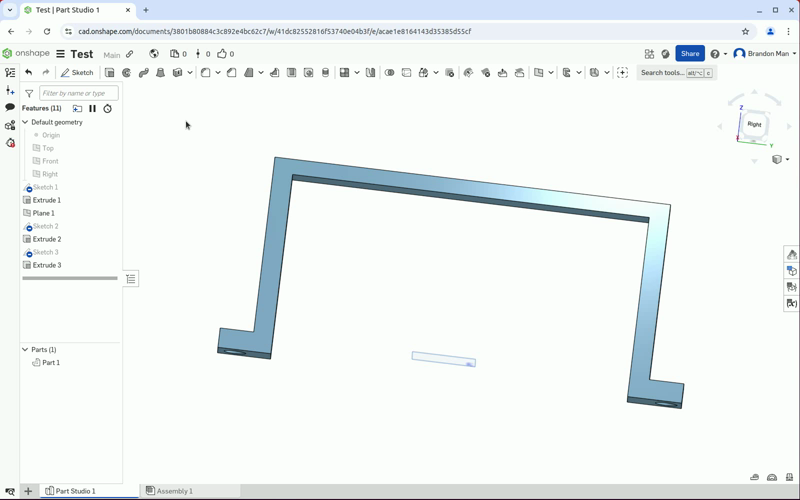
key(right, 3)
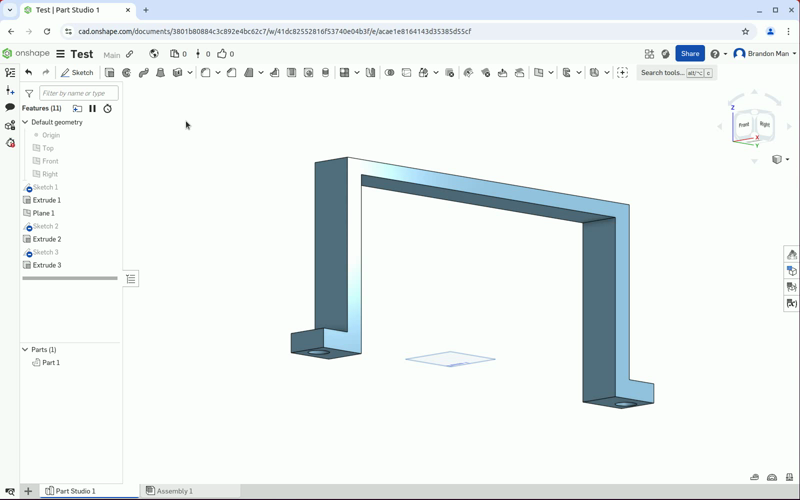
key(down, 3)
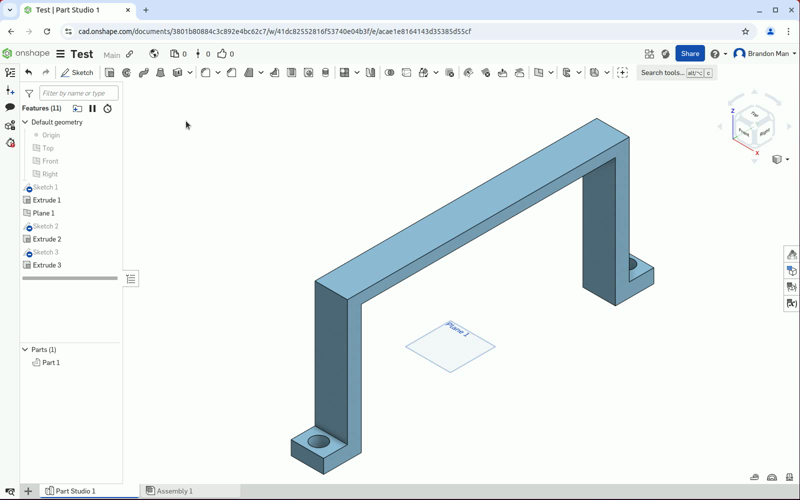
mouse_move(73, 189)
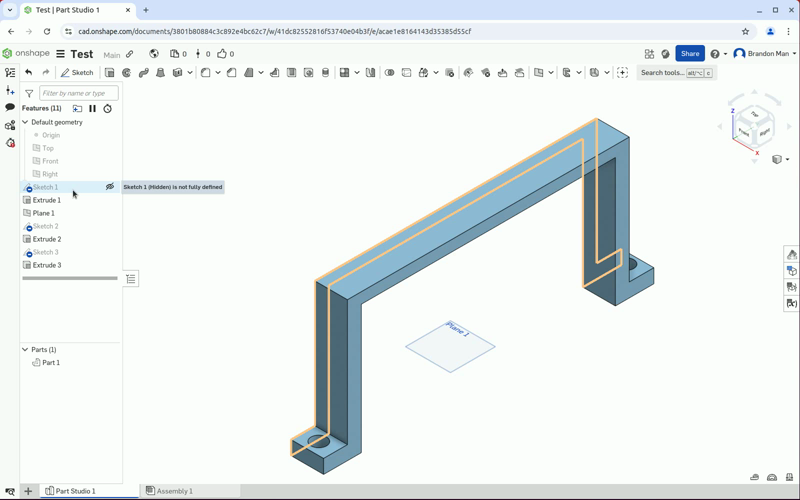
click(73, 189)